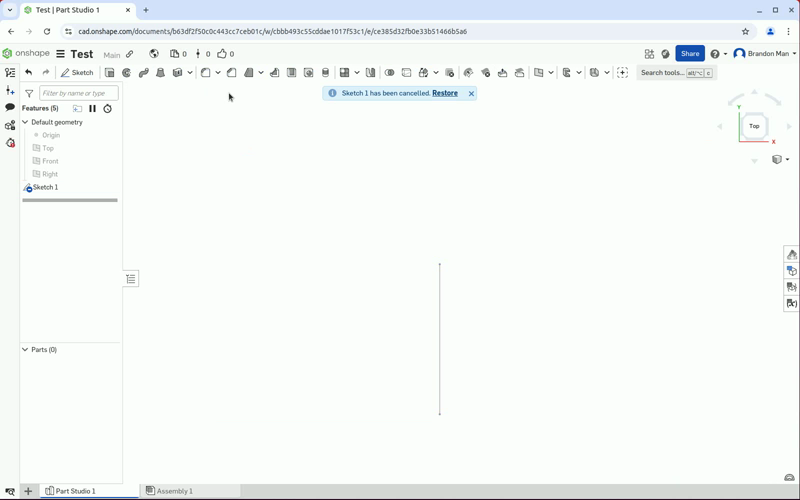
key(shift+h)
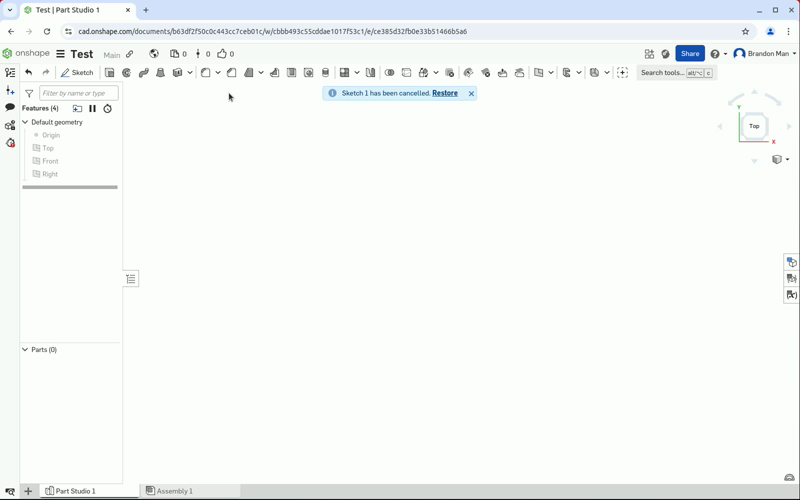
mouse_move(73, 352)
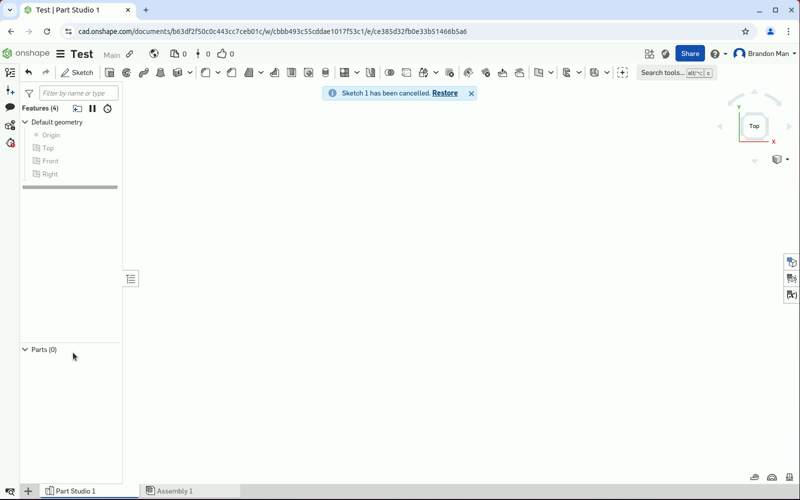
key(y)
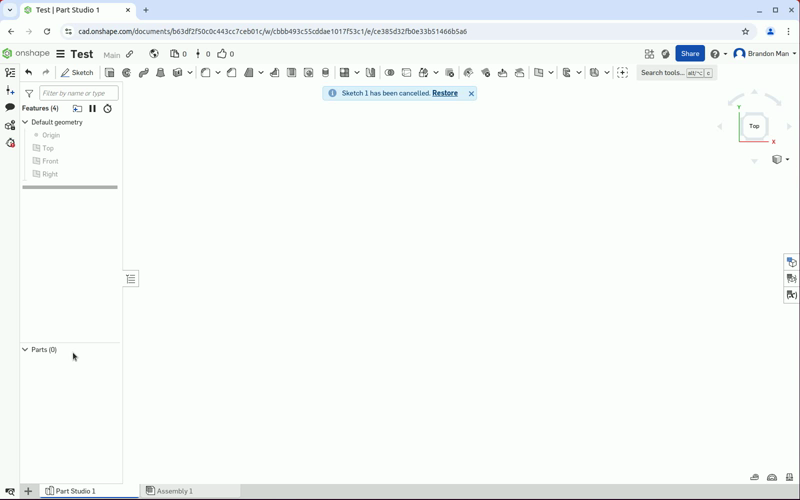
key(shift+p)
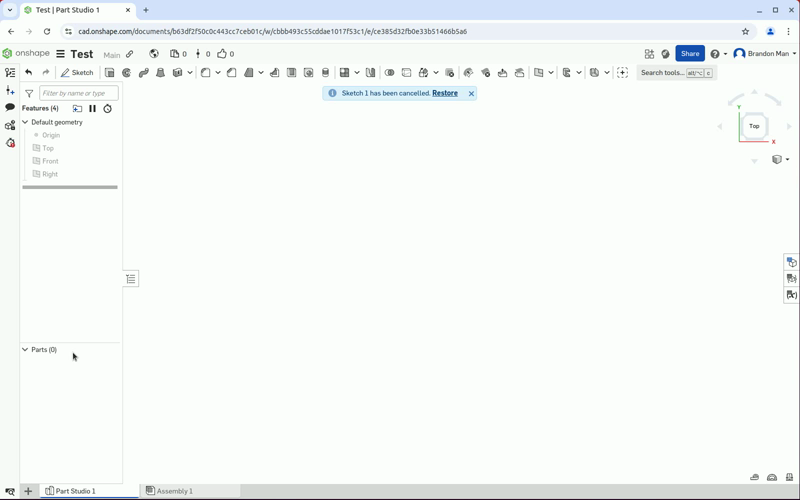
key(space)
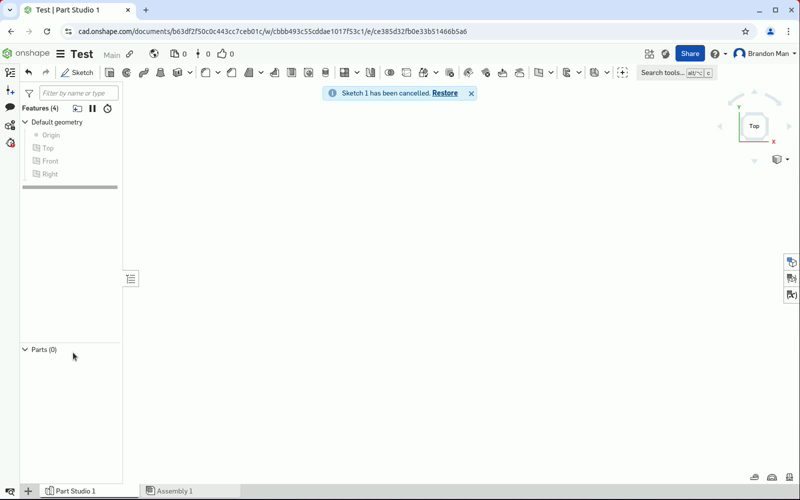
key_down(shift)
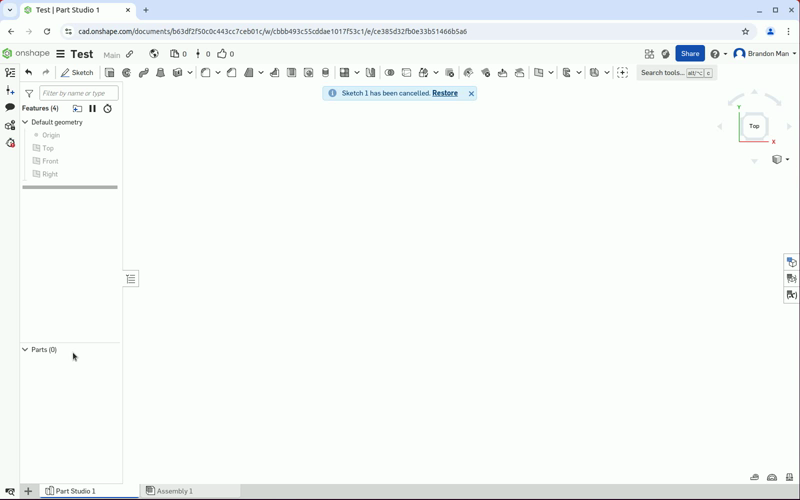
key(up)
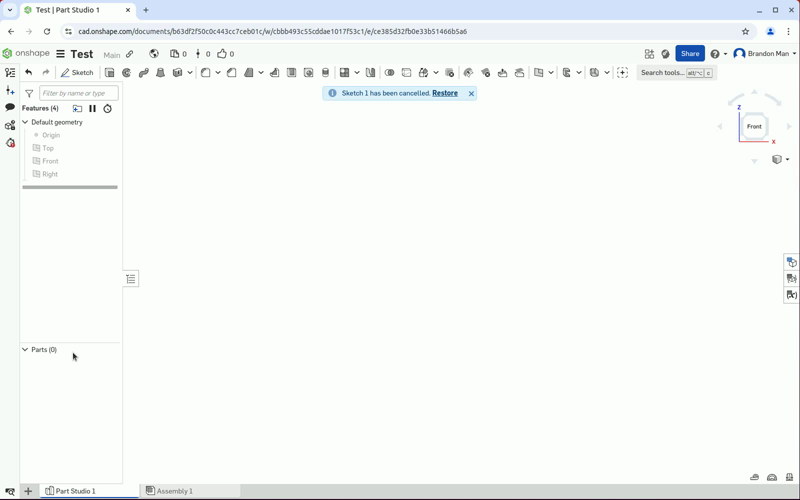
key_up(shift)
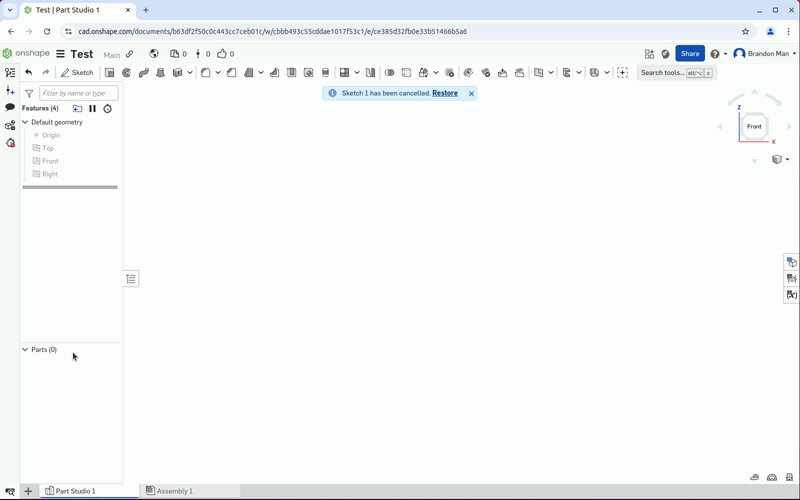
mouse_move(73, 352)
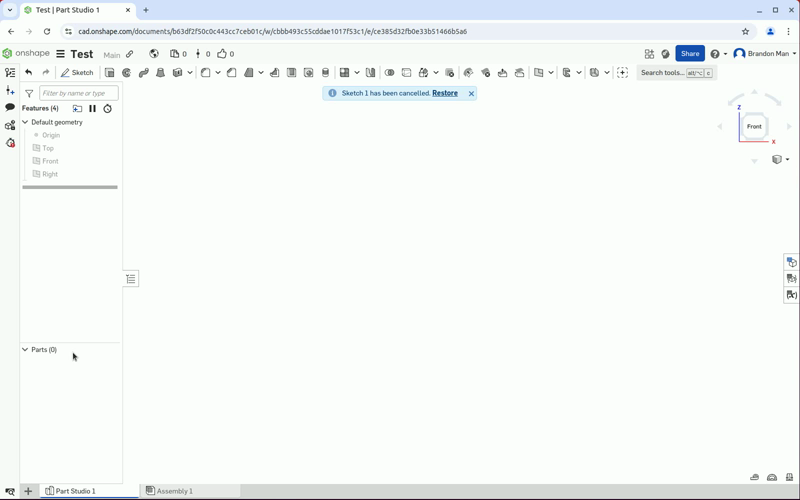
key(shift+y)
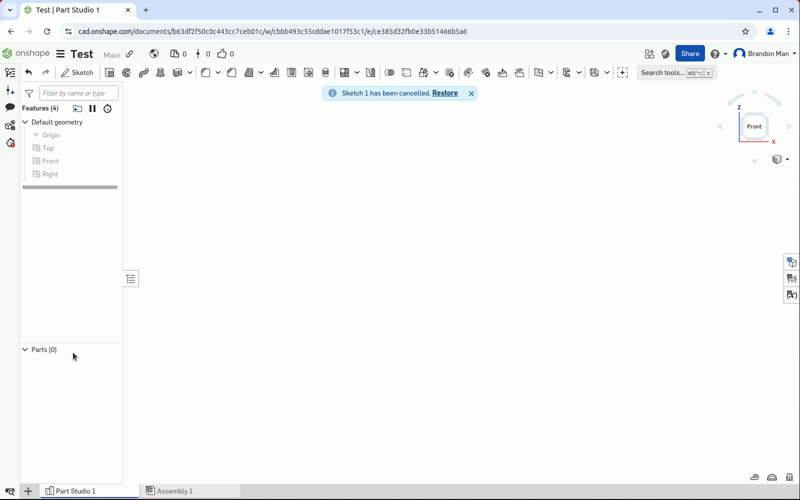
key(shift+s)
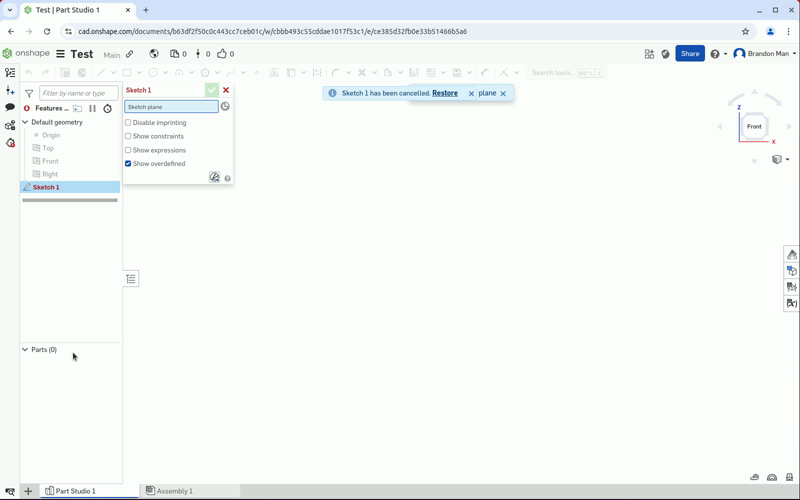
mouse_move(73, 163)
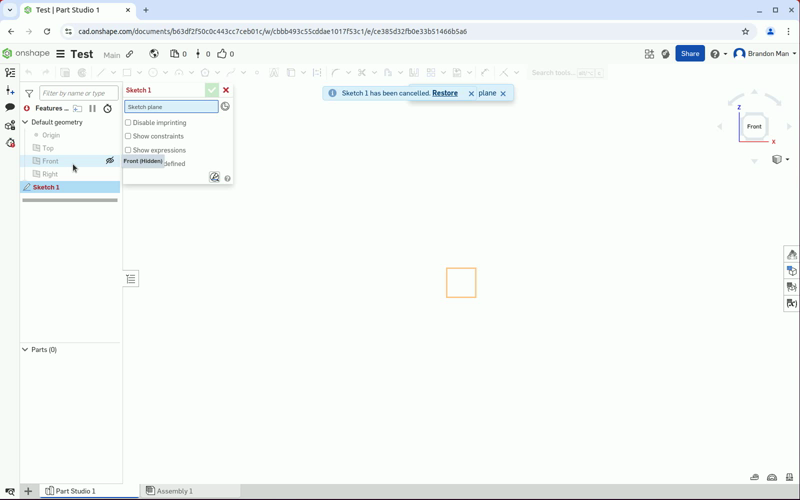
click(73, 163)
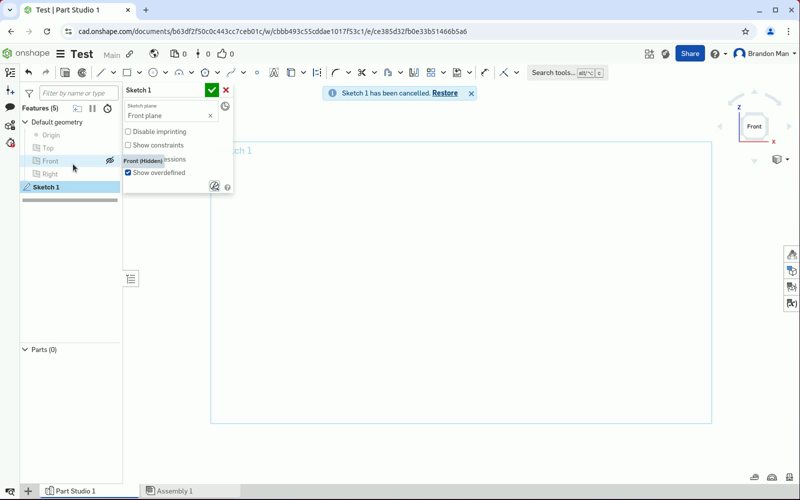
mouse_move(73, 352)
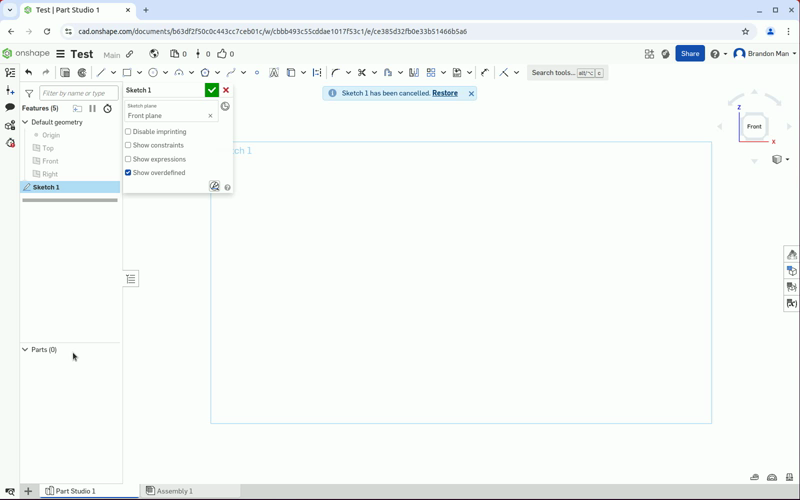
key(y)
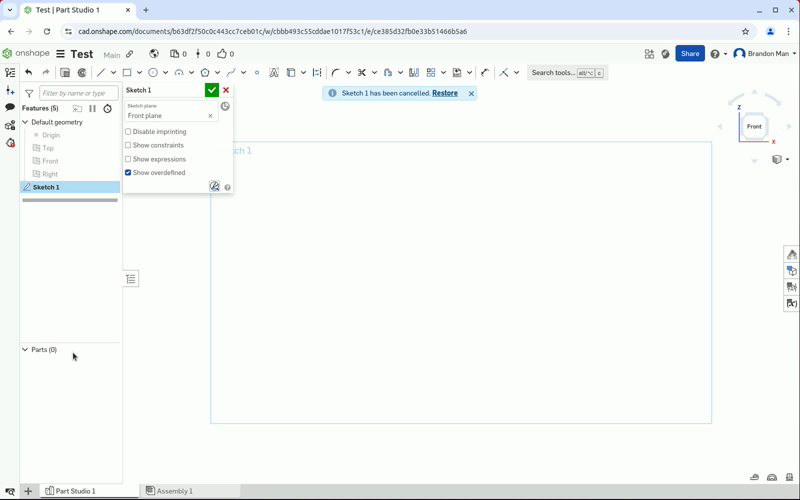
key(l)
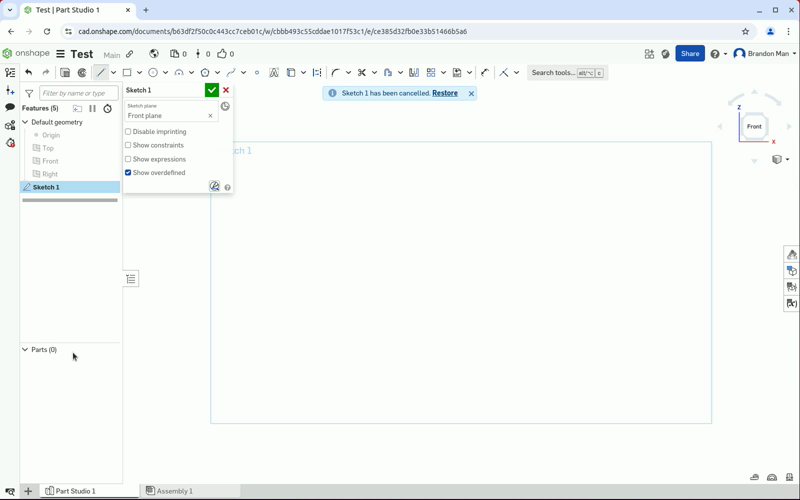
key_down(shift)
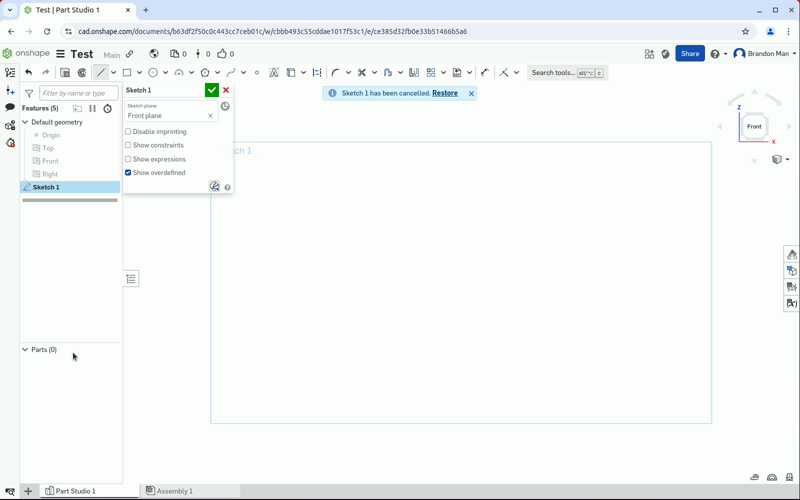
mouse_move(348, 311)
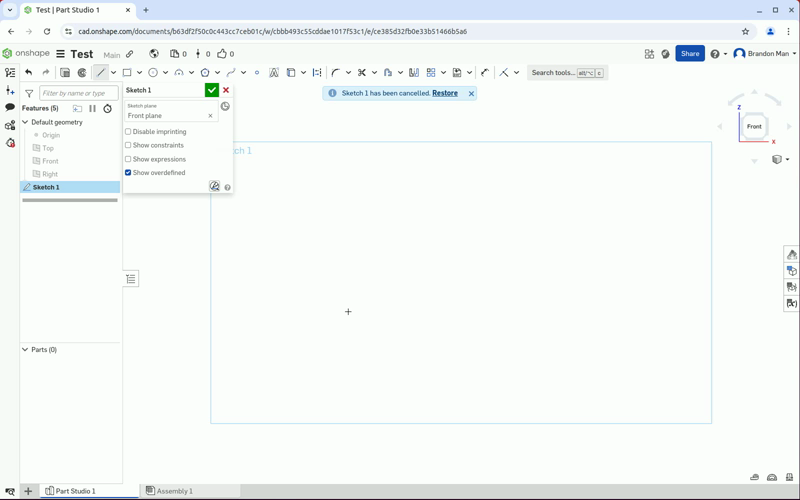
click(348, 311)
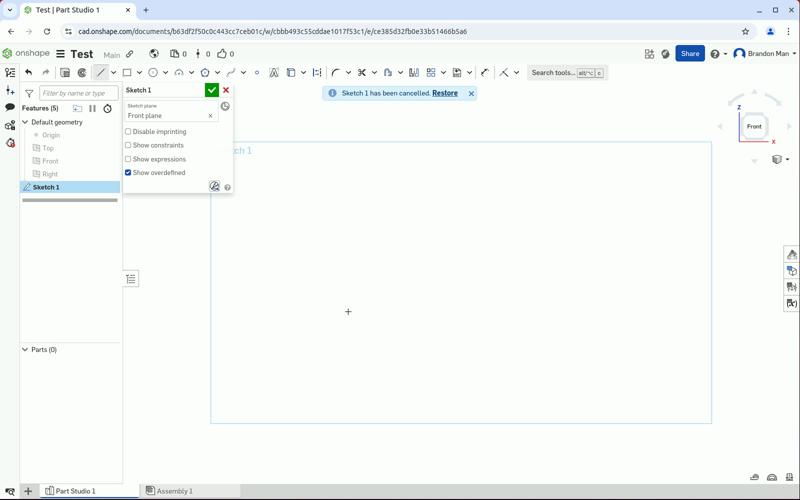
key_up(shift)
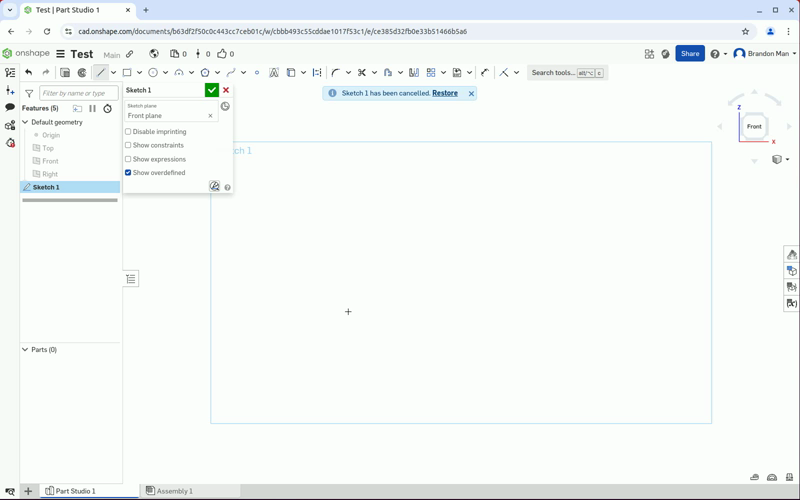
key_down(shift)
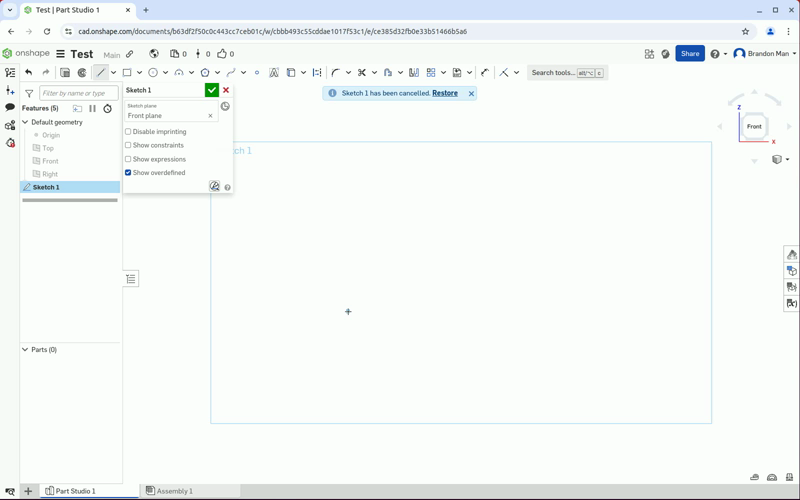
mouse_move(378, 311)
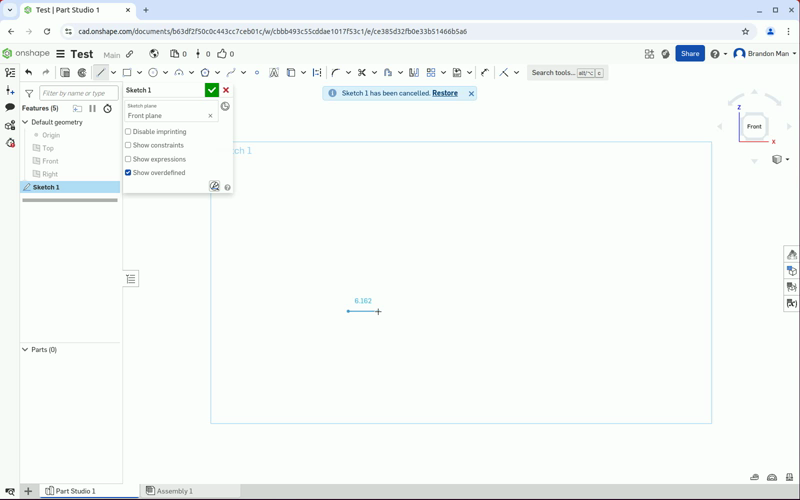
mouse_move(349, 307)
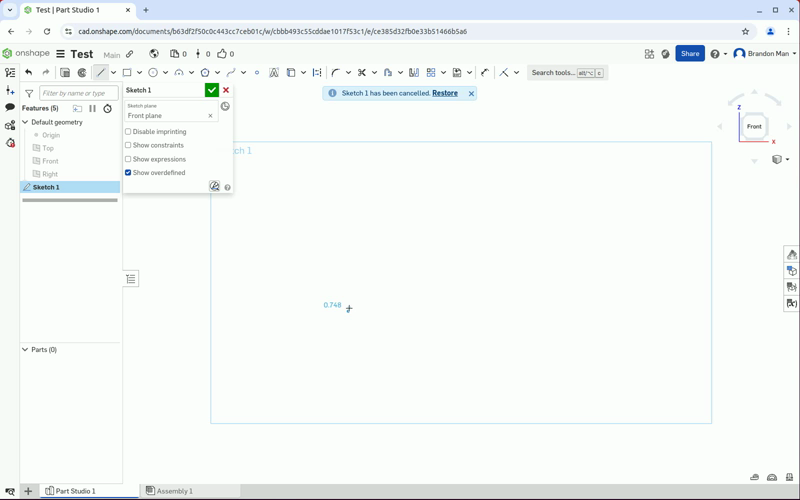
scroll(6)
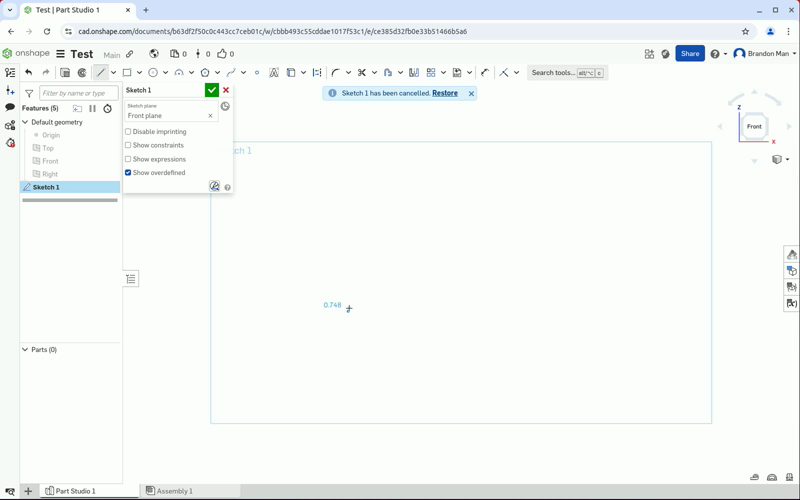
scroll(6)
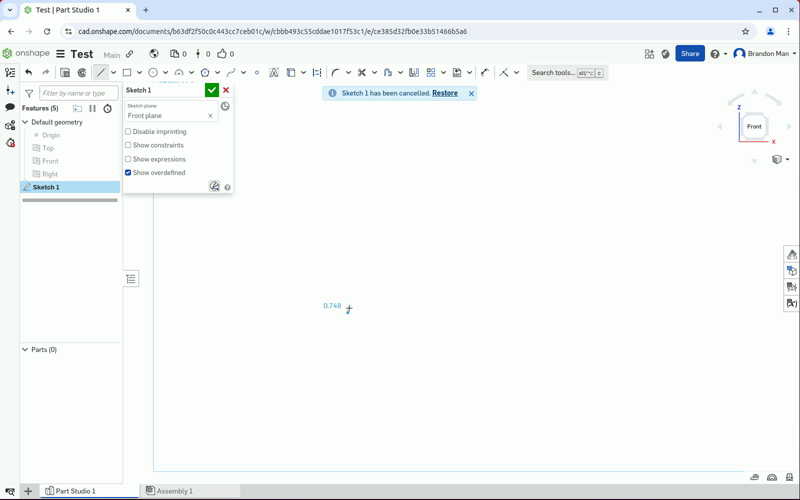
scroll(6)
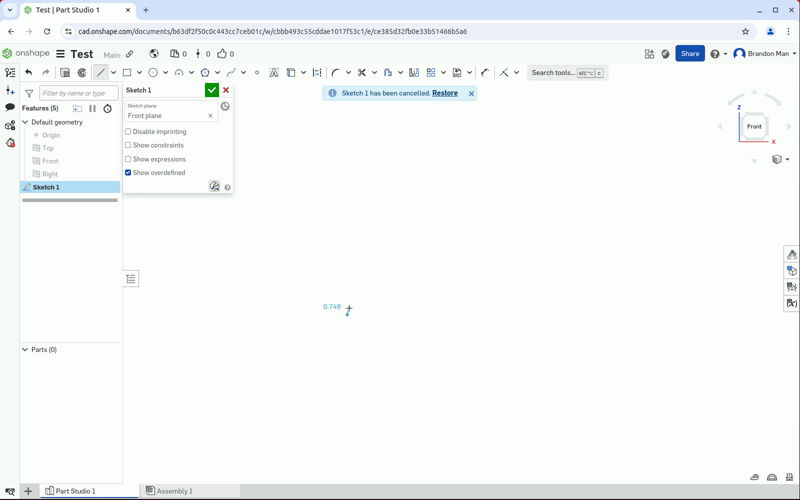
scroll(6)
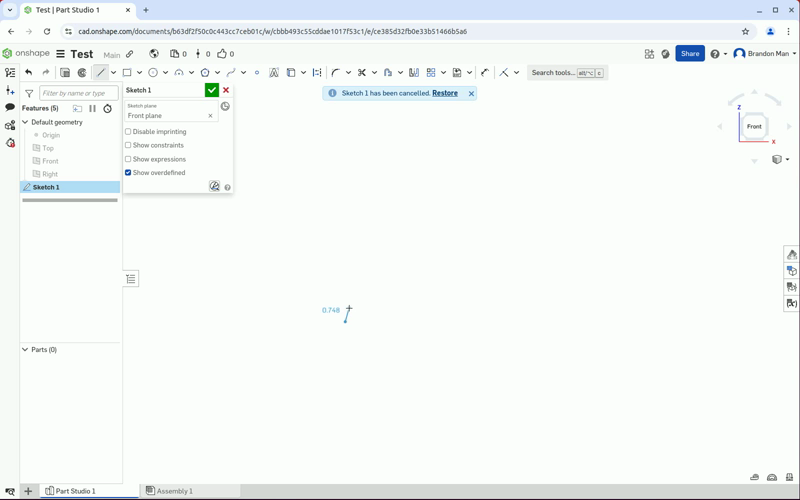
scroll(6)
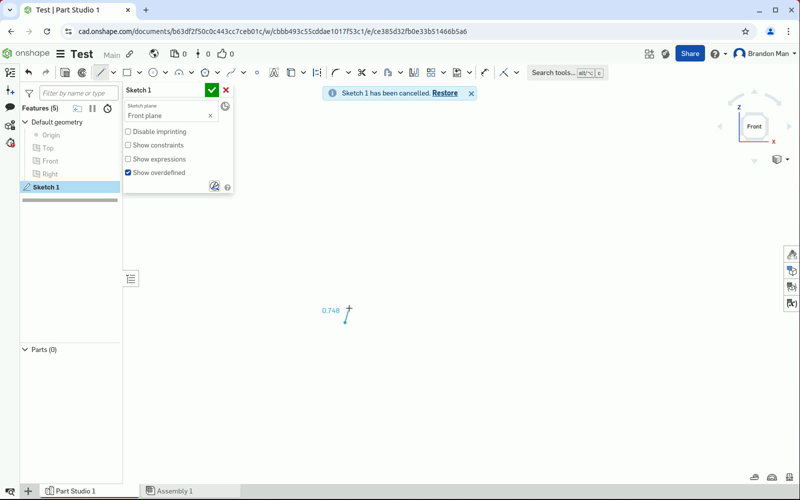
scroll(6)
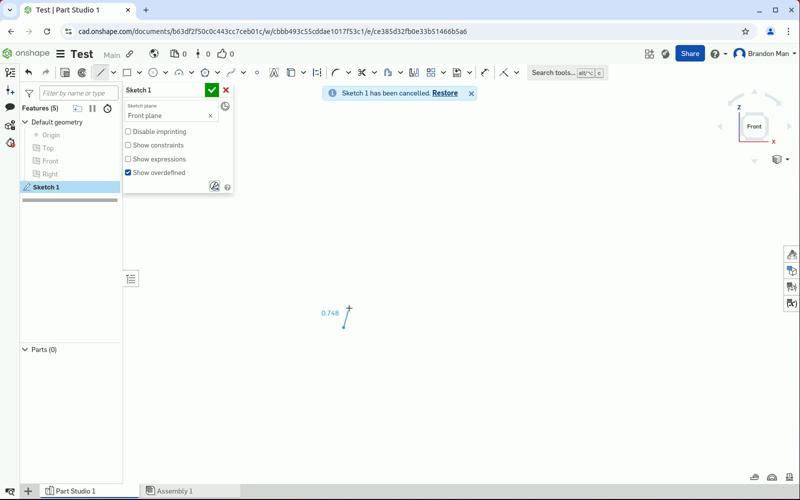
scroll(6)
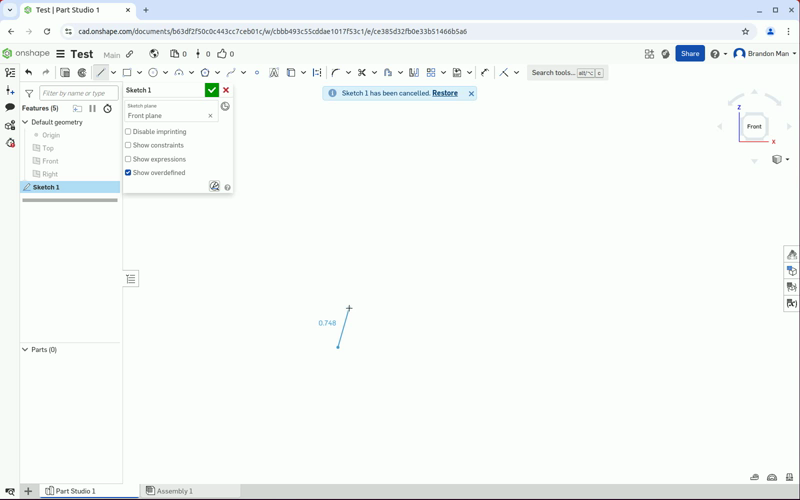
click(349, 307)
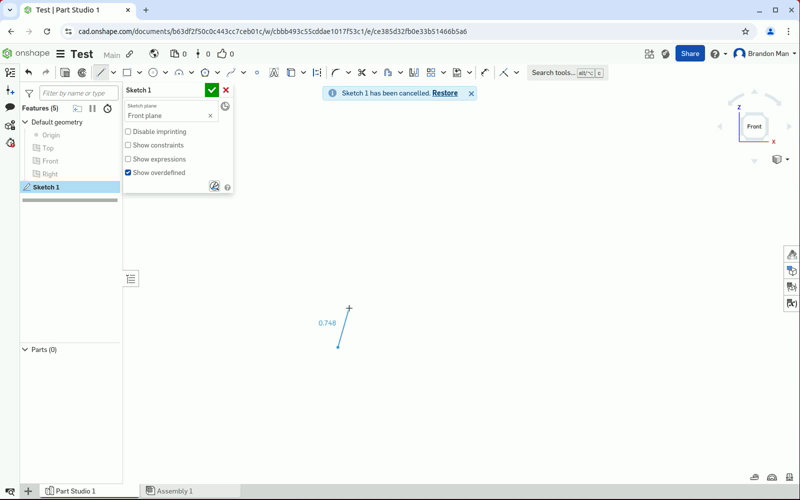
scroll(-6)
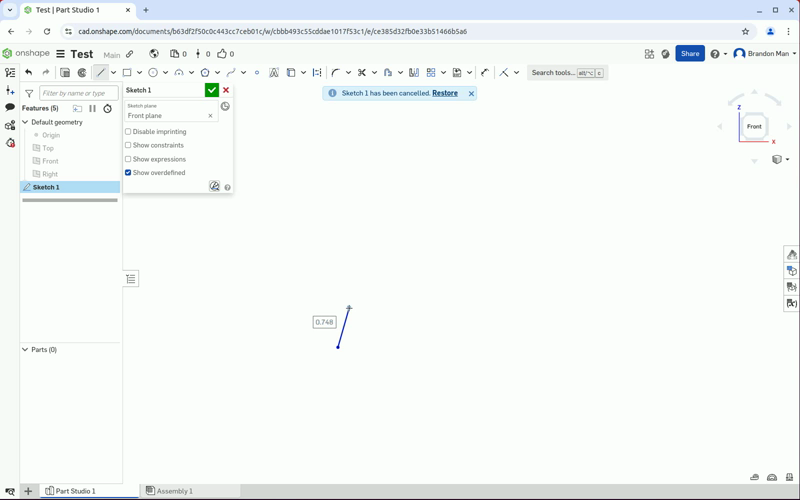
scroll(-6)
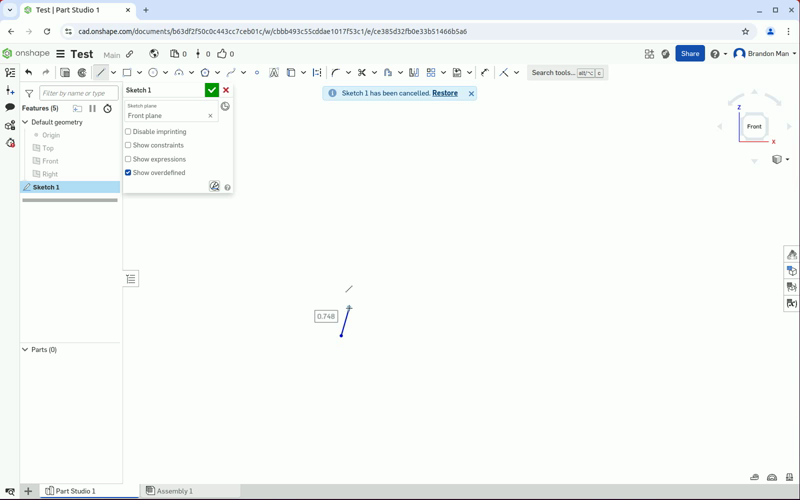
scroll(-6)
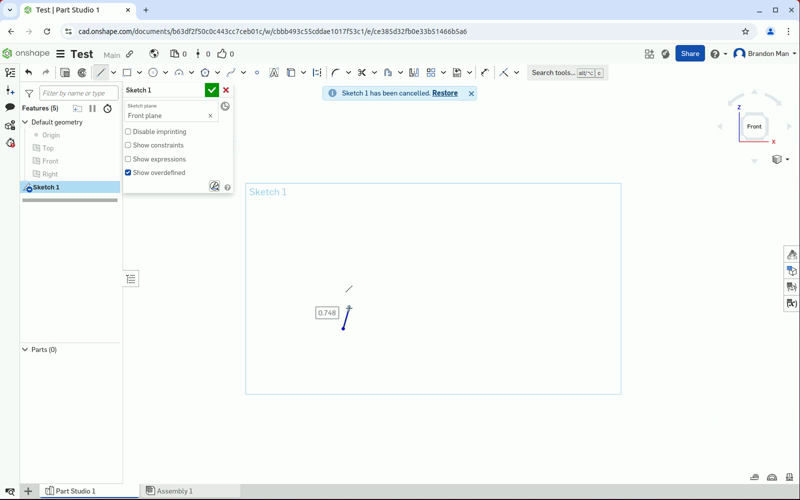
scroll(-6)
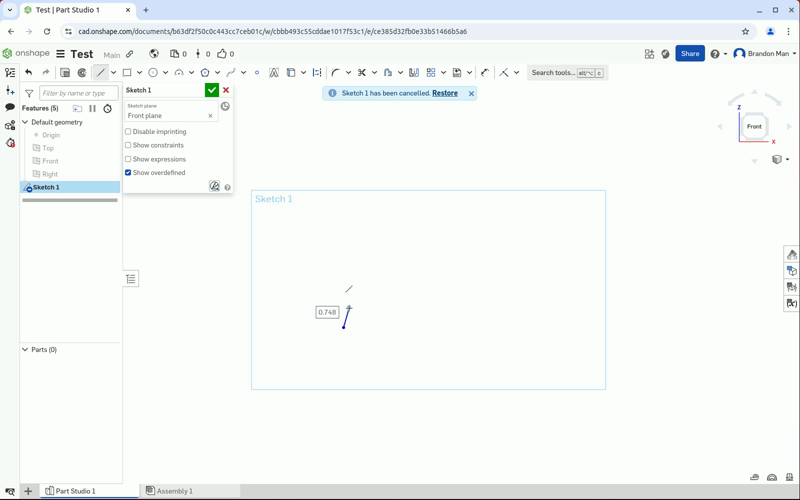
scroll(-6)
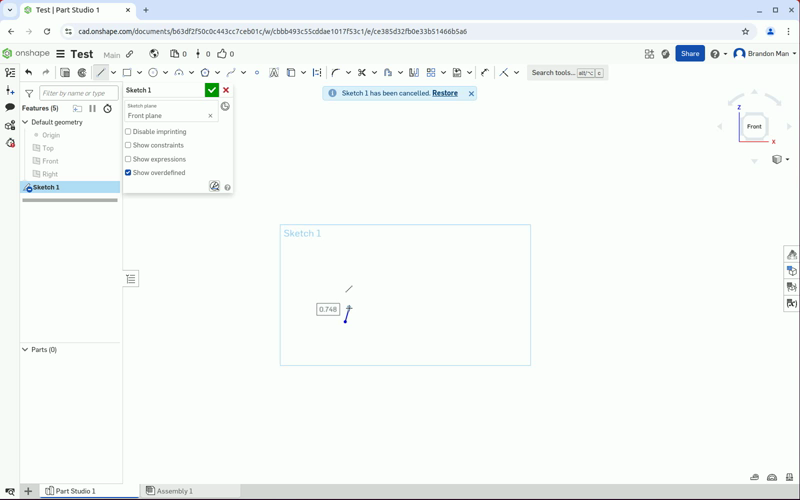
scroll(-6)
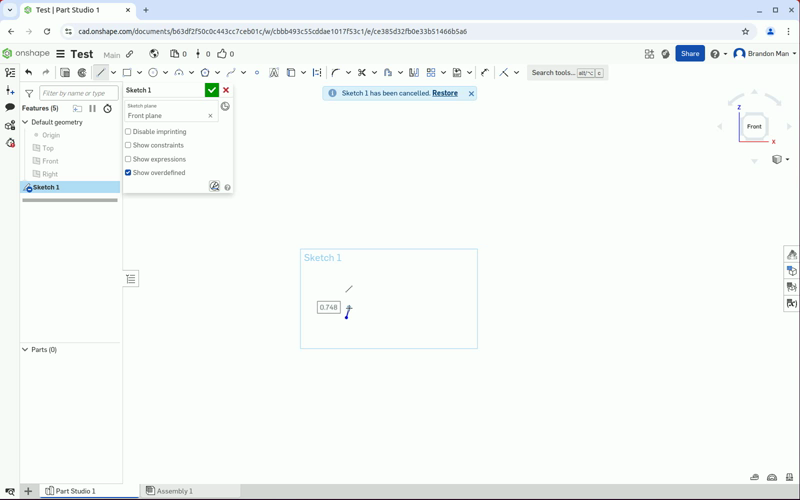
scroll(-6)
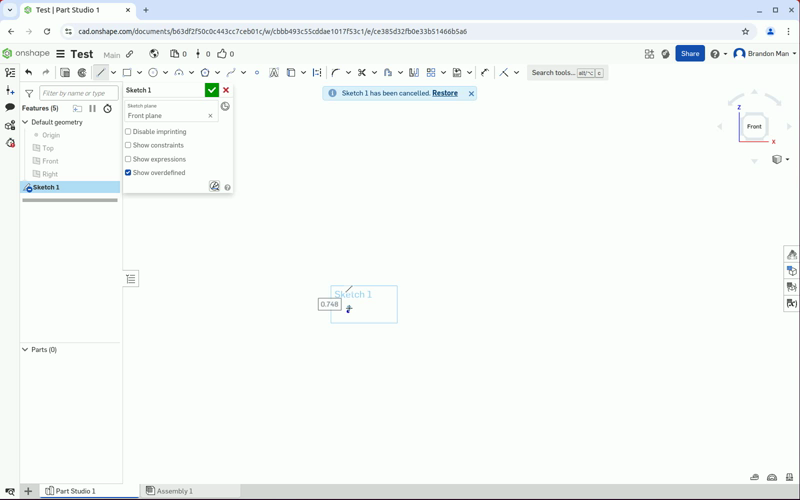
key_up(shift)
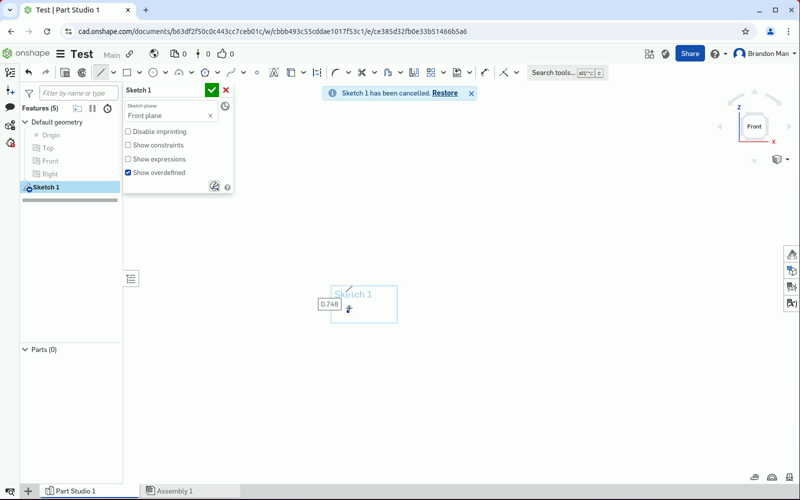
key(esc)
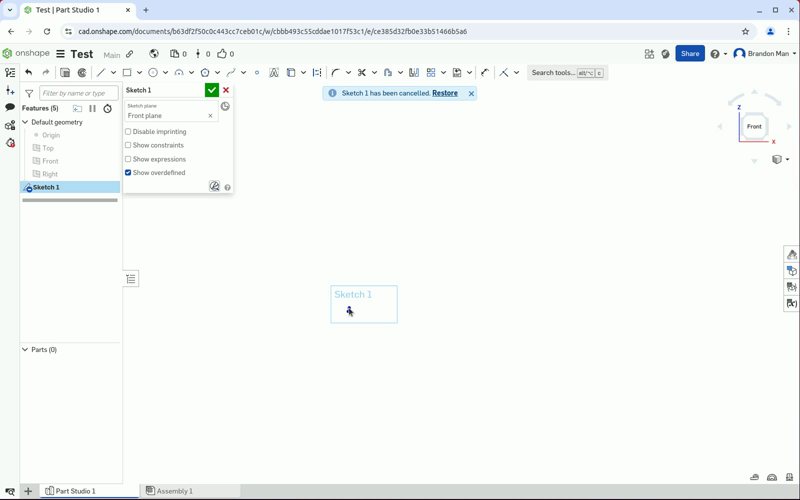
key(a)
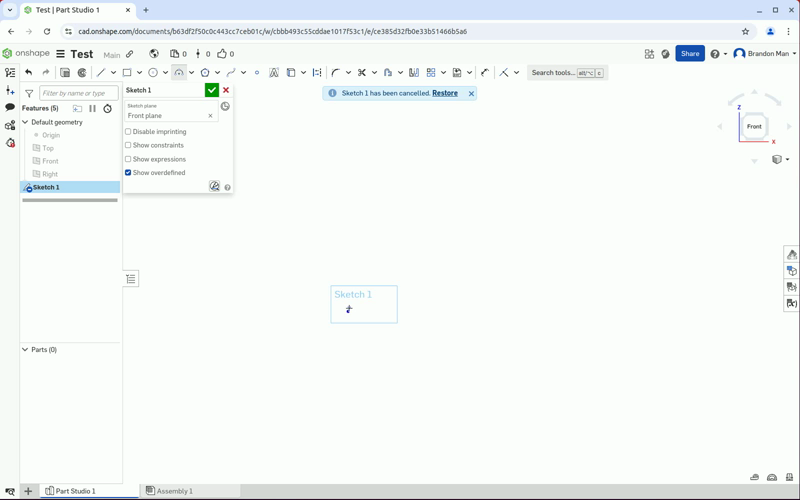
mouse_move(349, 307)
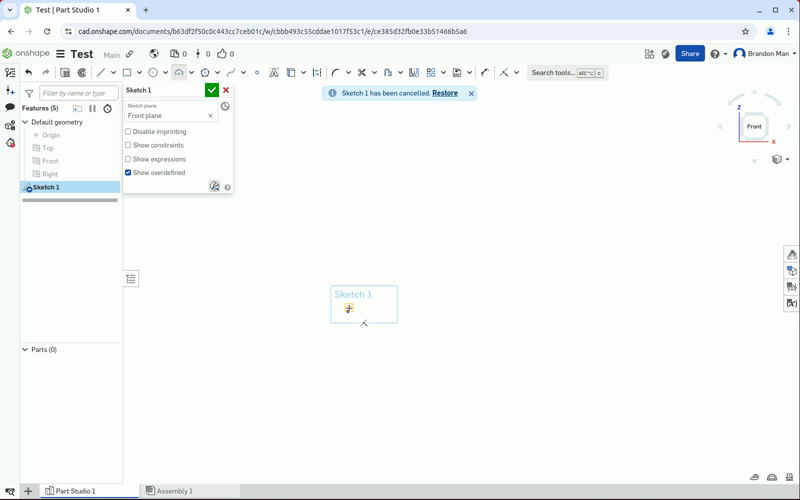
scroll(6)
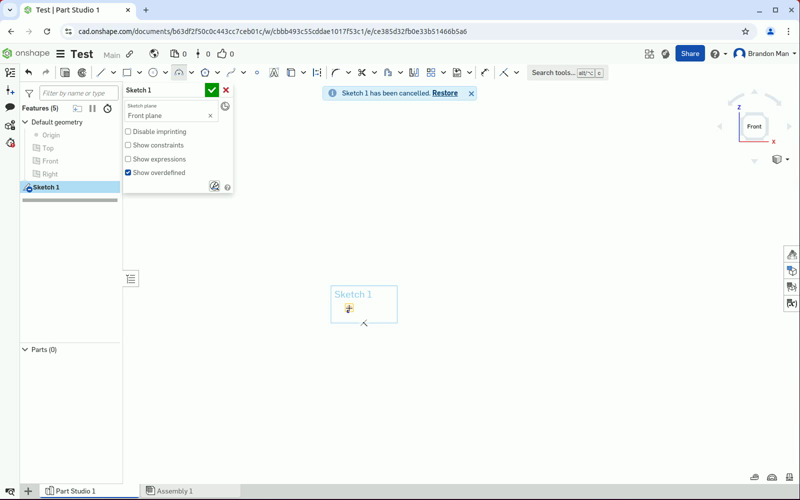
scroll(6)
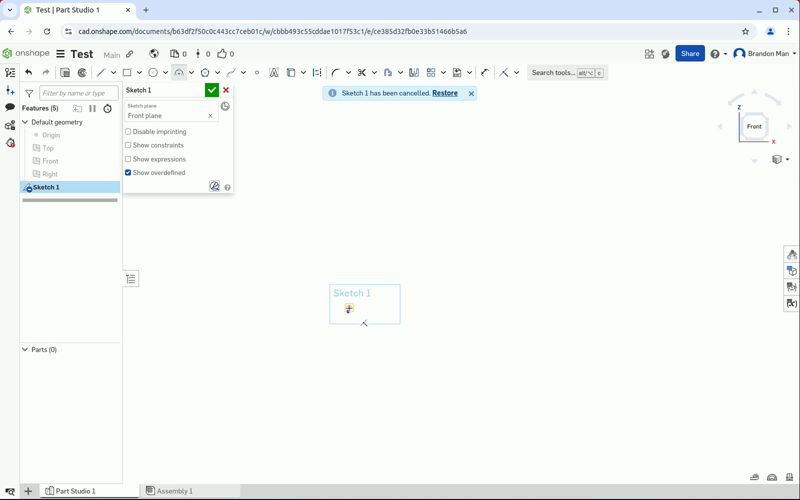
scroll(6)
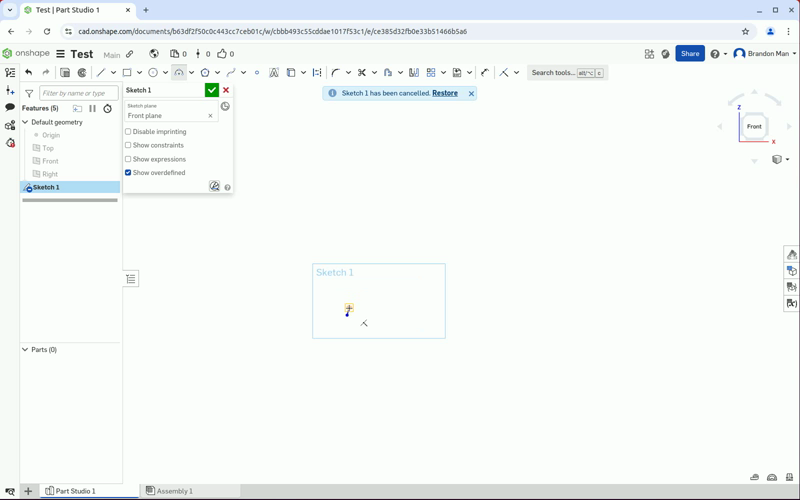
scroll(6)
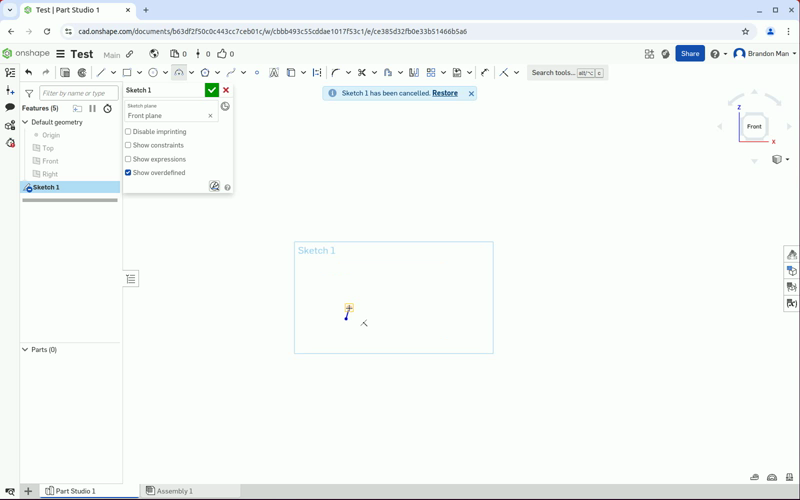
scroll(6)
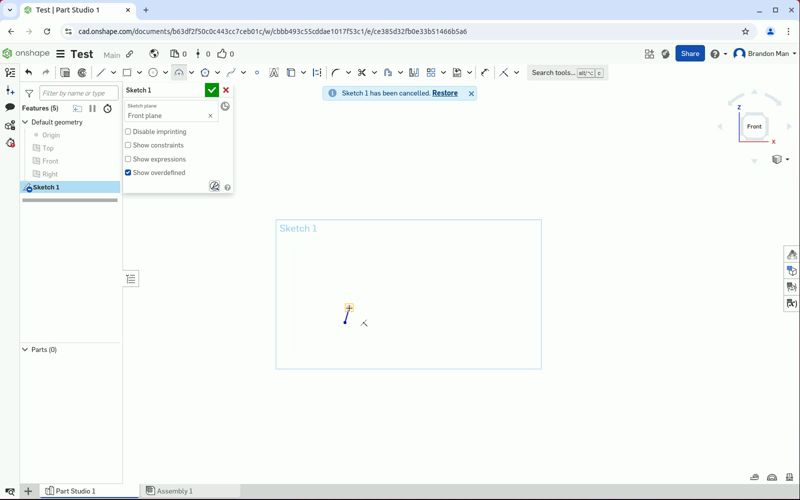
scroll(6)
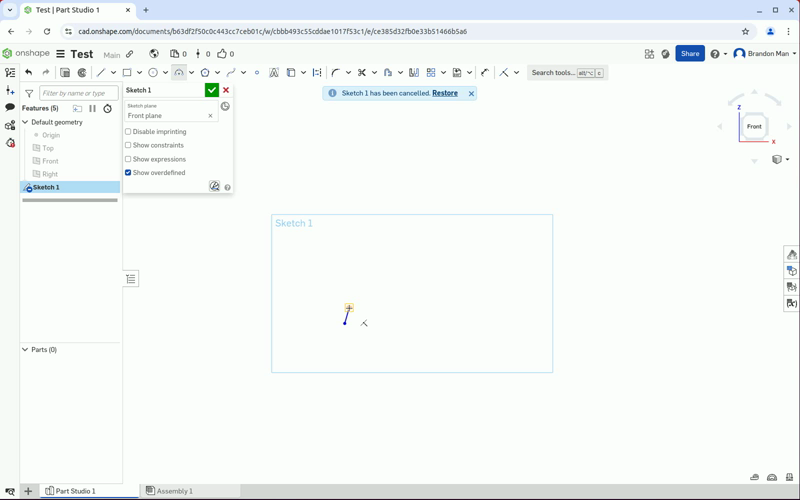
scroll(6)
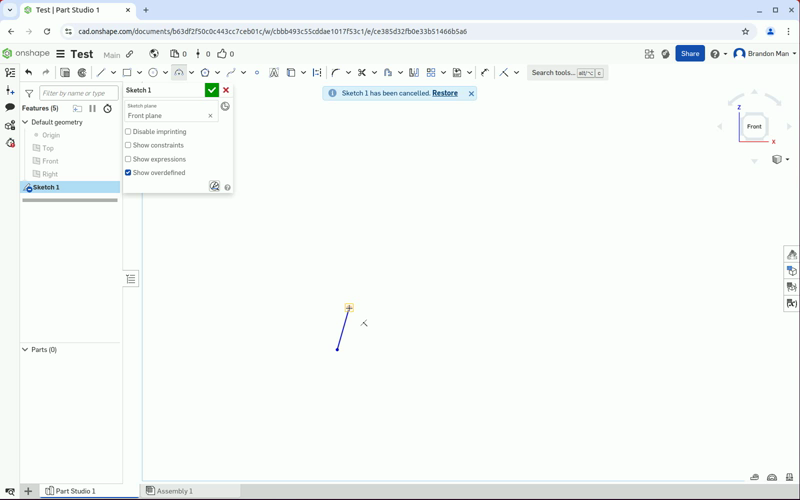
click(349, 307)
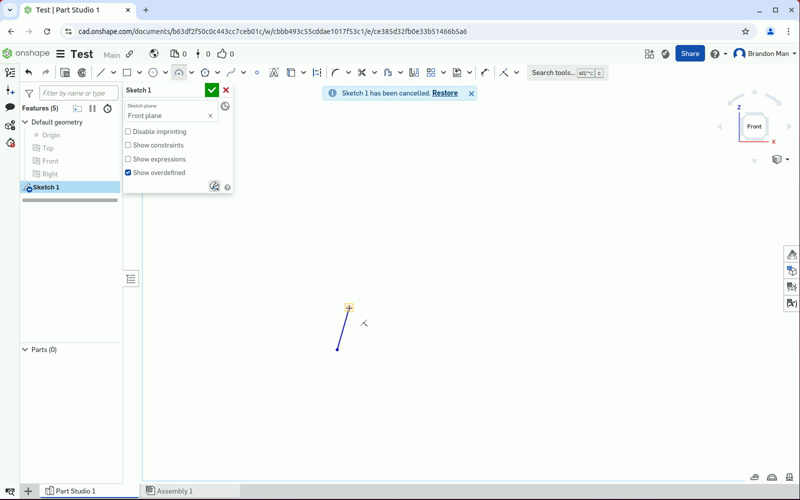
scroll(-6)
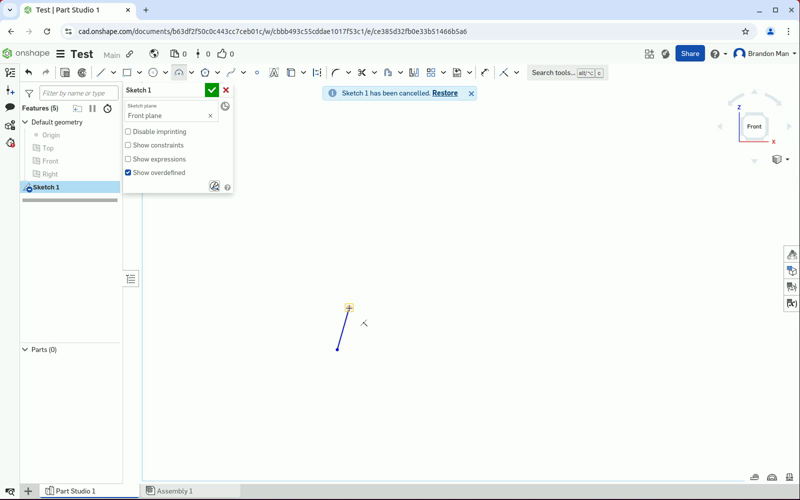
scroll(-6)
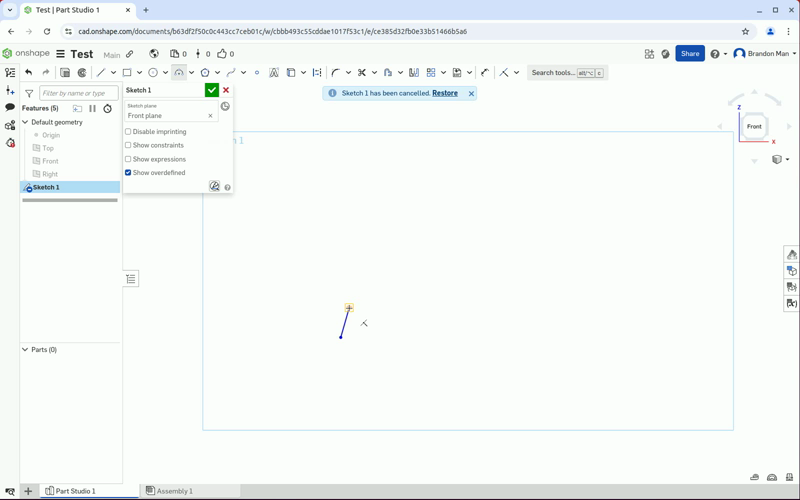
scroll(-6)
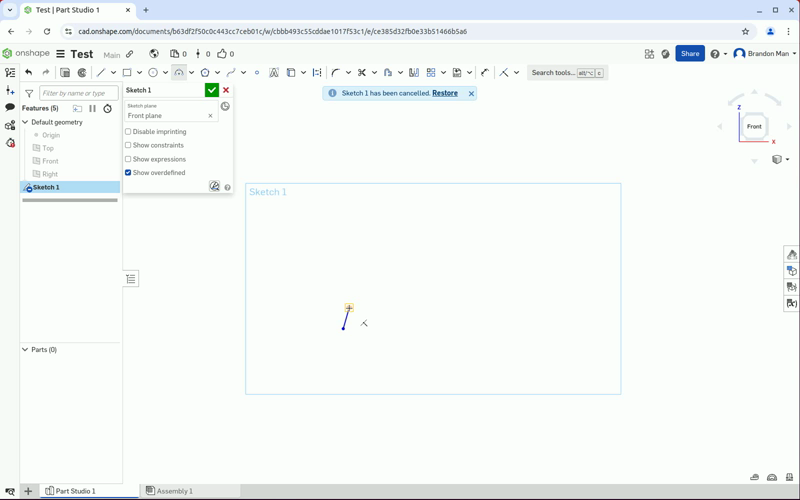
scroll(-6)
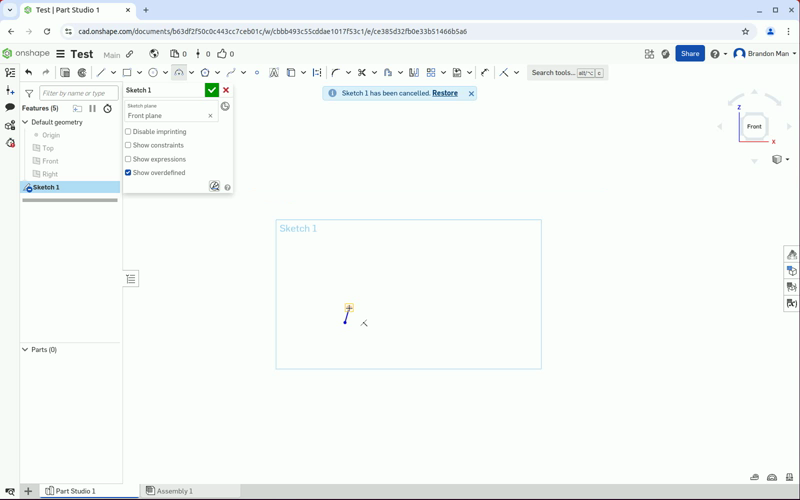
scroll(-6)
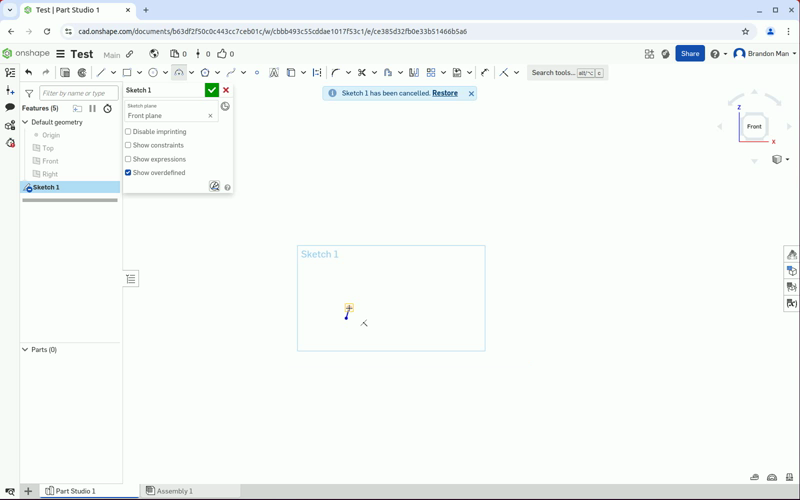
scroll(-6)
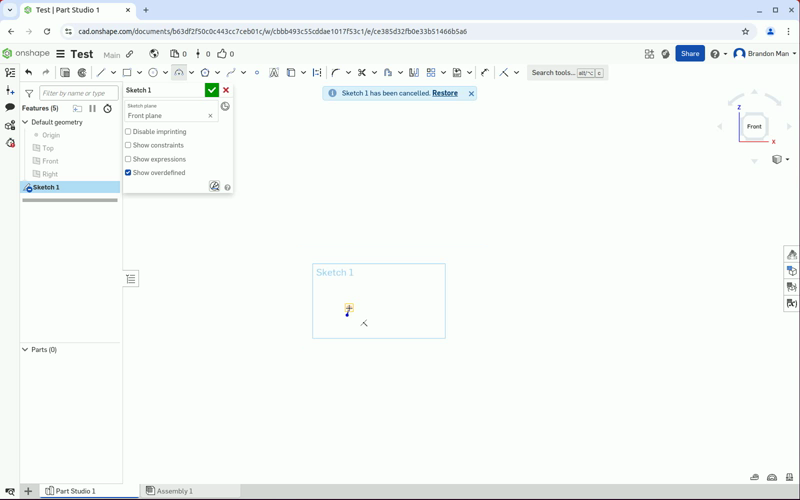
scroll(-6)
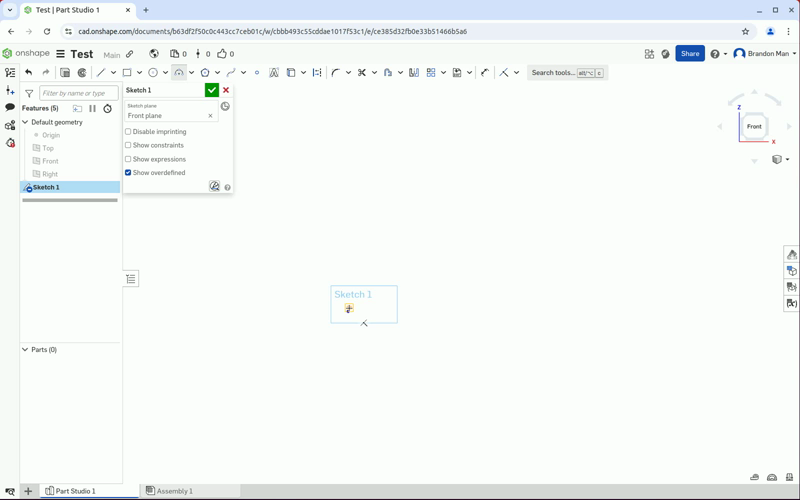
mouse_move(348, 311)
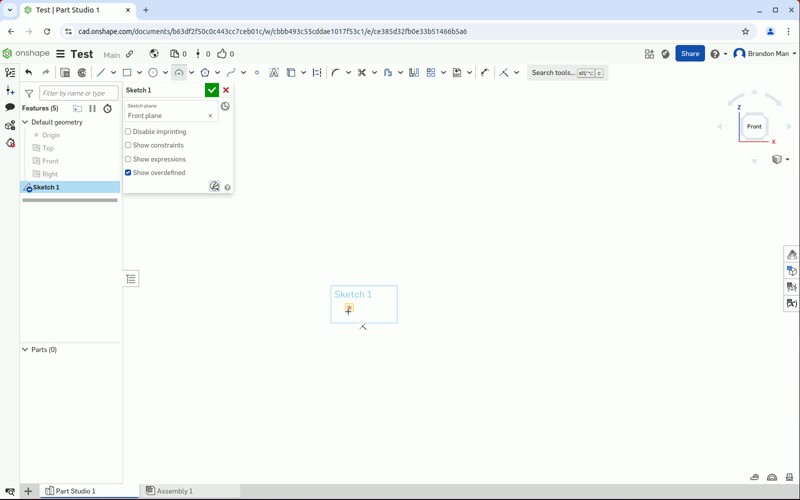
scroll(6)
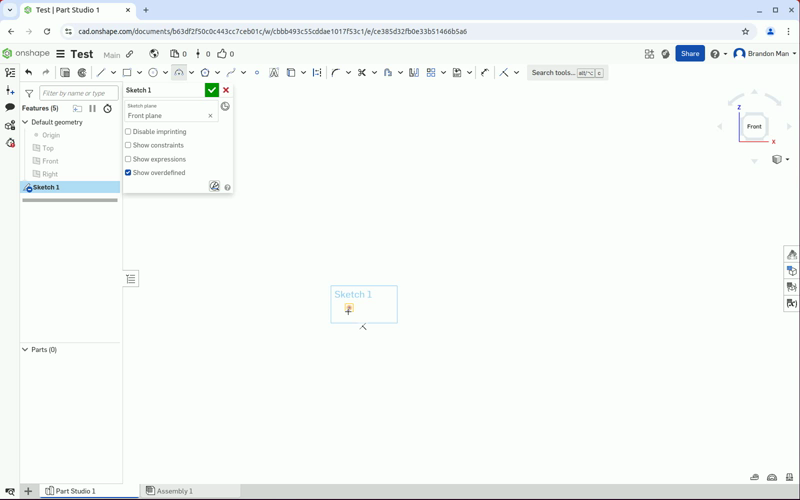
scroll(6)
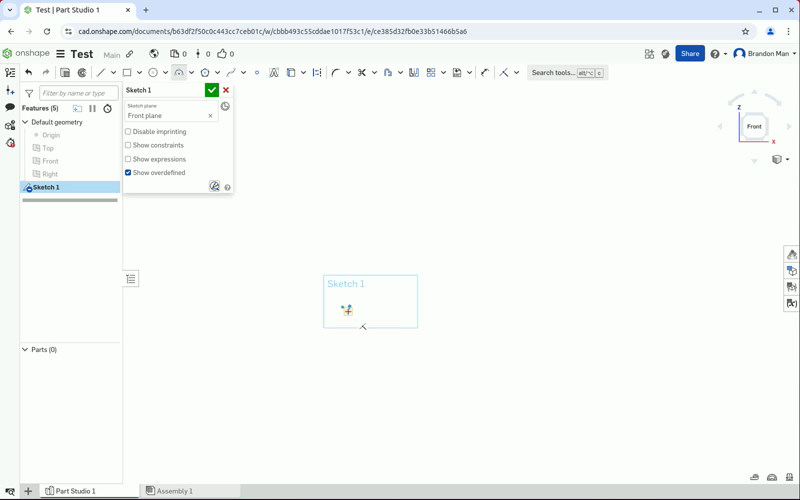
scroll(6)
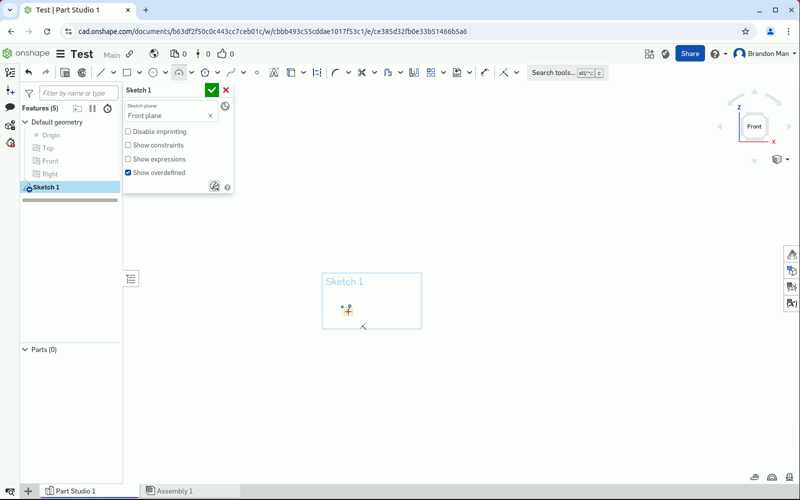
scroll(6)
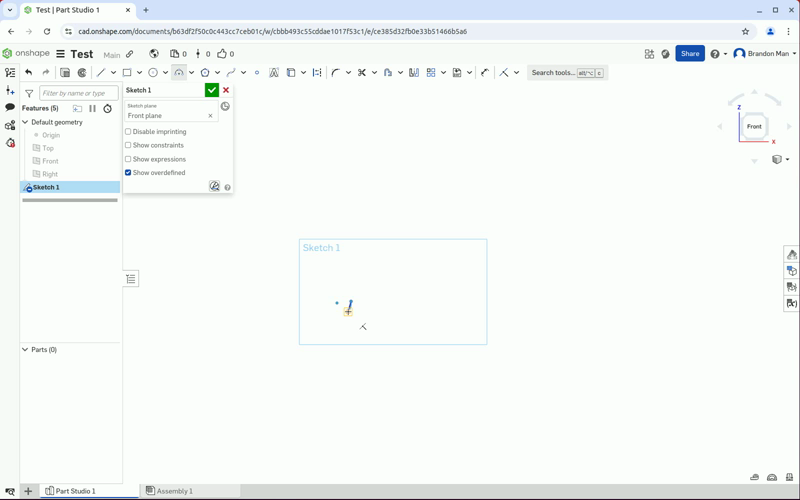
scroll(6)
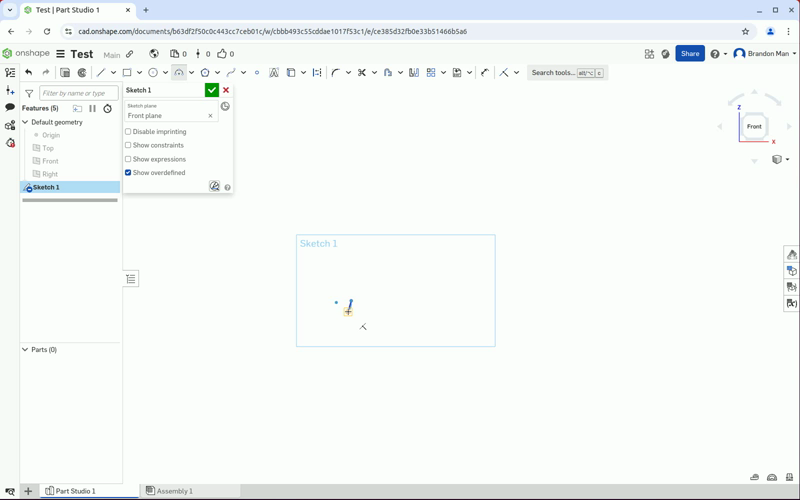
scroll(6)
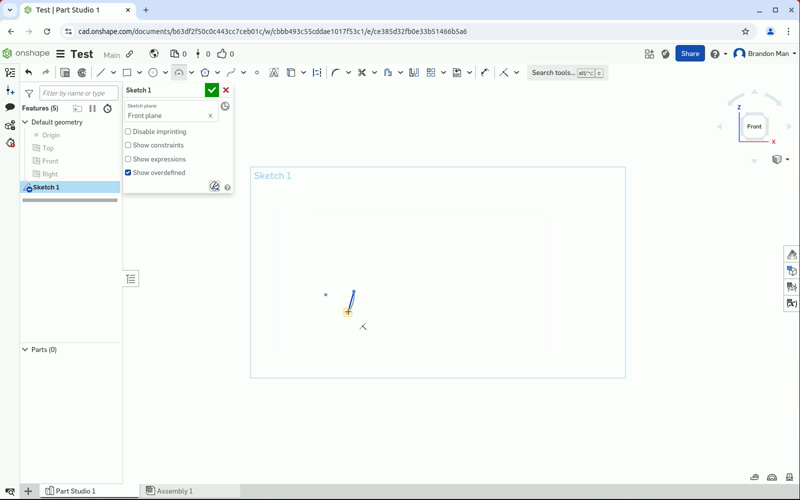
scroll(6)
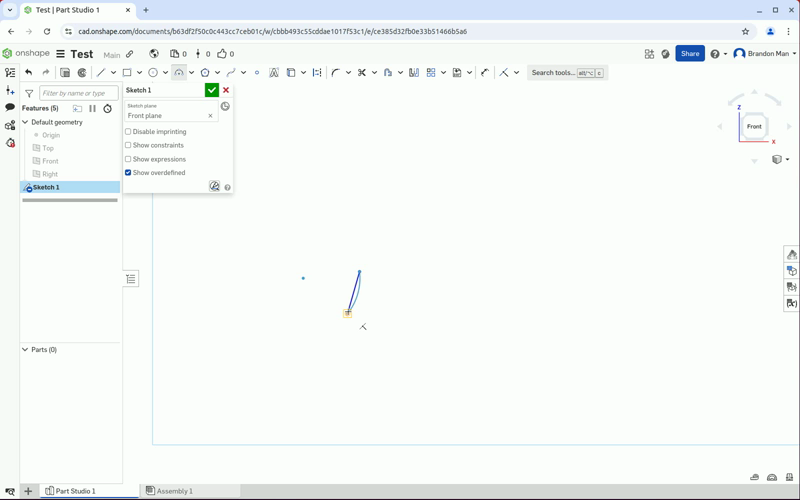
click(348, 311)
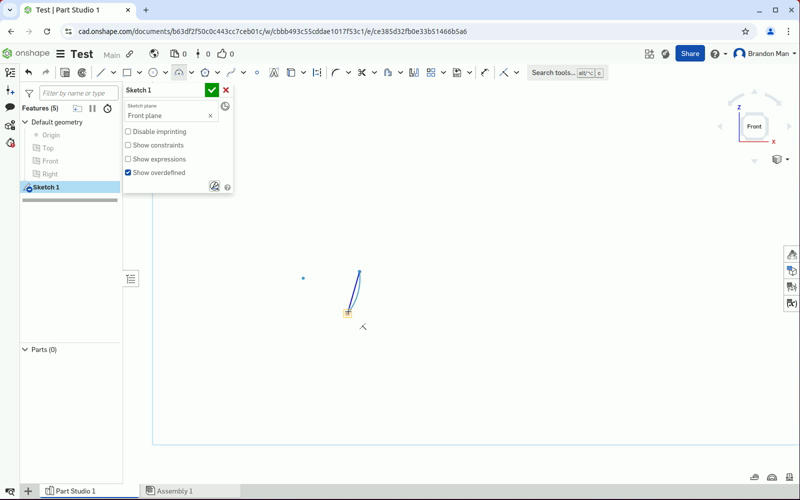
scroll(-6)
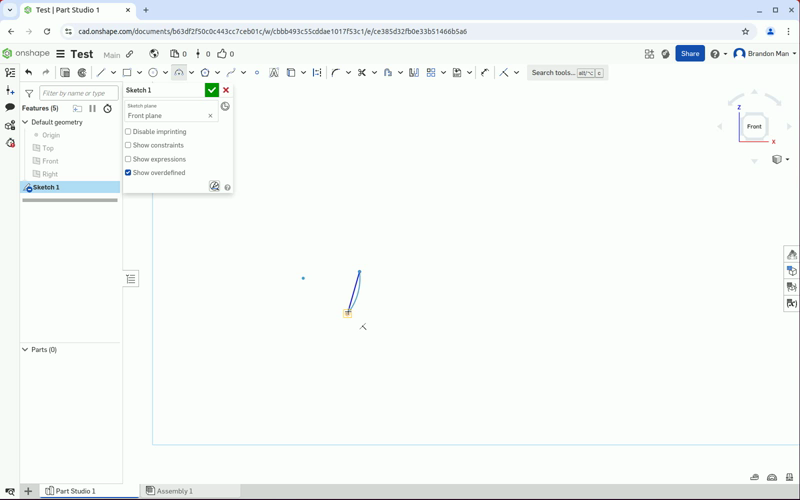
scroll(-6)
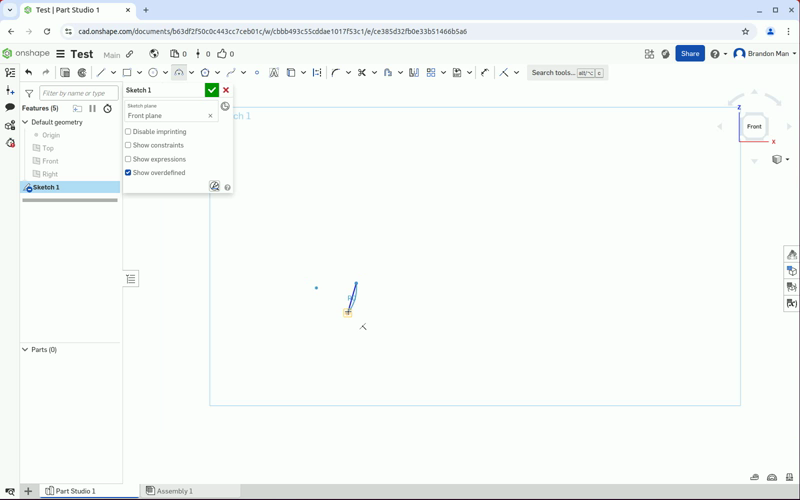
scroll(-6)
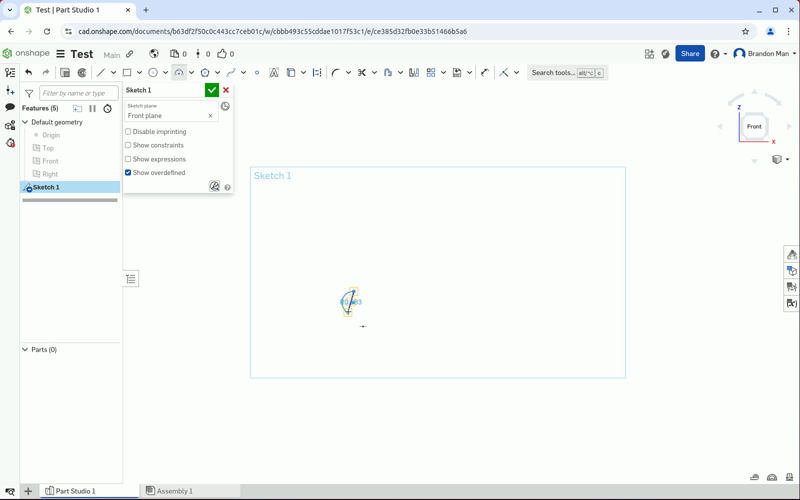
scroll(-6)
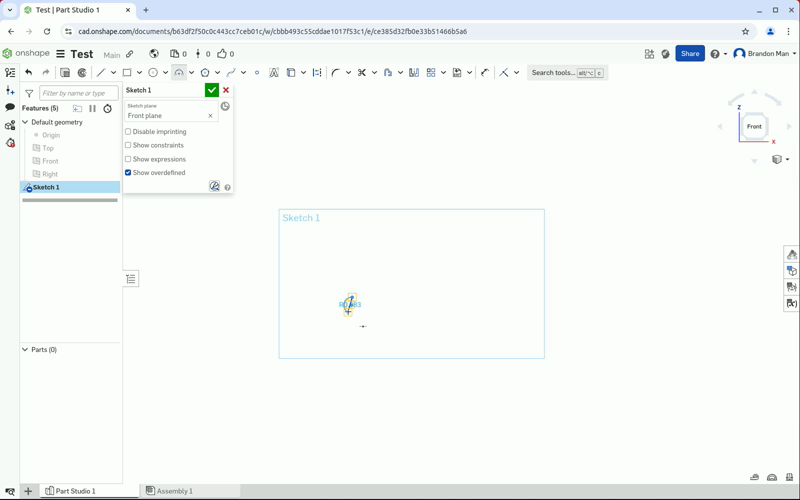
scroll(-6)
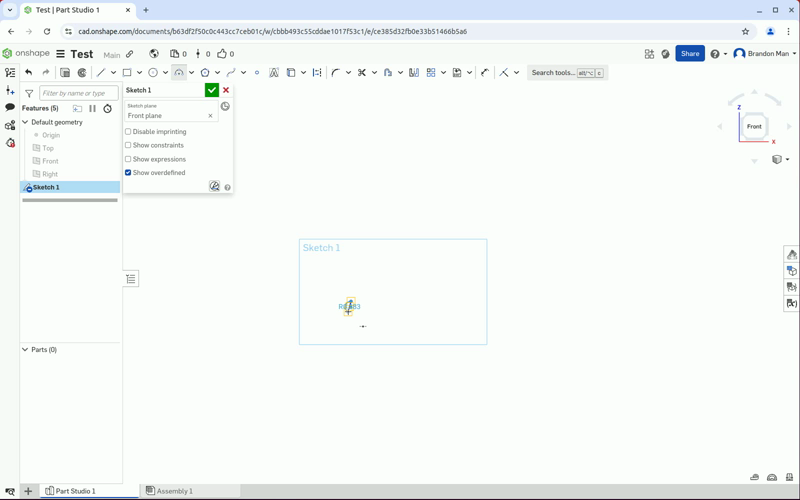
scroll(-6)
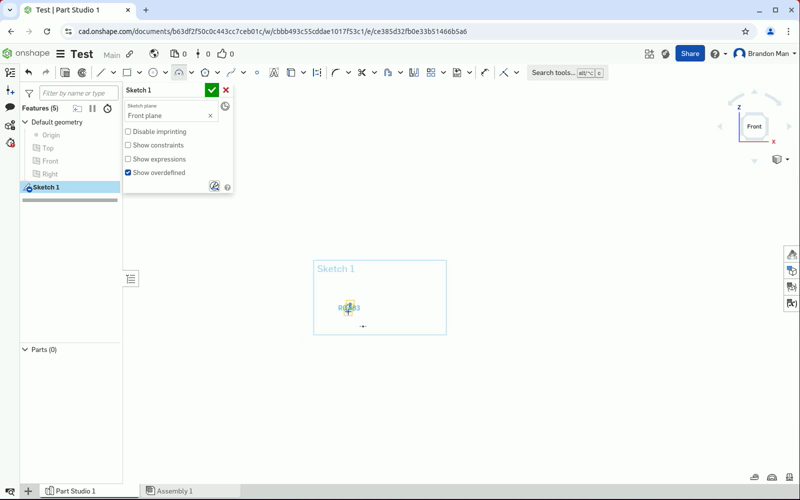
scroll(-6)
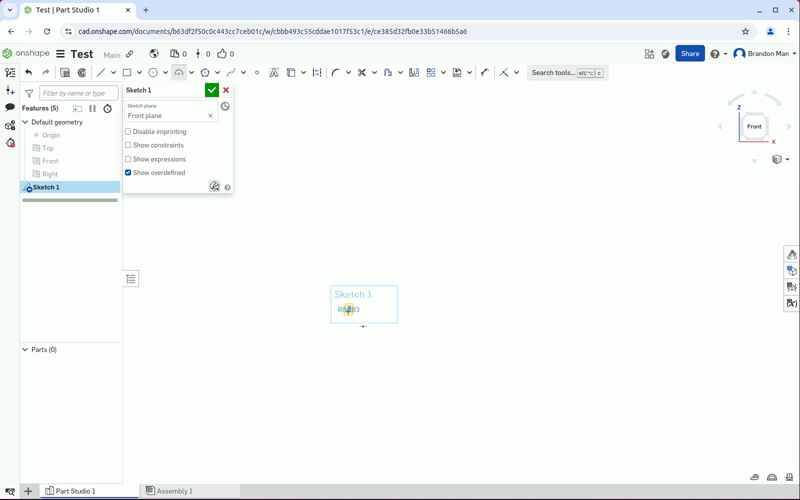
key_down(shift)
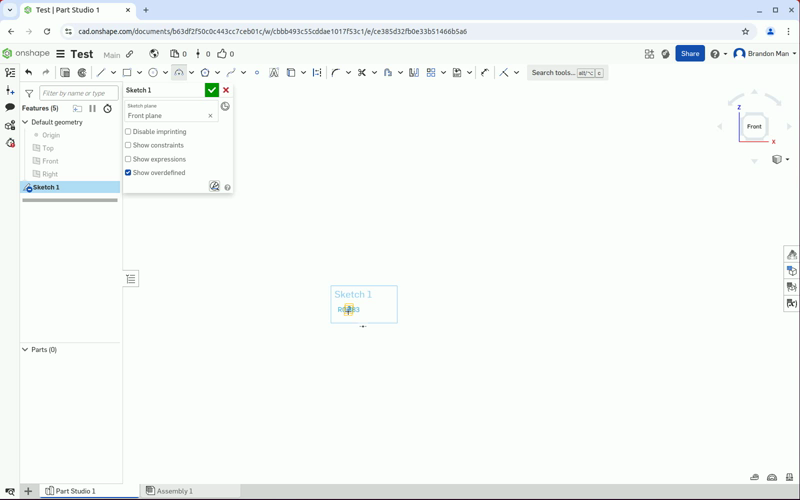
mouse_move(347, 309)
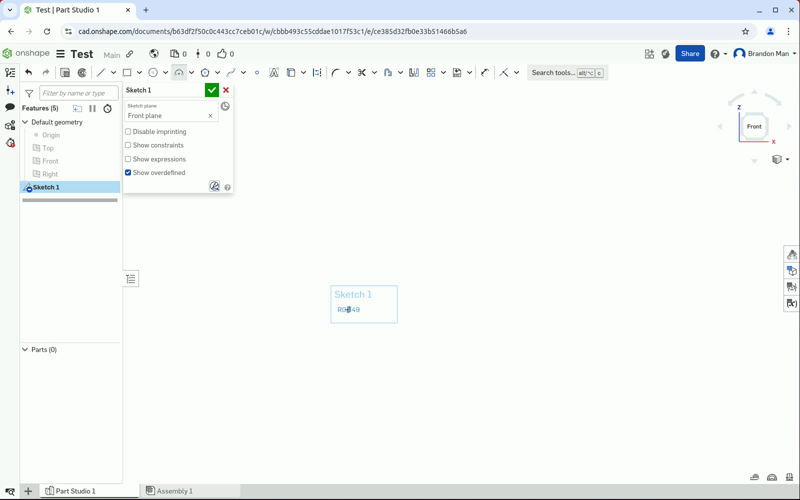
scroll(6)
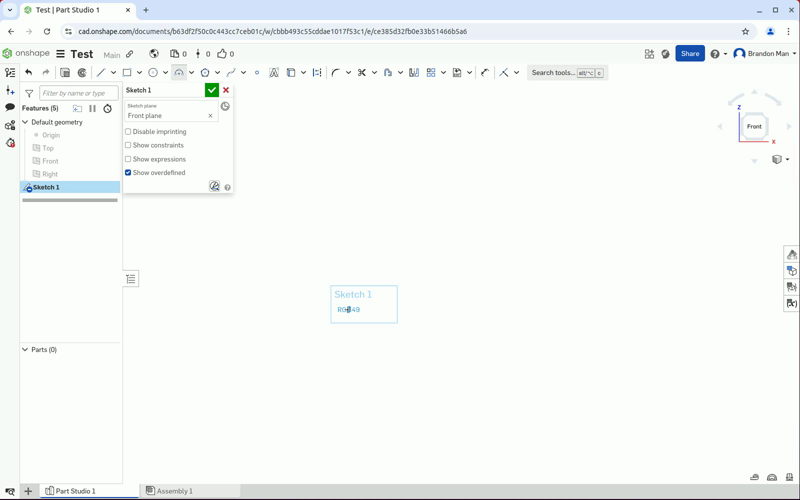
scroll(6)
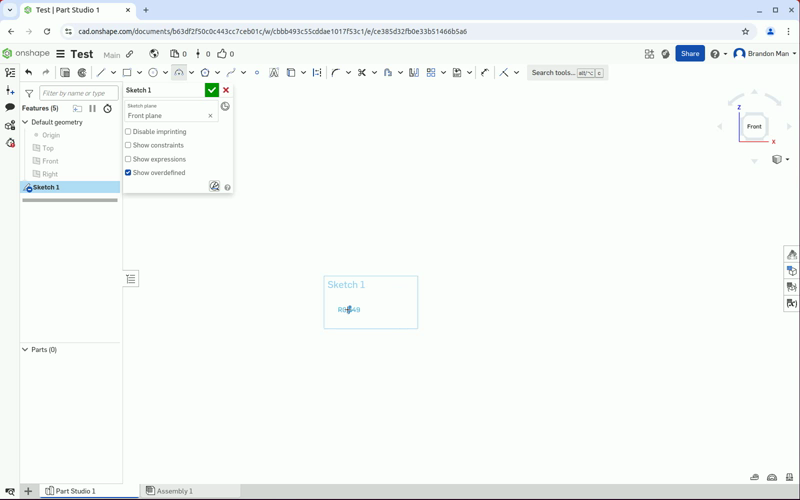
scroll(6)
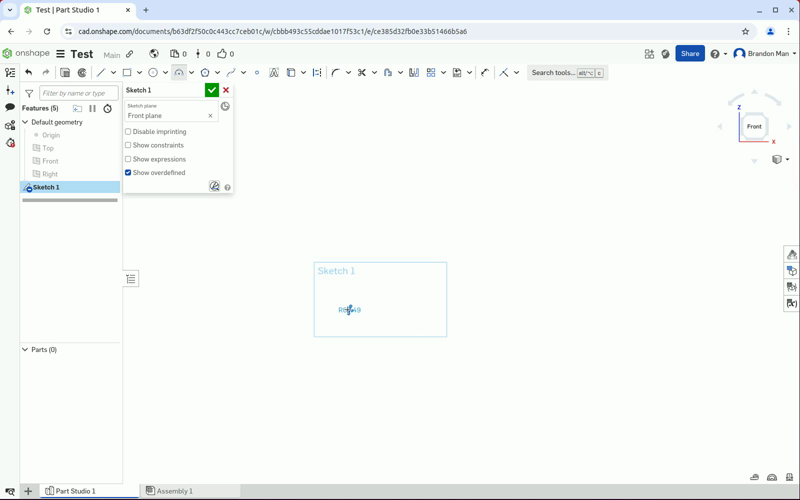
scroll(6)
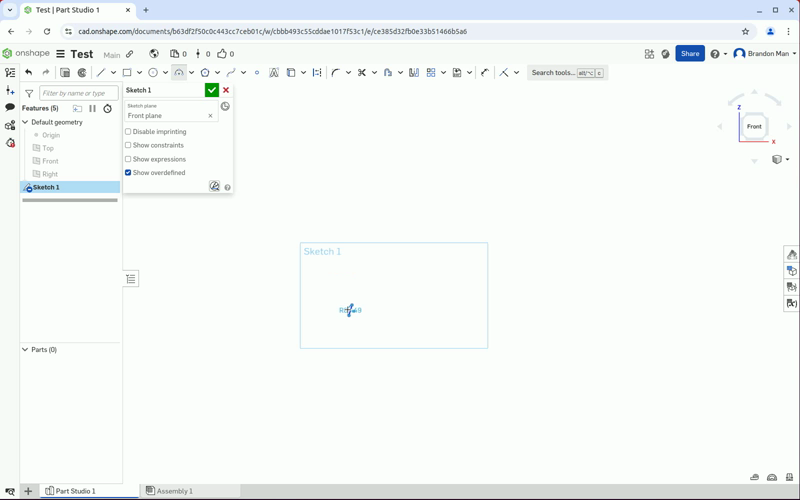
scroll(6)
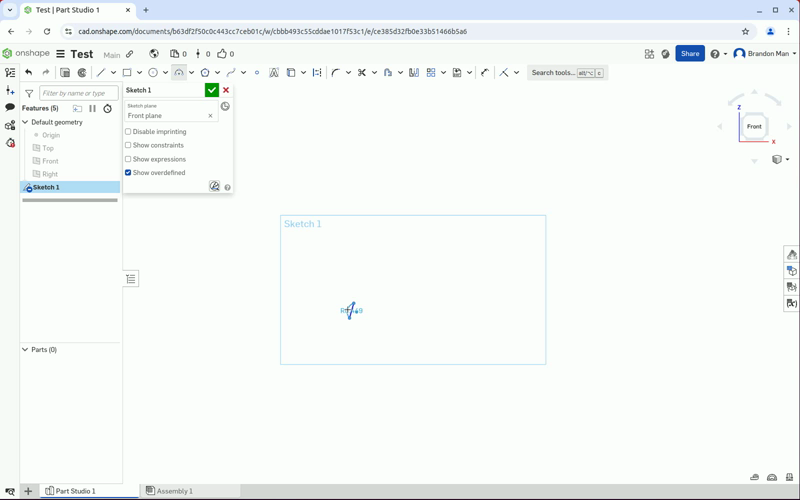
scroll(6)
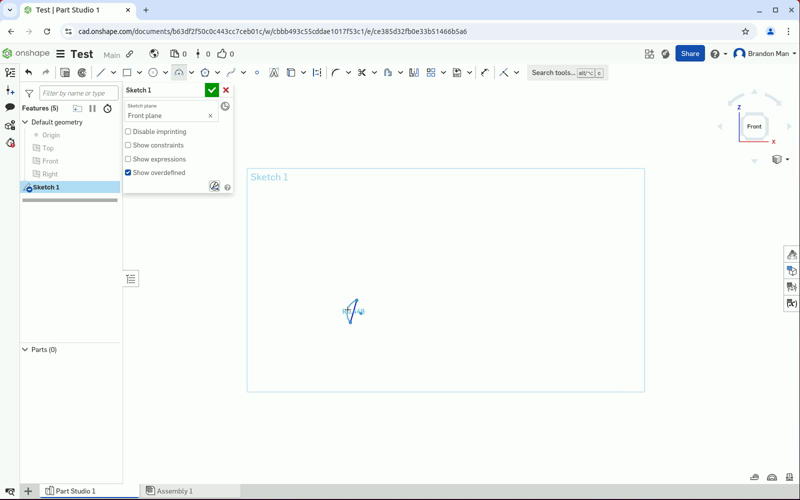
scroll(6)
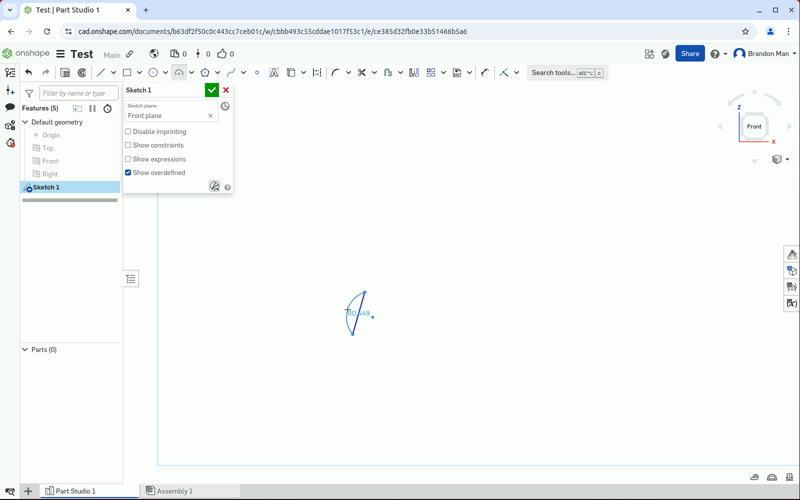
click(347, 309)
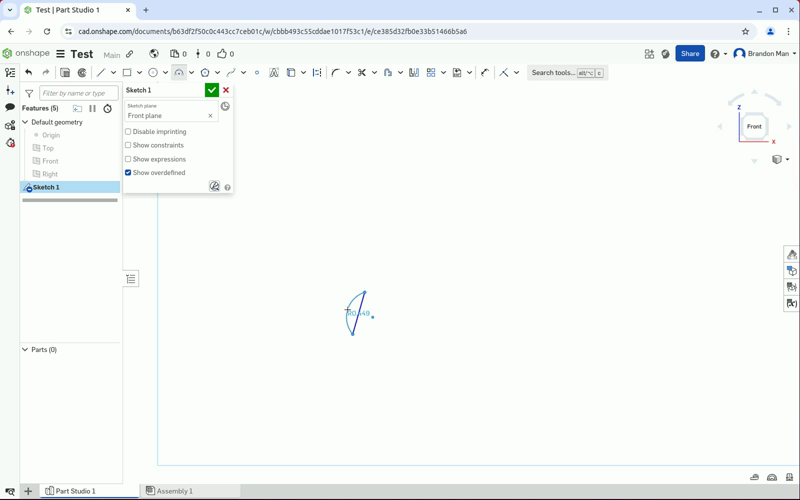
scroll(-6)
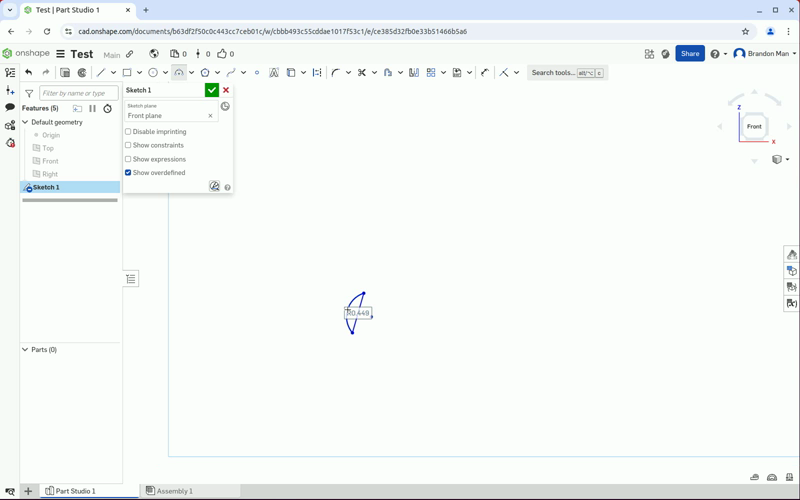
scroll(-6)
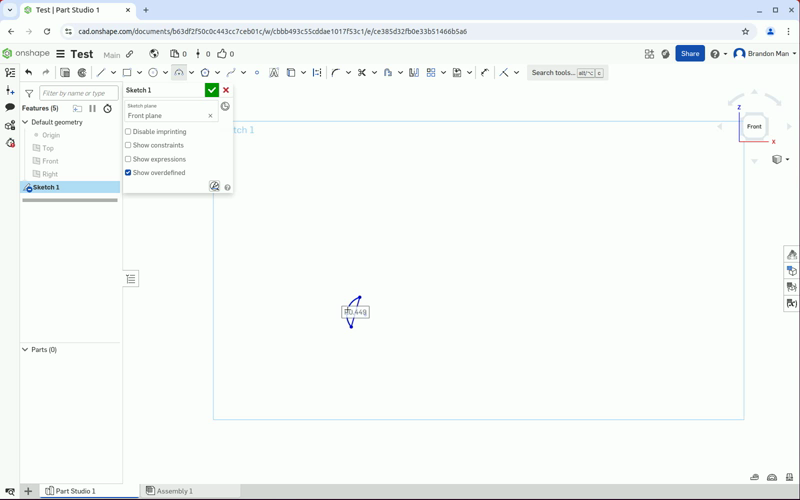
scroll(-6)
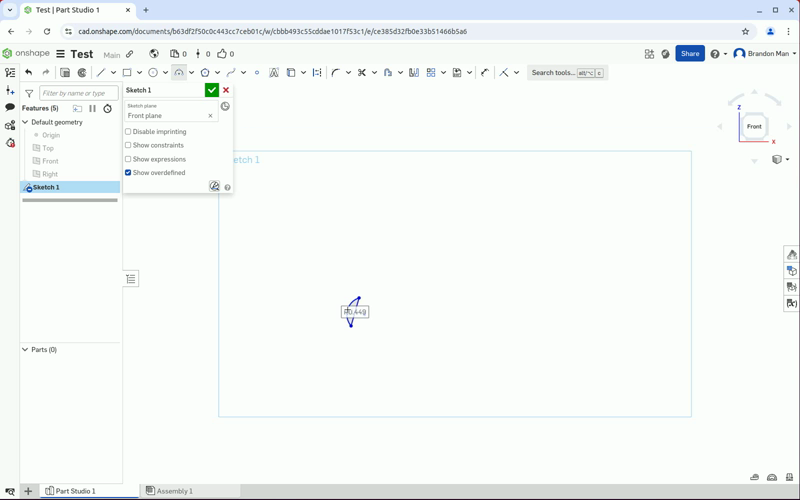
scroll(-6)
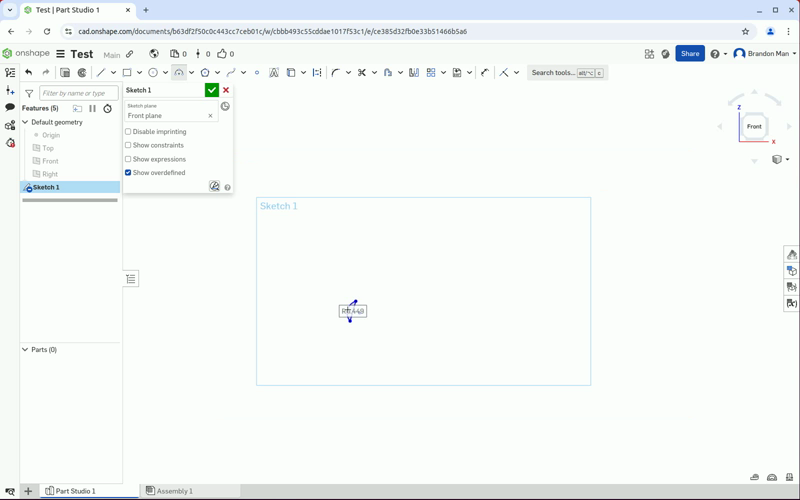
scroll(-6)
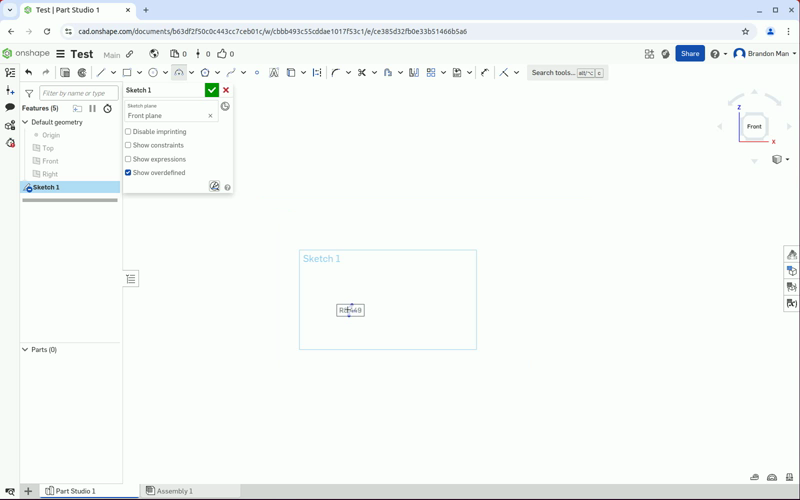
scroll(-6)
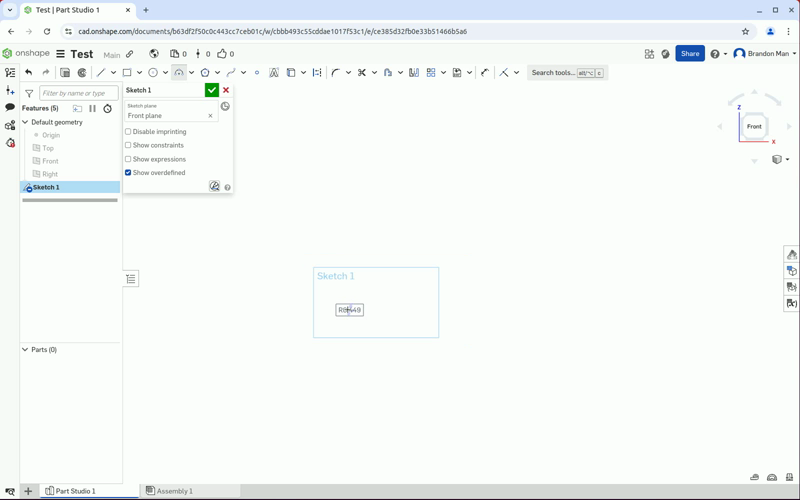
scroll(-6)
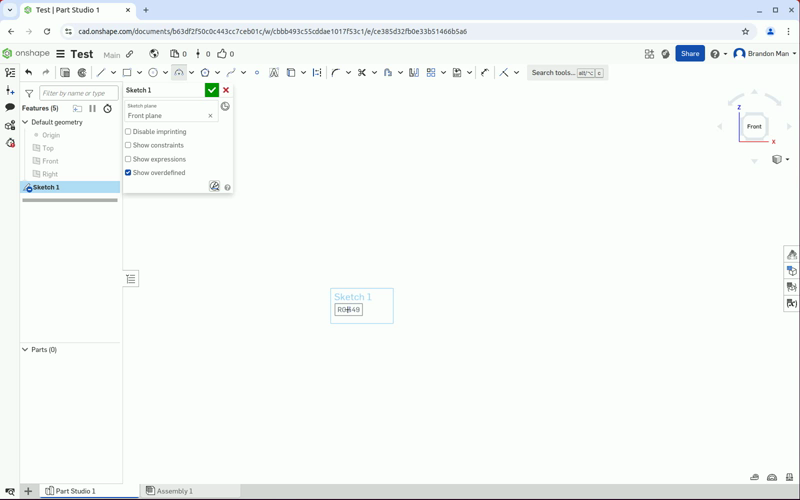
key_up(shift)
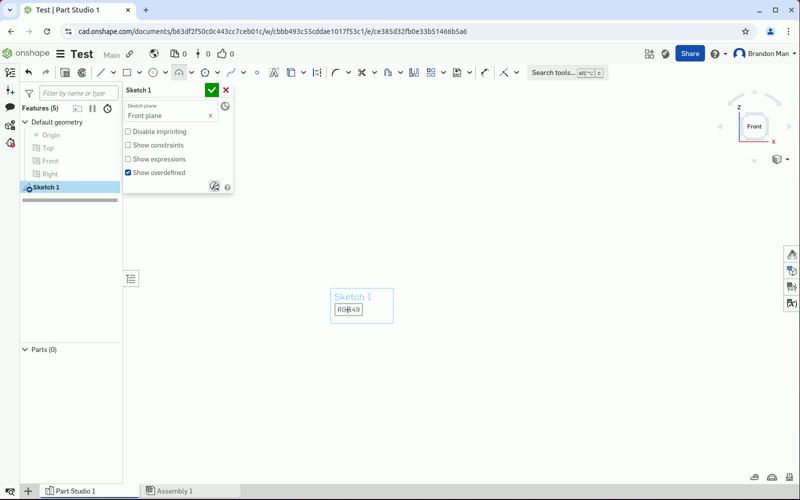
key(esc)
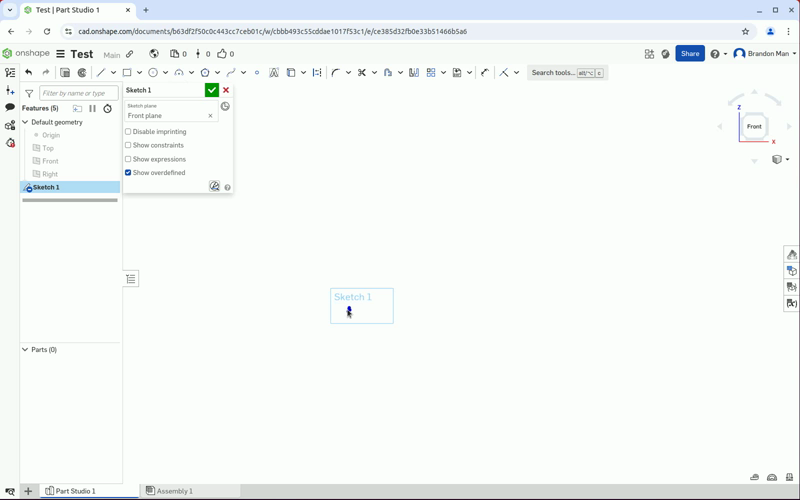
mouse_move(348, 308)
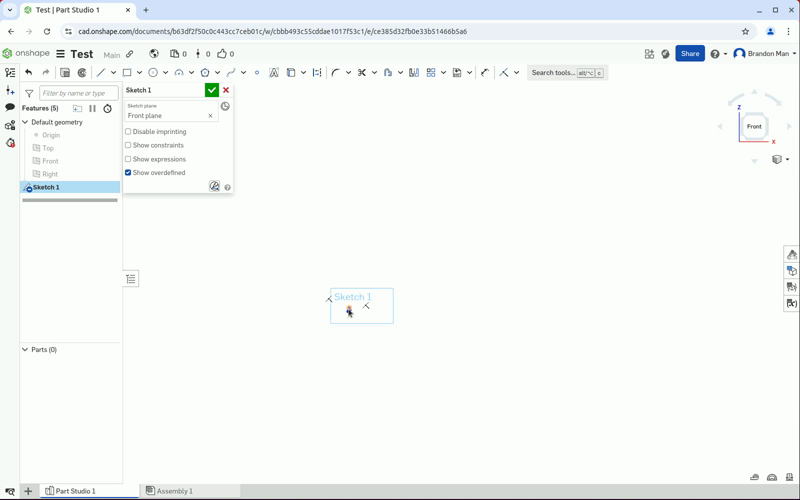
scroll(6)
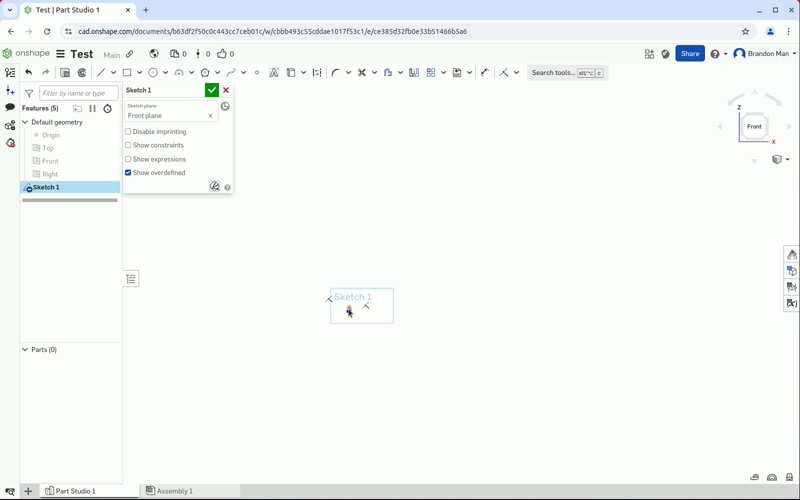
scroll(6)
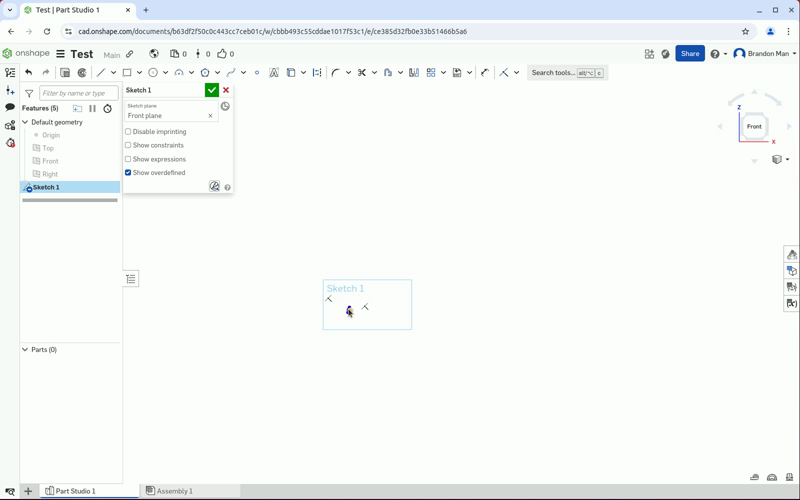
scroll(6)
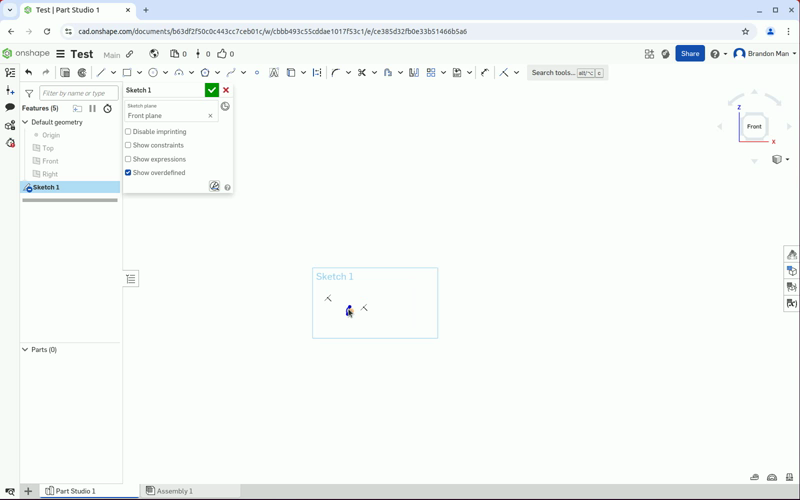
scroll(6)
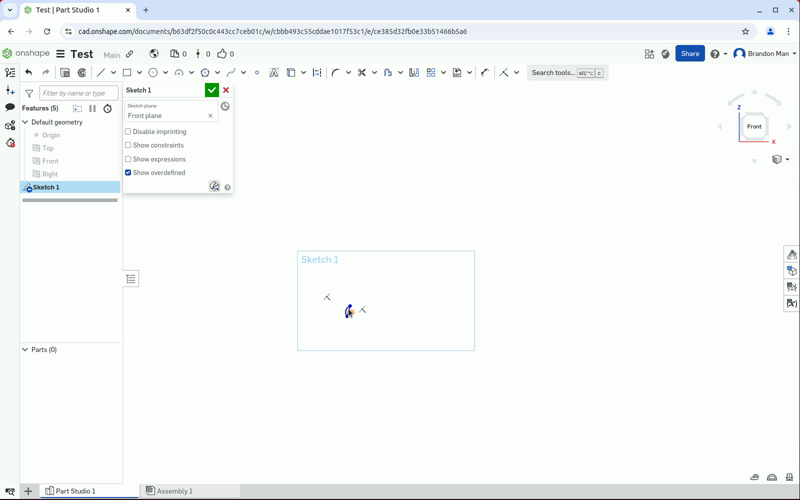
scroll(6)
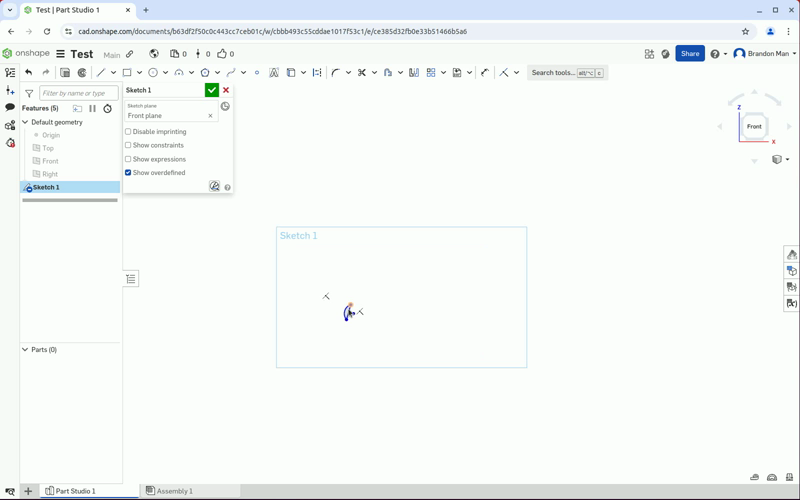
scroll(6)
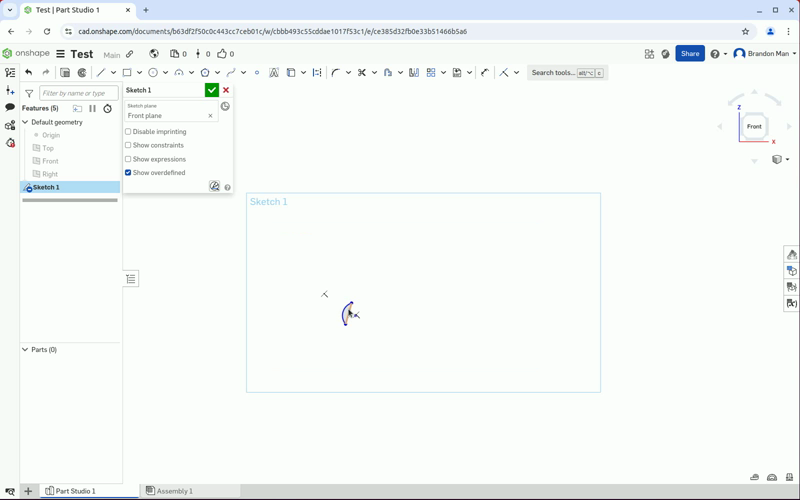
scroll(6)
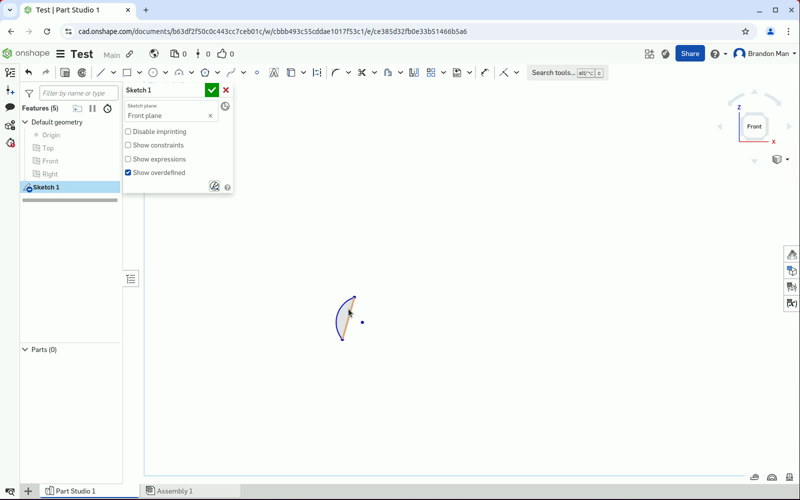
click(348, 308)
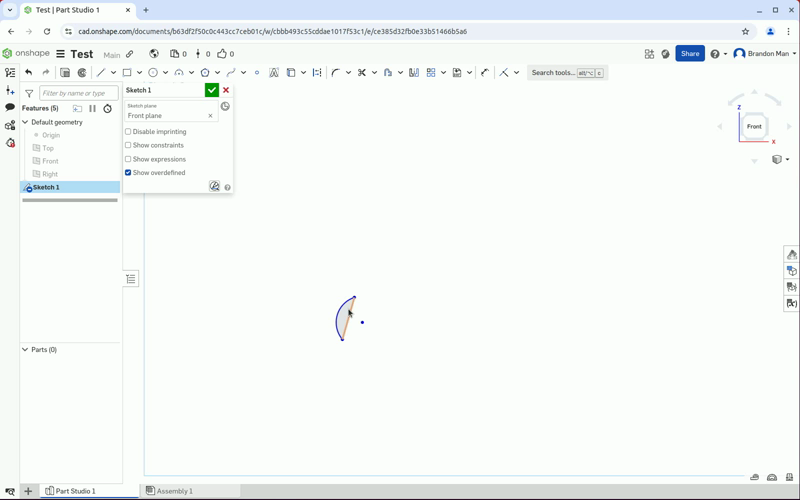
scroll(-6)
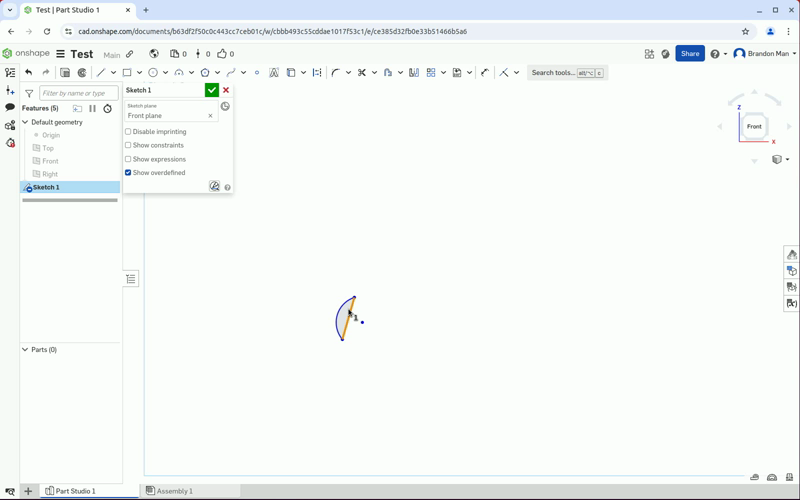
scroll(-6)
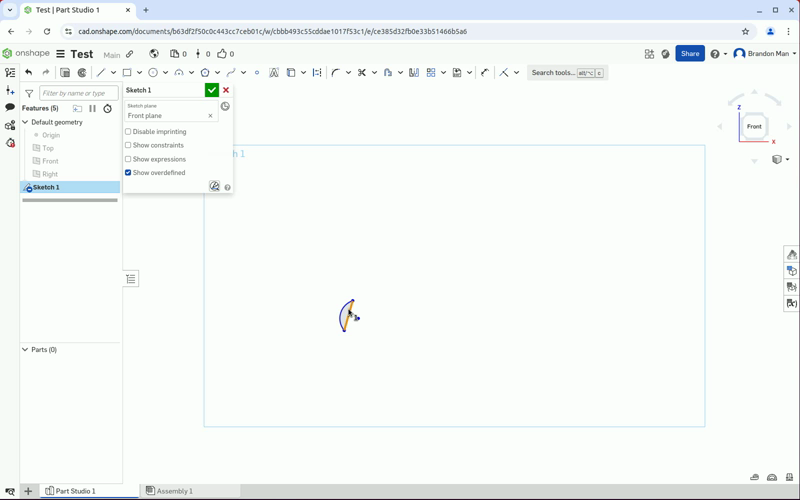
scroll(-6)
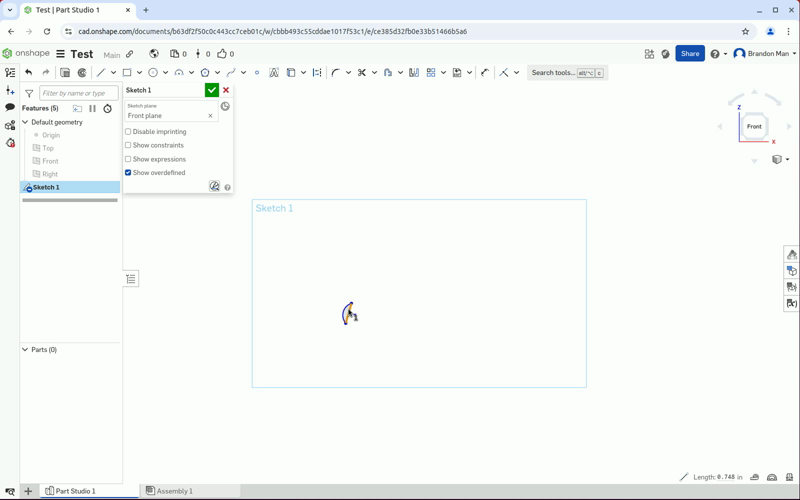
scroll(-6)
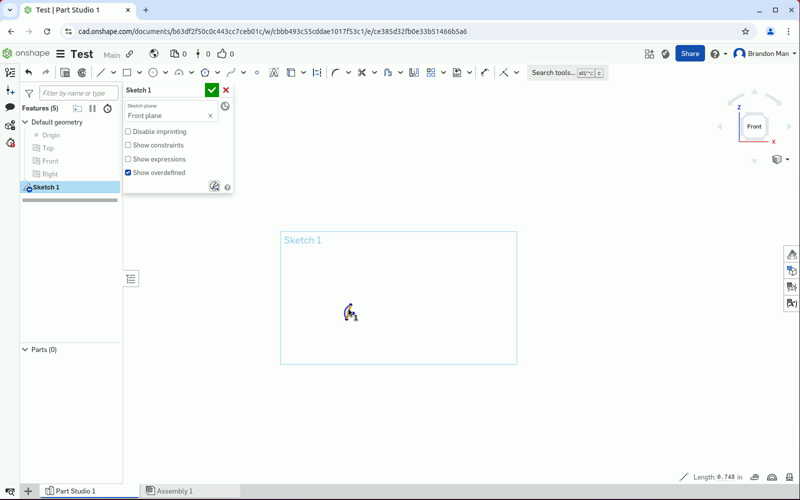
scroll(-6)
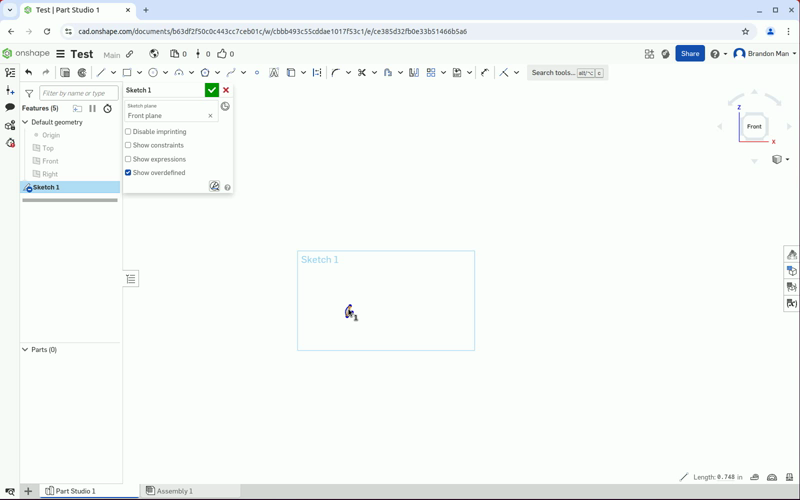
scroll(-6)
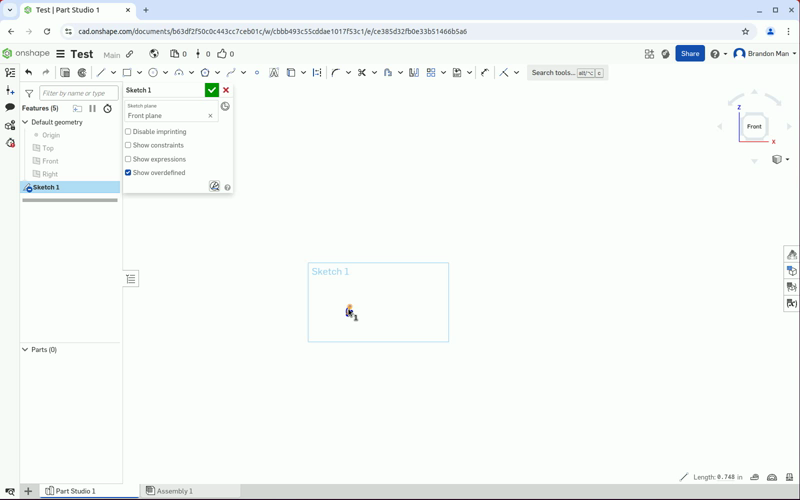
scroll(-6)
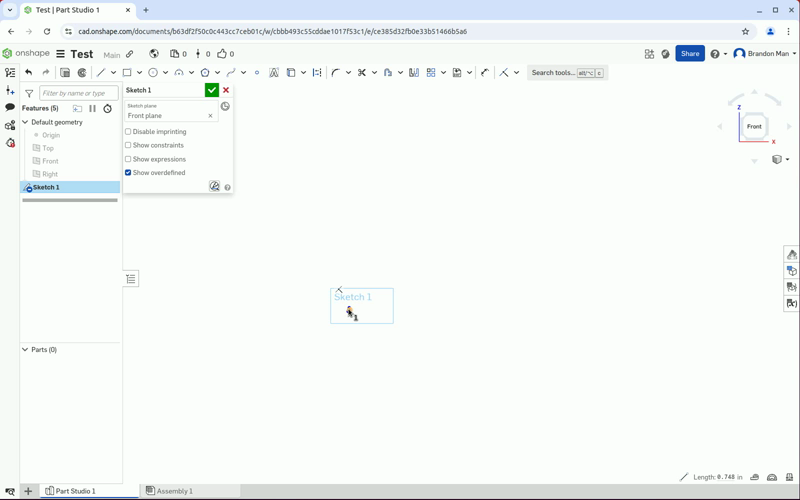
mouse_move(73, 352)
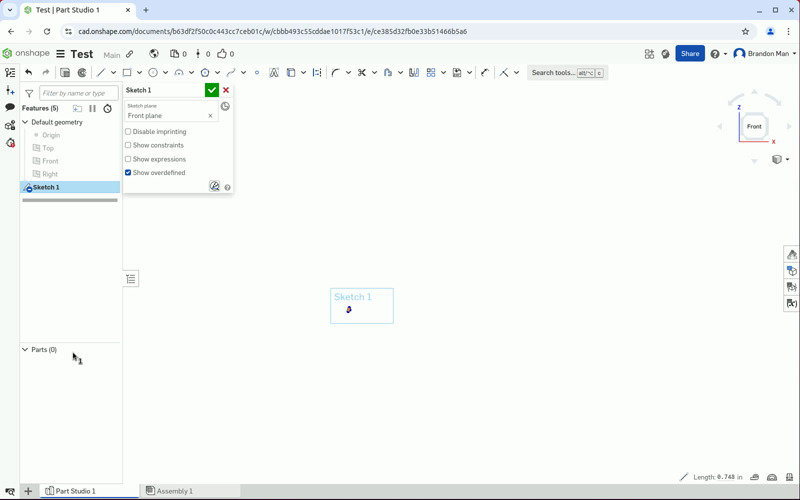
key(shift+y)
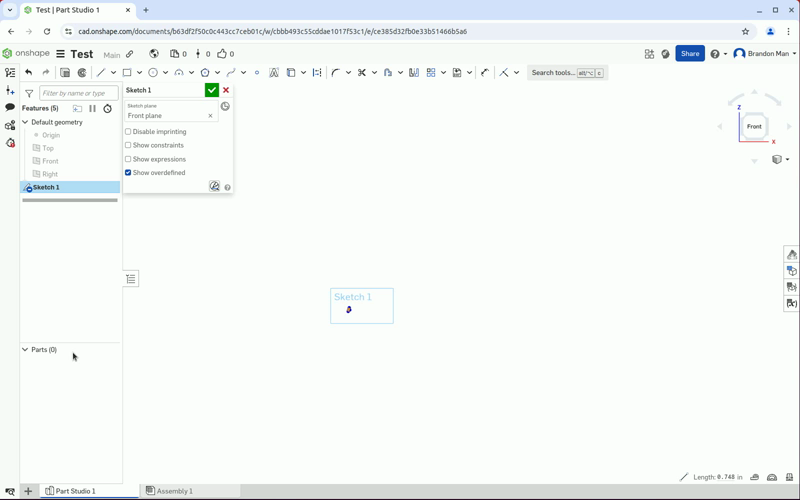
key(shift+e)
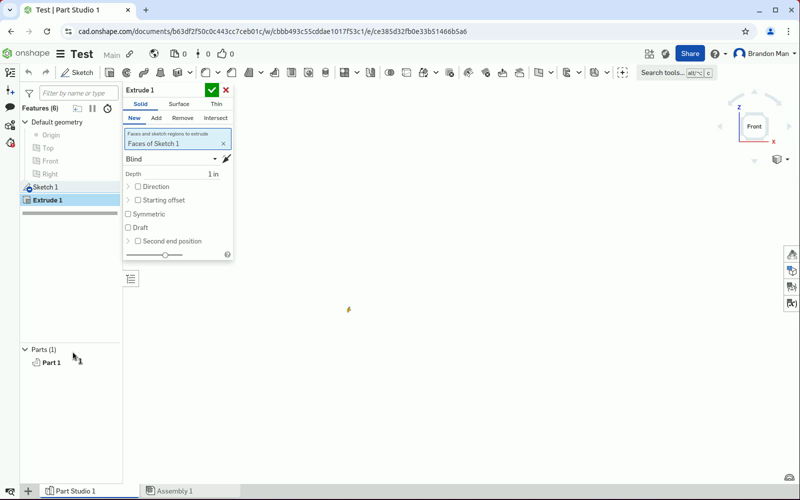
mouse_move(143, 106)
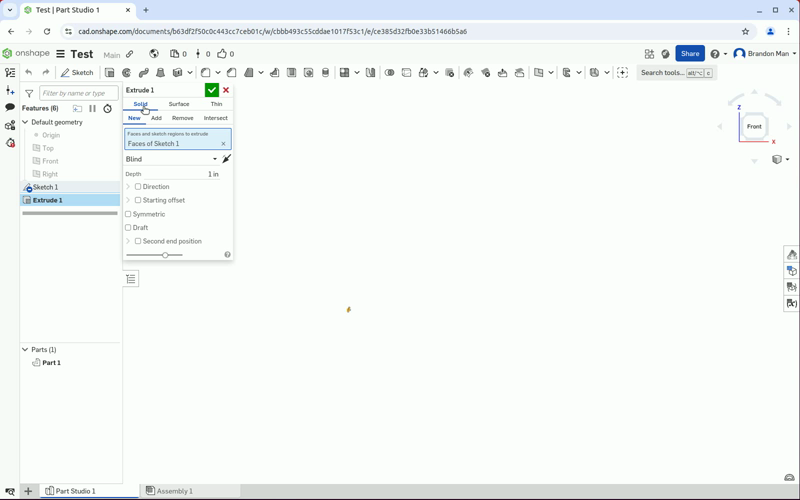
click(143, 106)
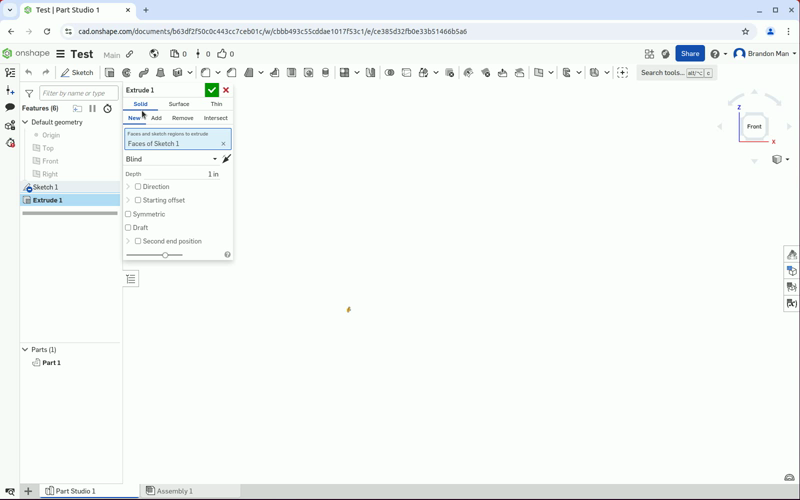
mouse_move(137, 120)
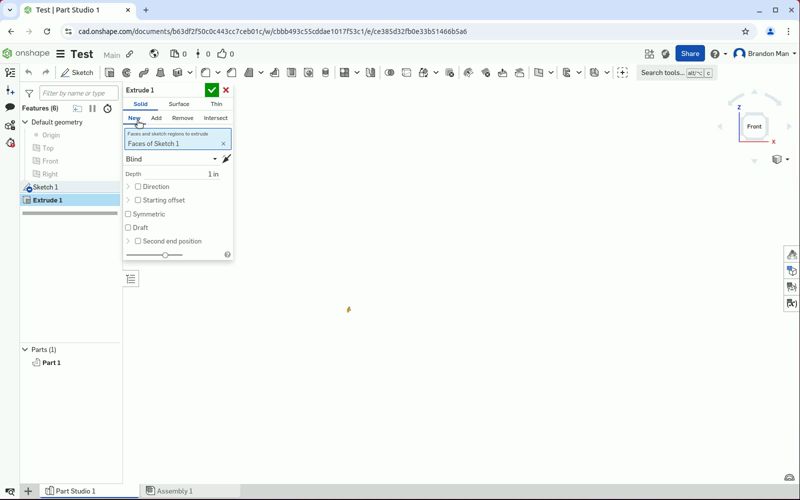
click(137, 120)
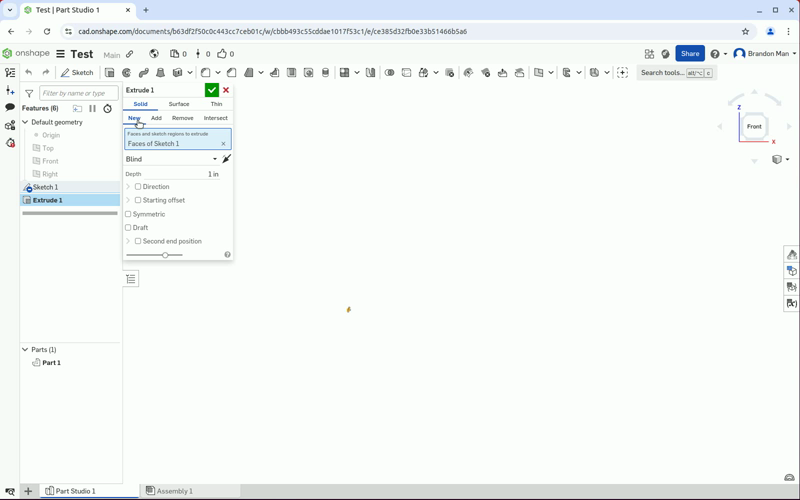
key(tab, 4)
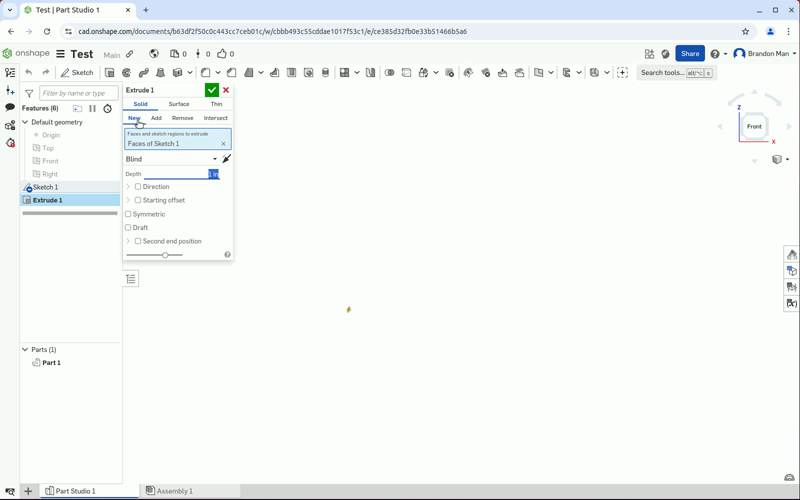
text(0.481)
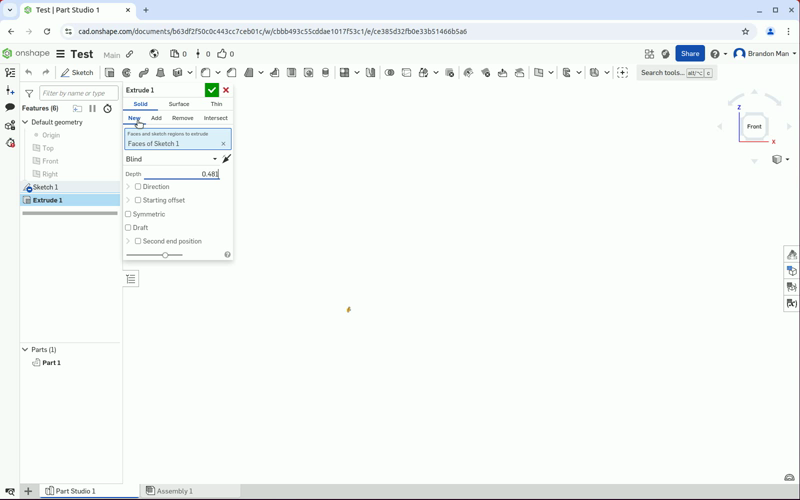
key(enter)
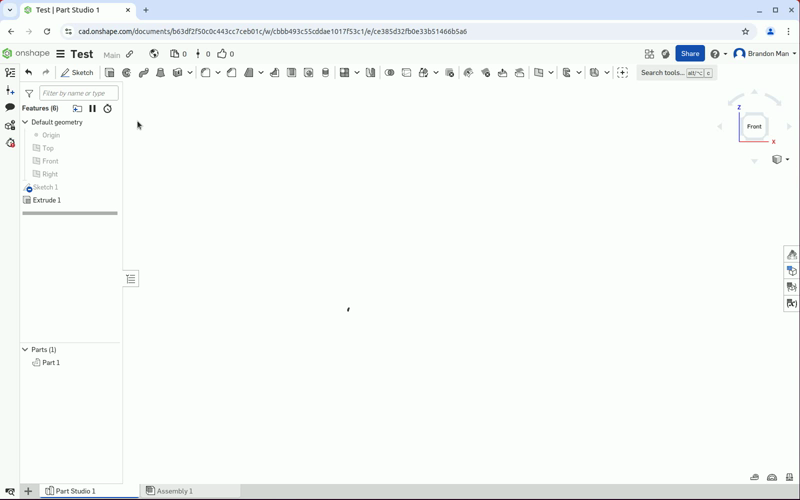
key(shift+h)
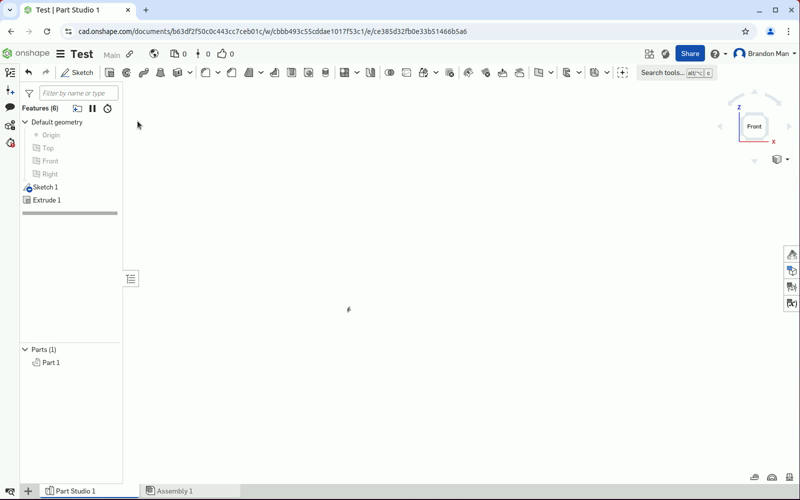
key(shift+h)
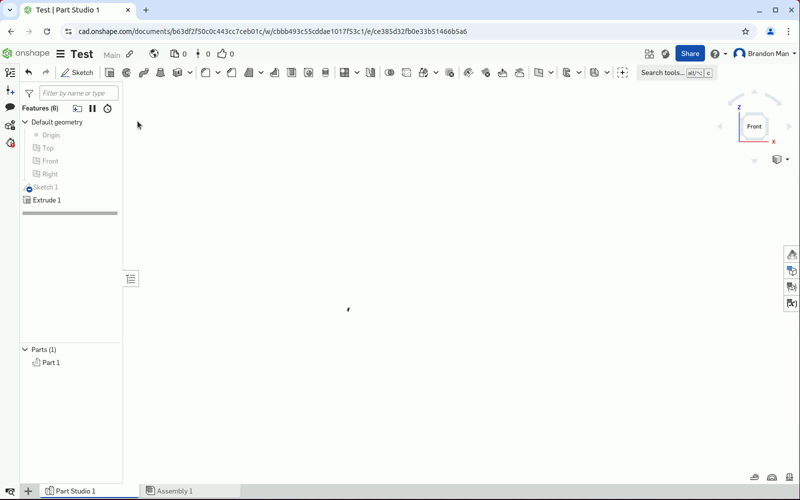
mouse_move(73, 189)
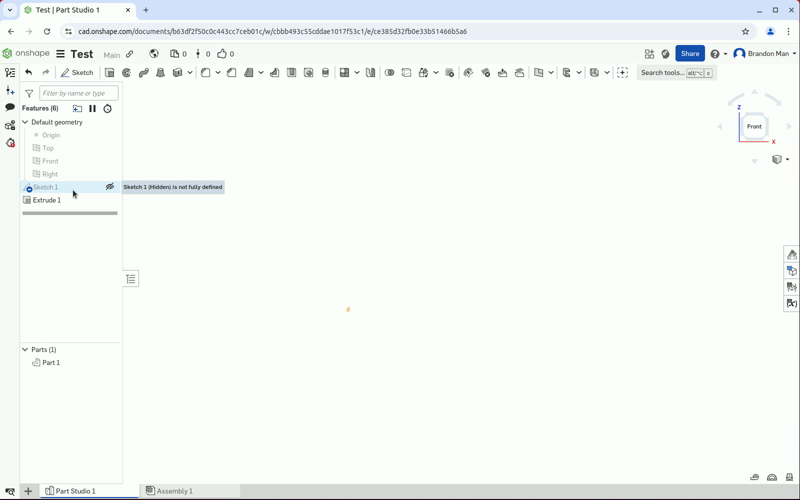
click(73, 189)
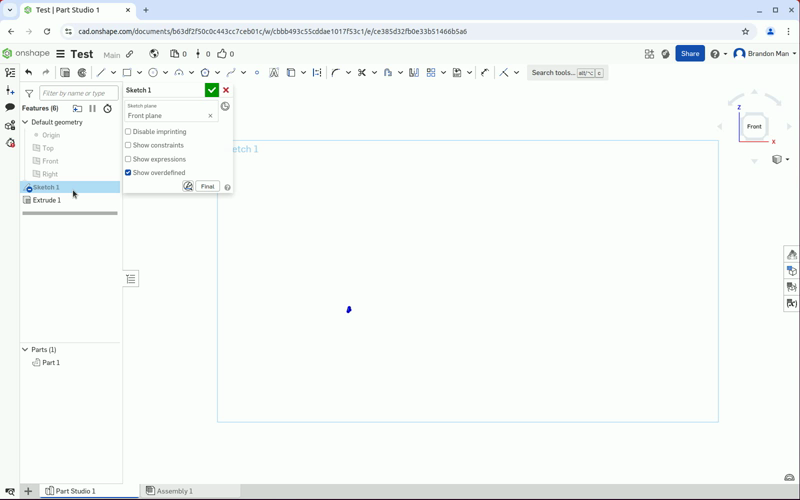
mouse_move(229, 92)
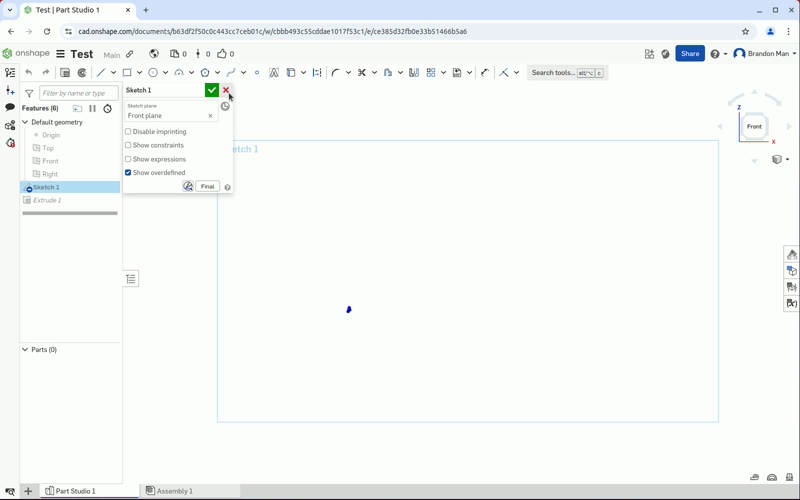
click(229, 92)
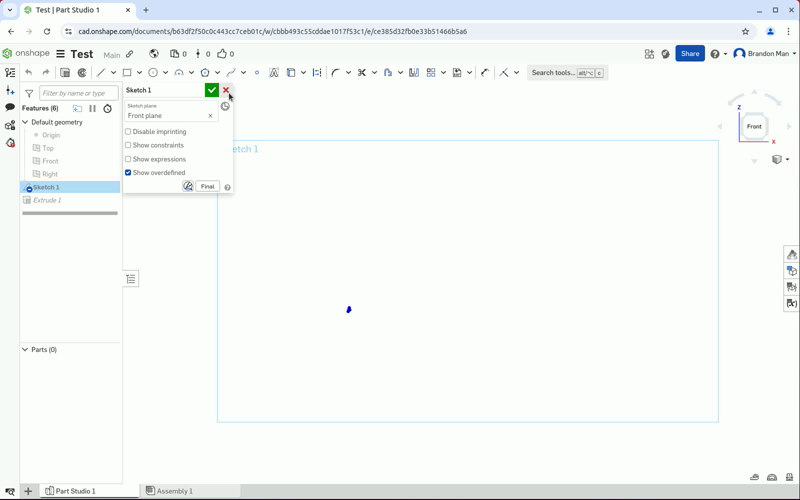
key(shift+s)
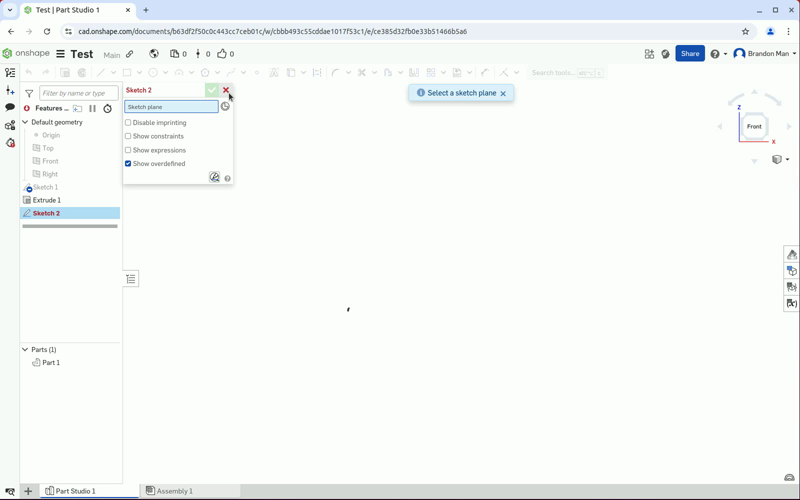
mouse_move(73, 163)
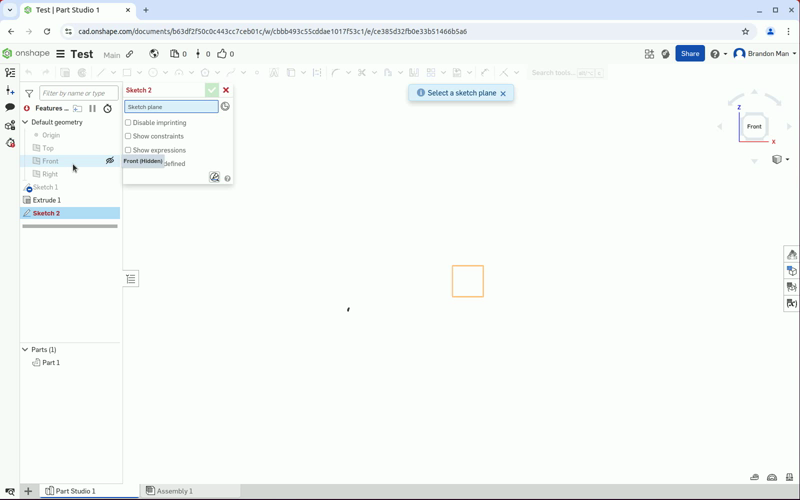
click(73, 163)
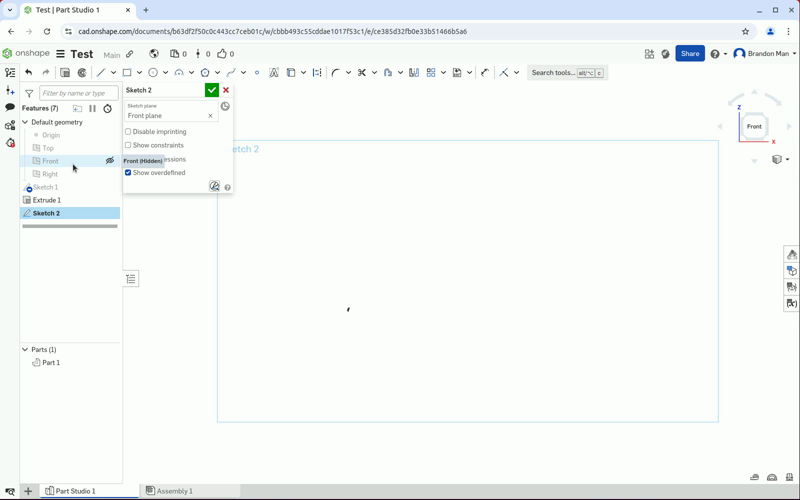
mouse_move(73, 352)
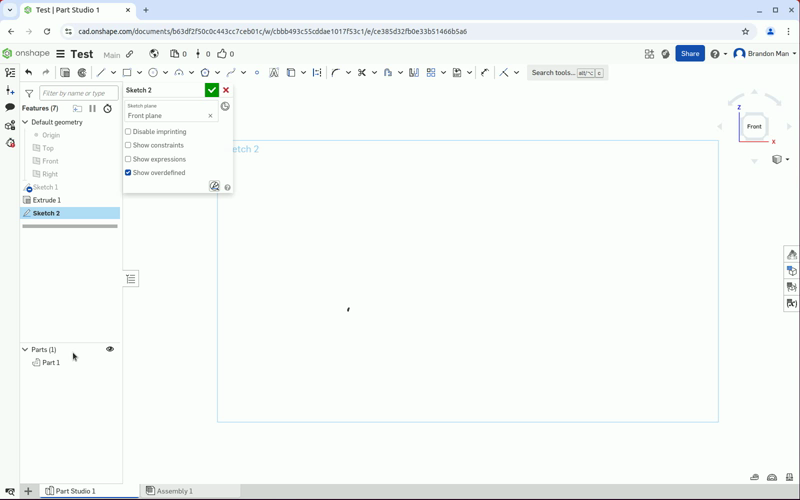
key(y)
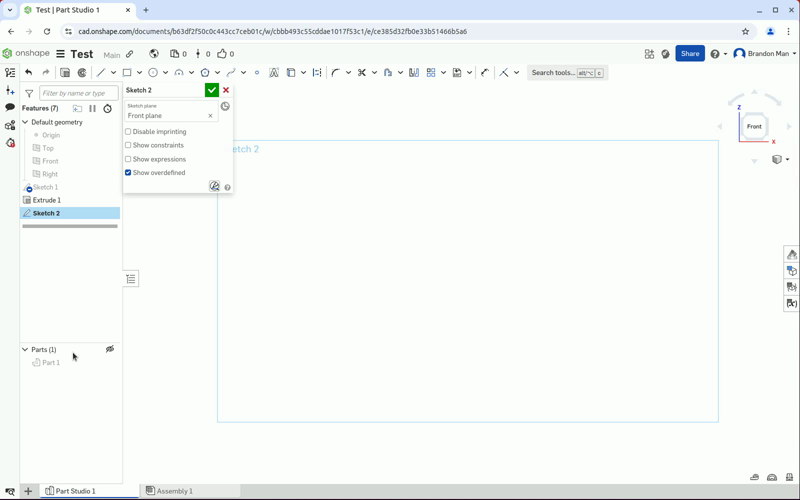
key(a)
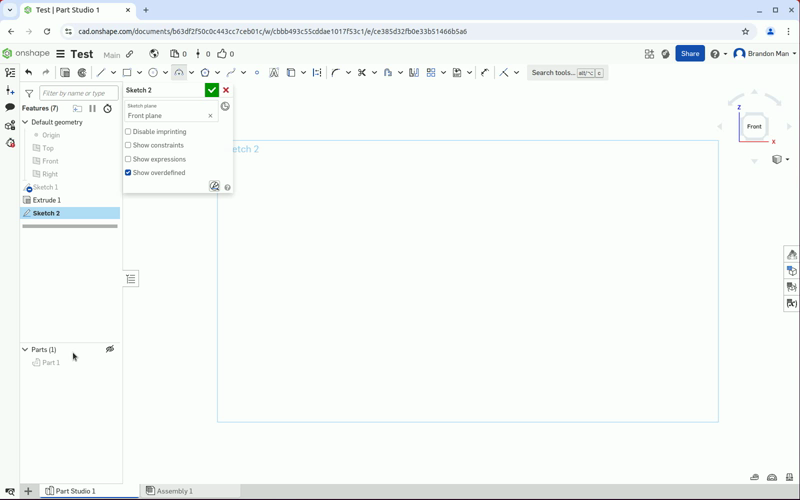
key_down(shift)
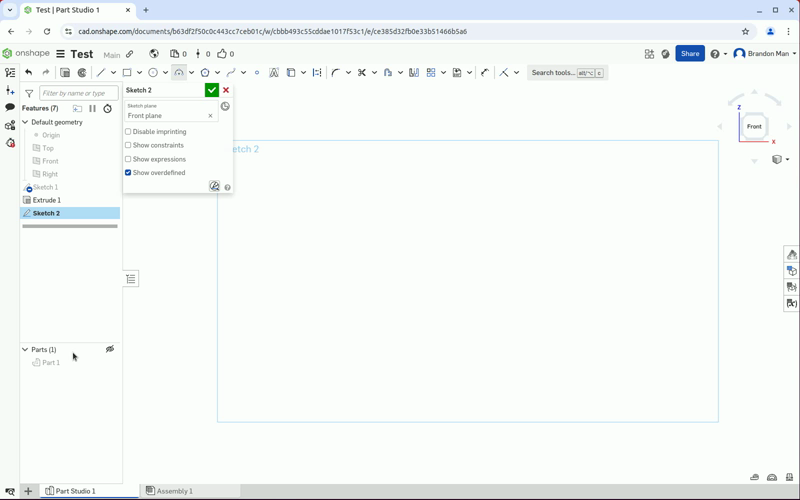
mouse_move(348, 311)
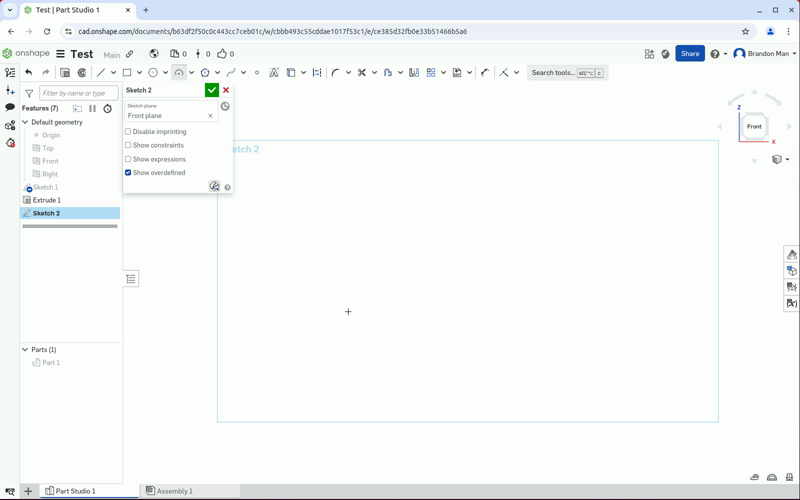
click(348, 311)
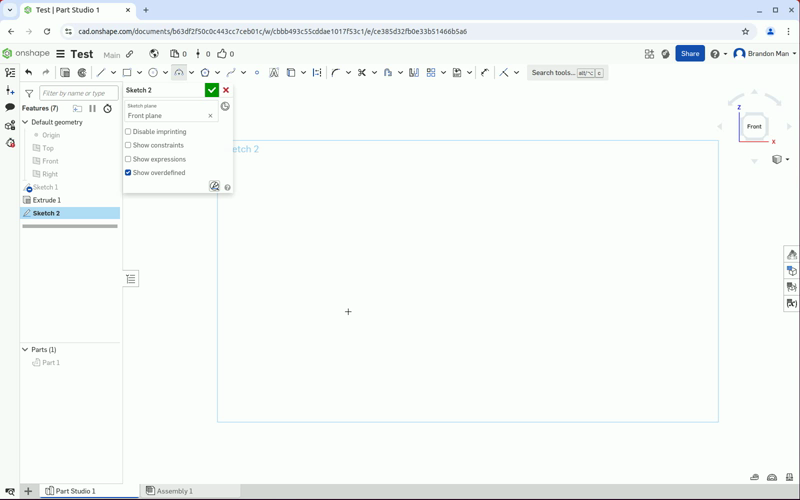
key_up(shift)
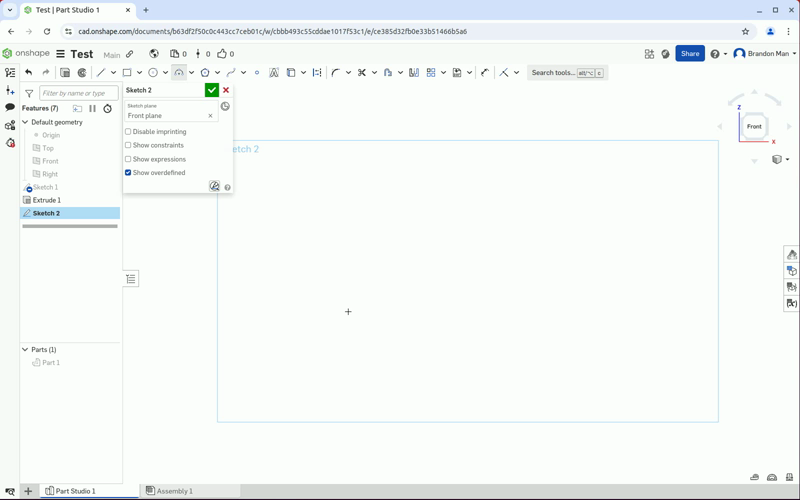
key_down(shift)
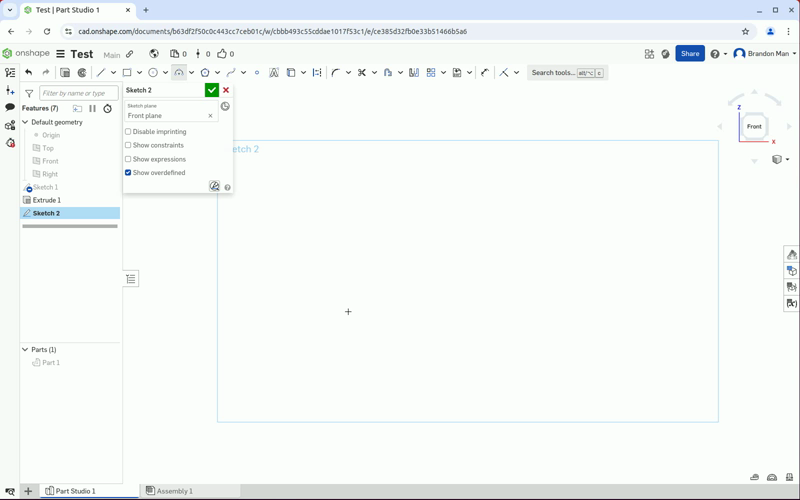
mouse_move(364, 308)
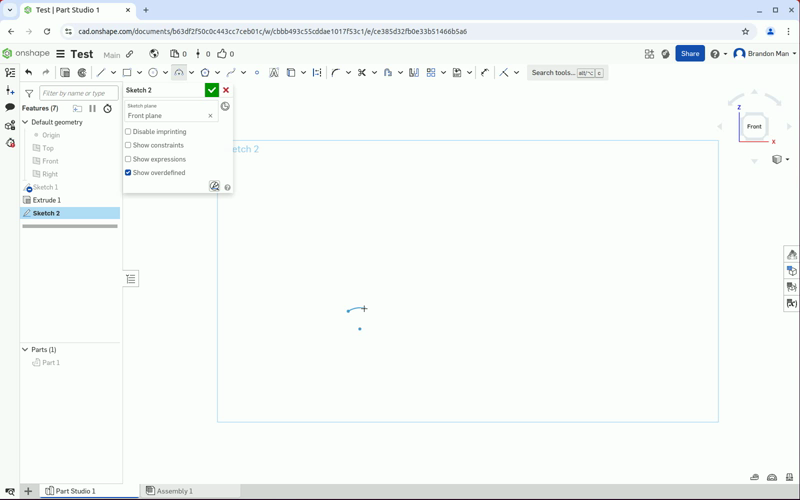
click(364, 308)
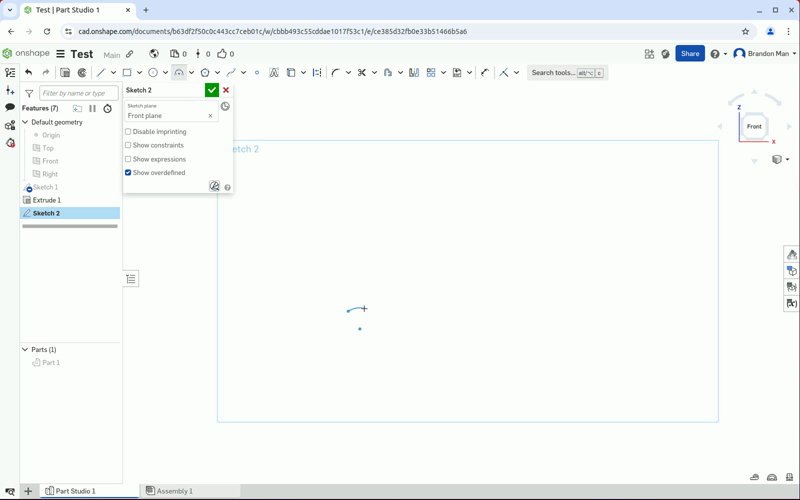
mouse_move(358, 321)
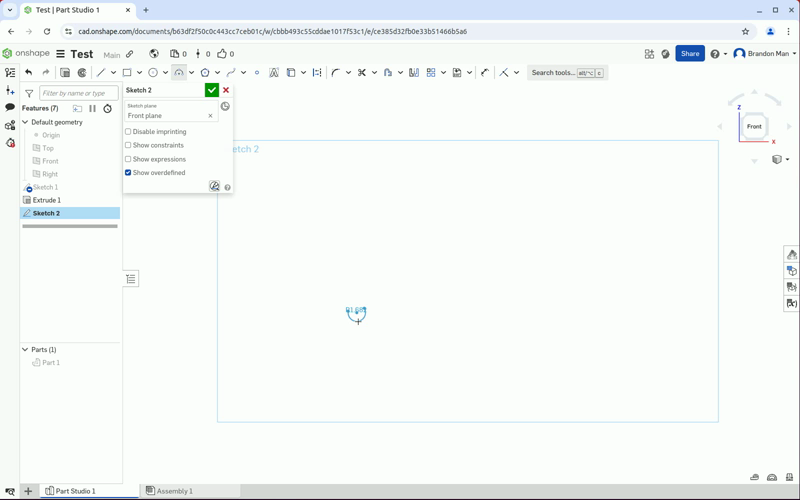
click(358, 321)
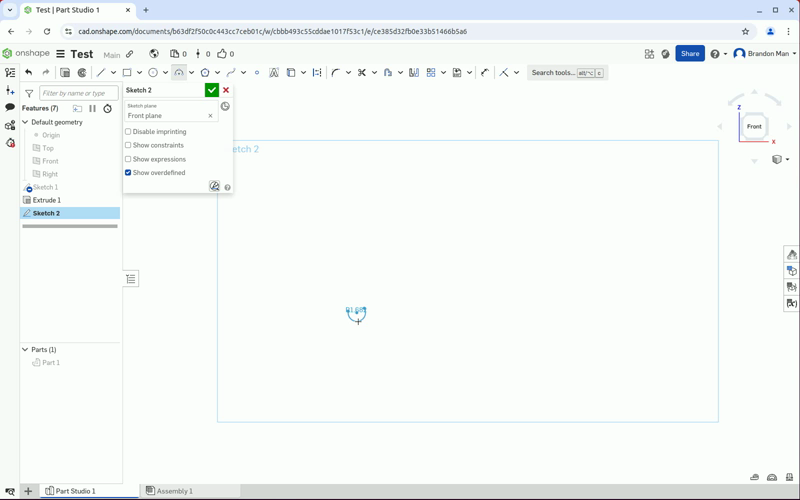
key_up(shift)
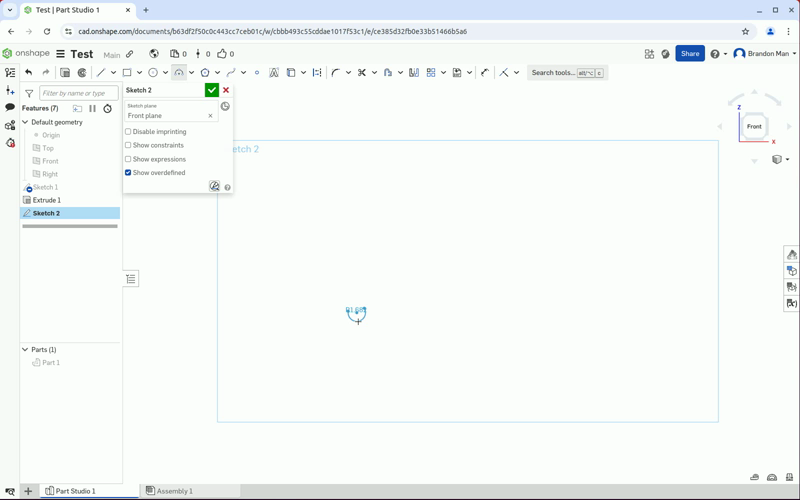
key(esc)
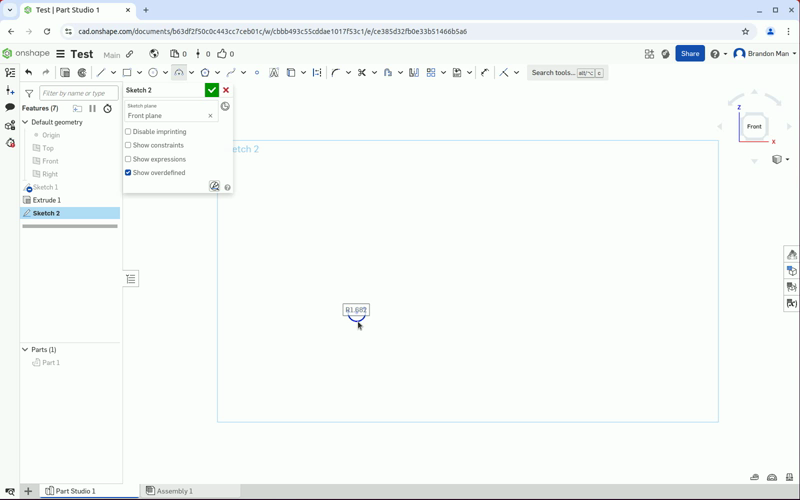
key(l)
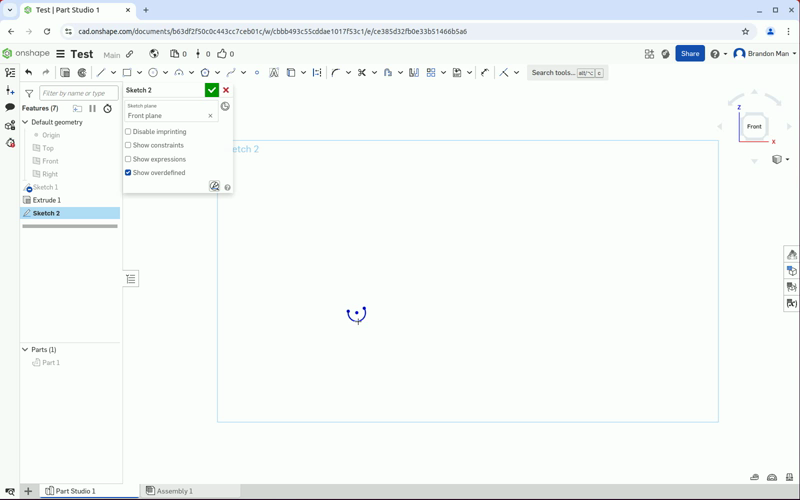
mouse_move(364, 308)
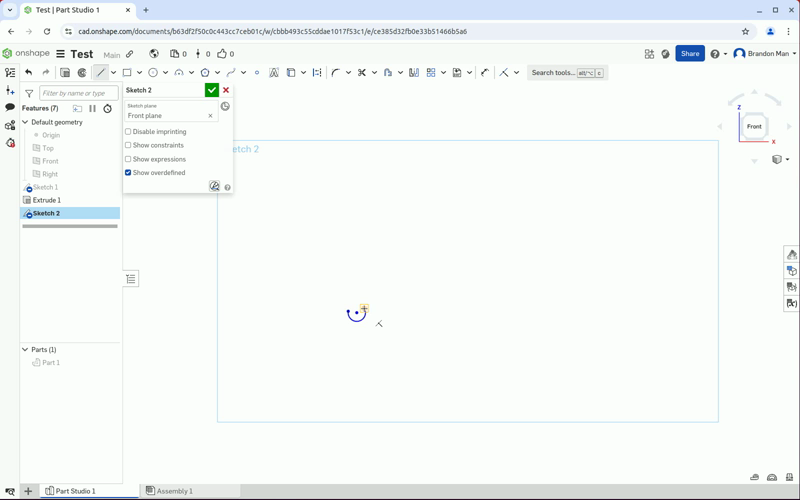
click(364, 308)
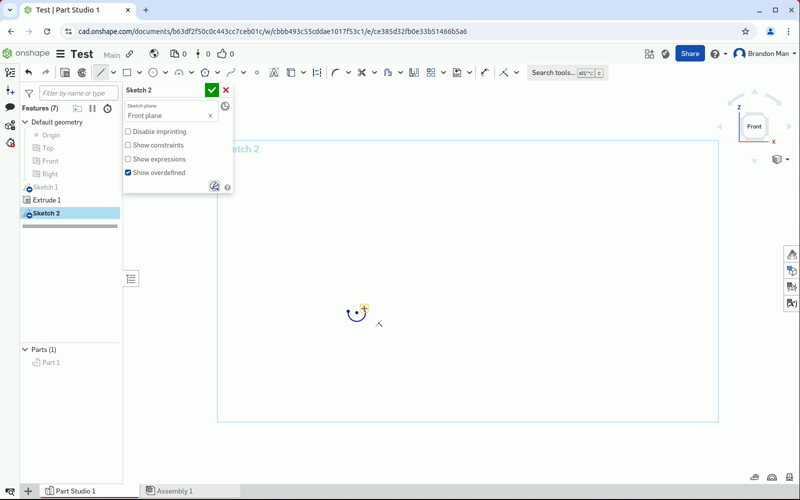
key_down(shift)
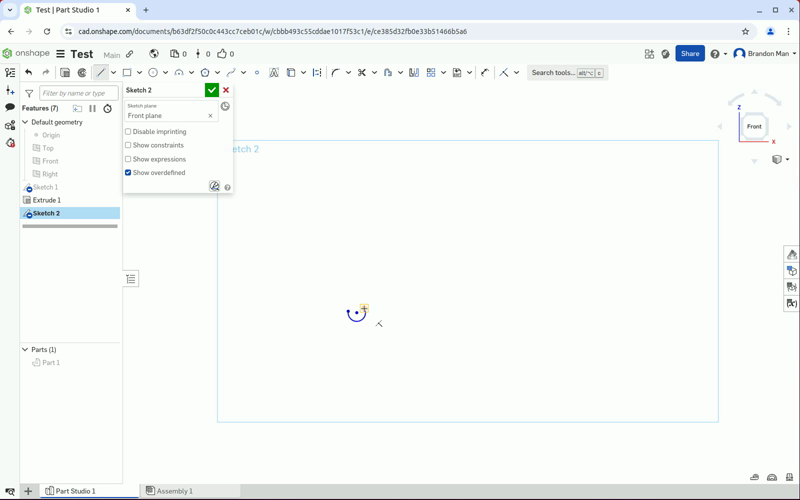
mouse_move(394, 308)
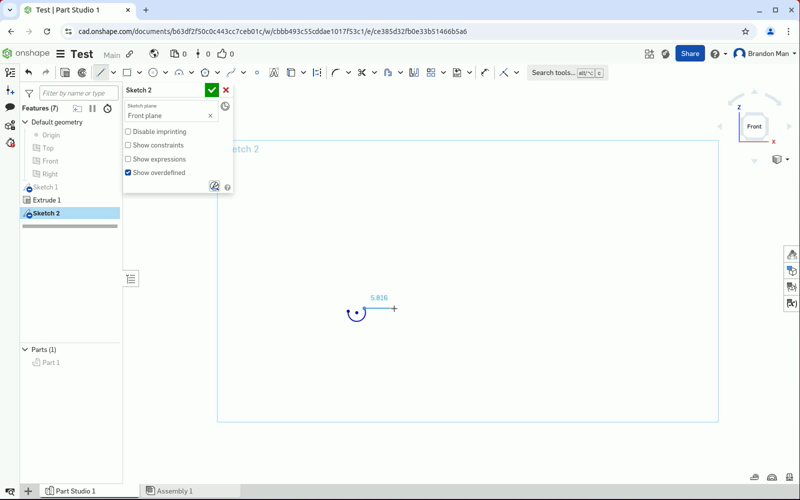
mouse_move(354, 290)
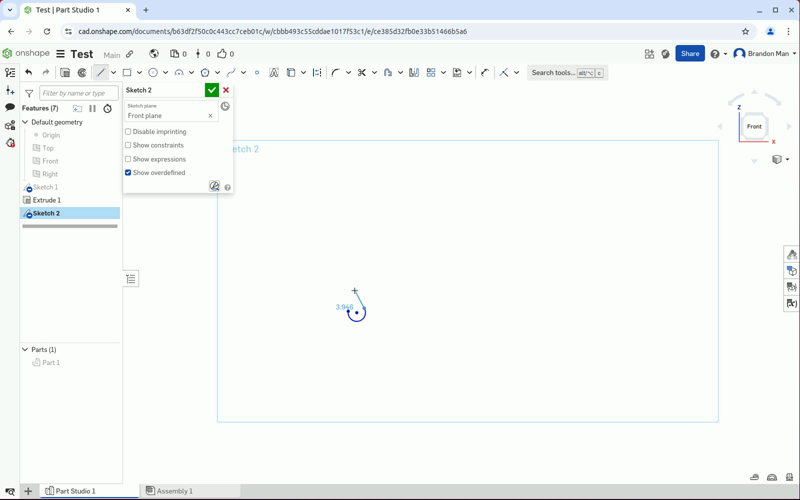
click(354, 290)
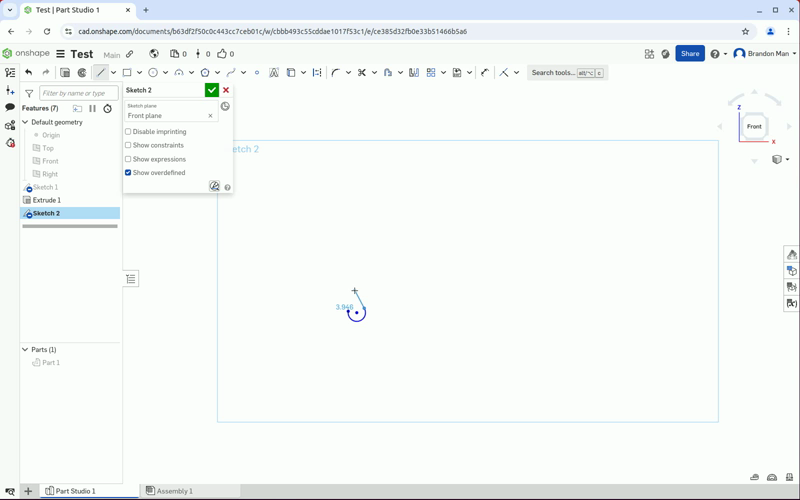
key_up(shift)
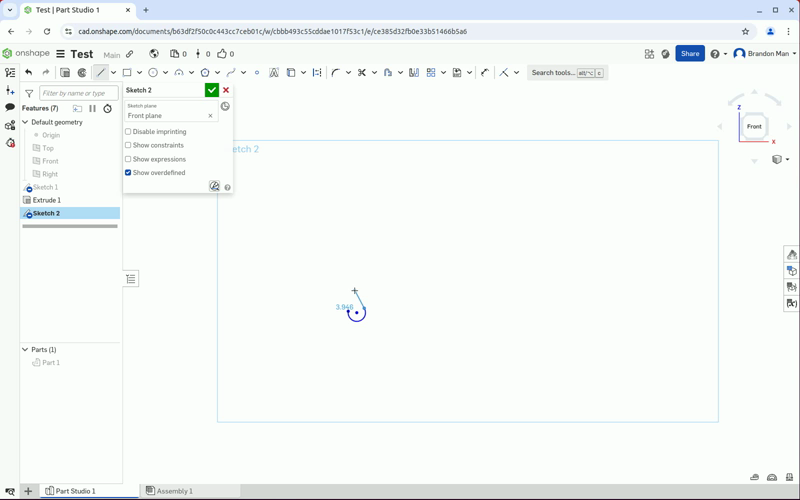
key_down(shift)
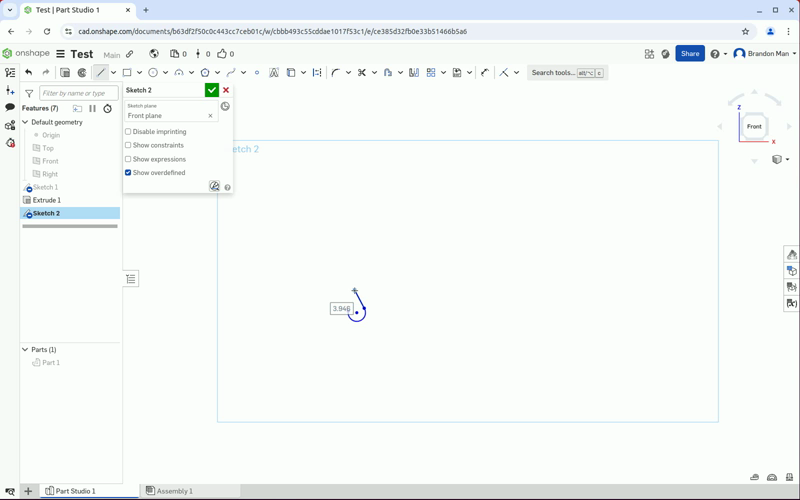
mouse_move(384, 290)
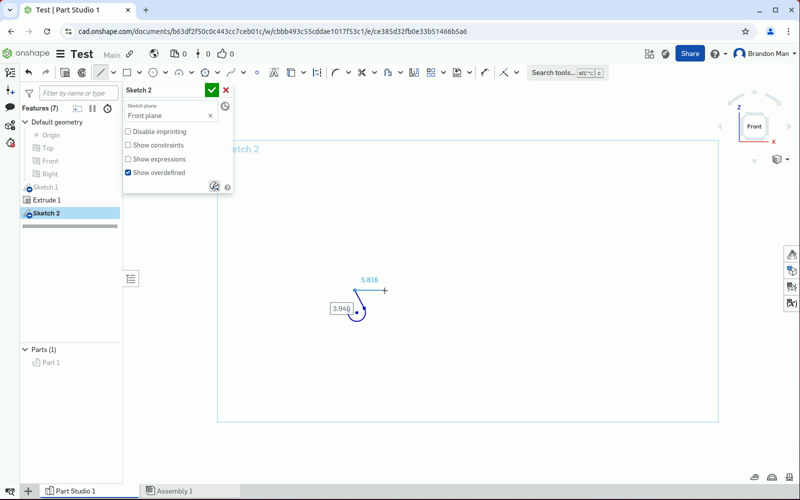
mouse_move(348, 309)
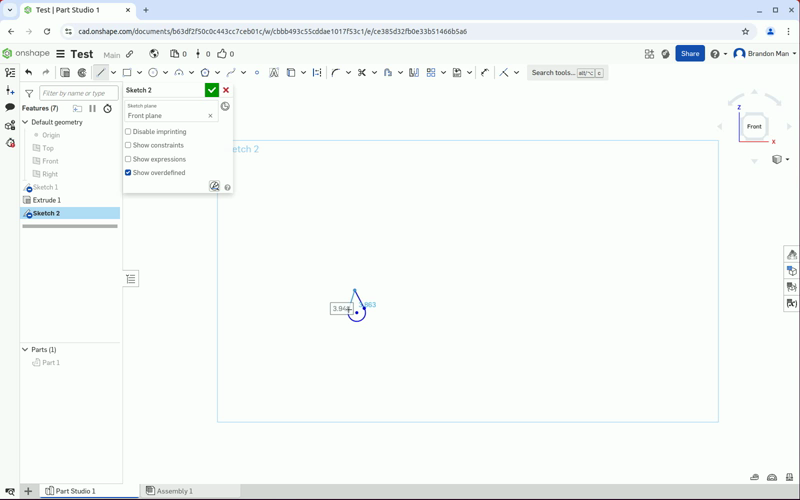
scroll(6)
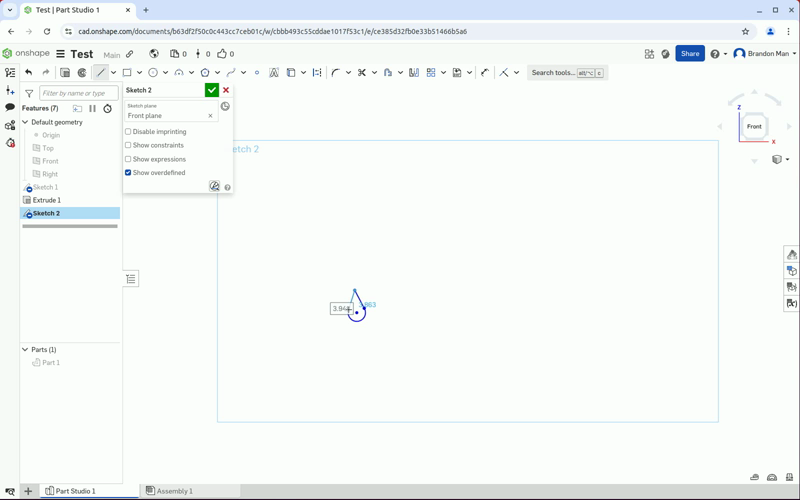
scroll(6)
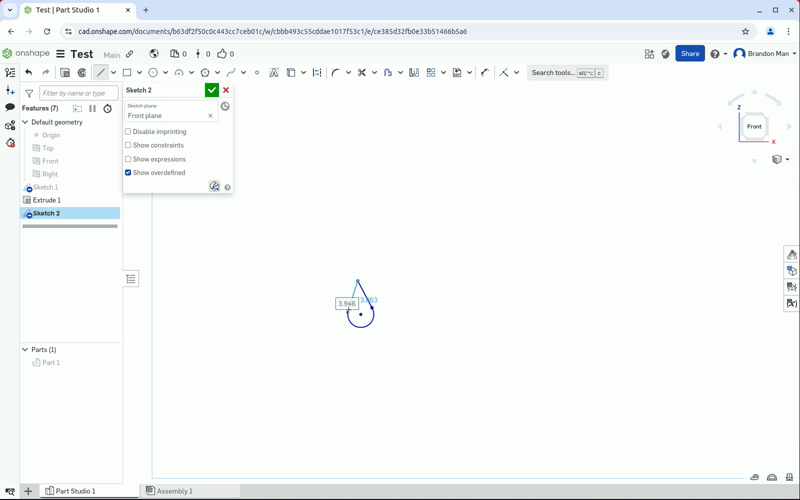
scroll(6)
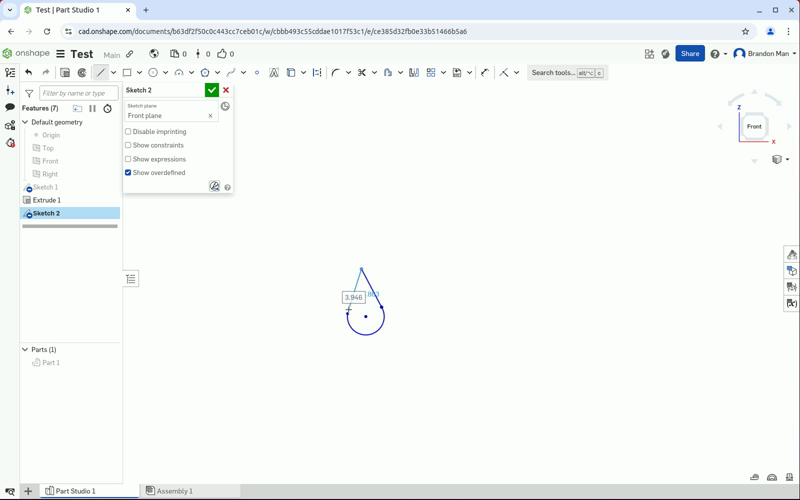
scroll(6)
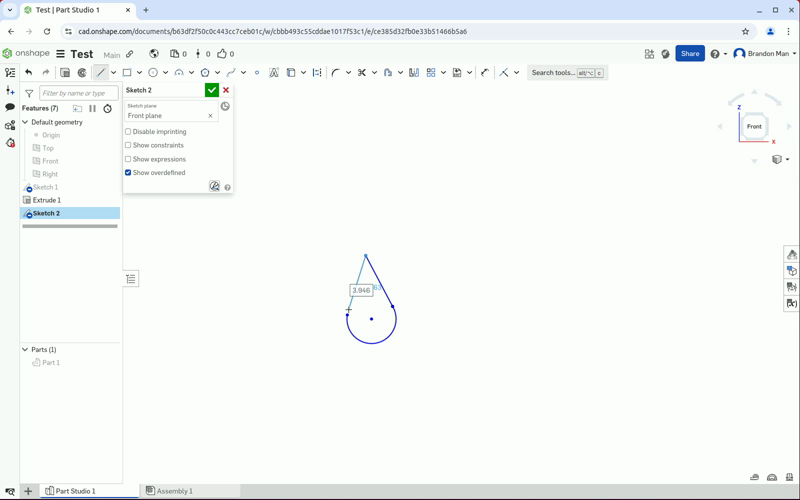
scroll(6)
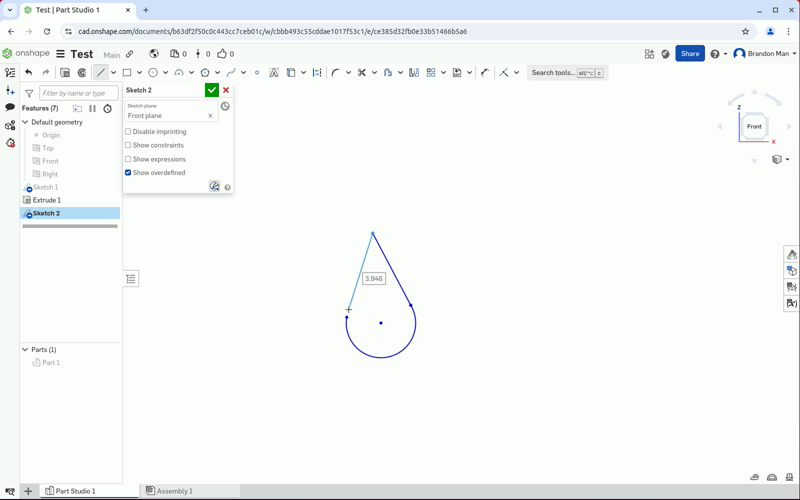
scroll(6)
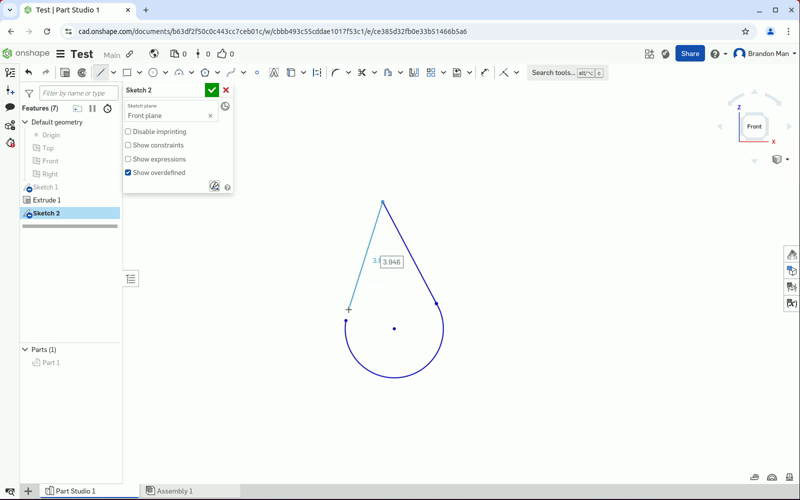
scroll(6)
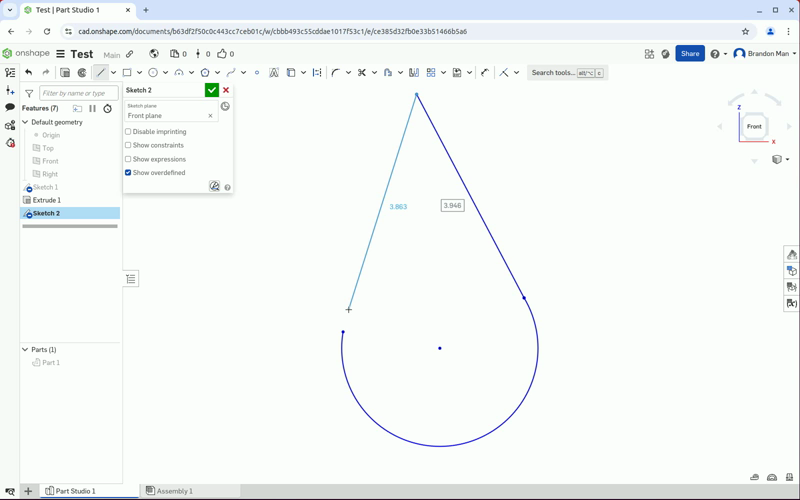
click(348, 309)
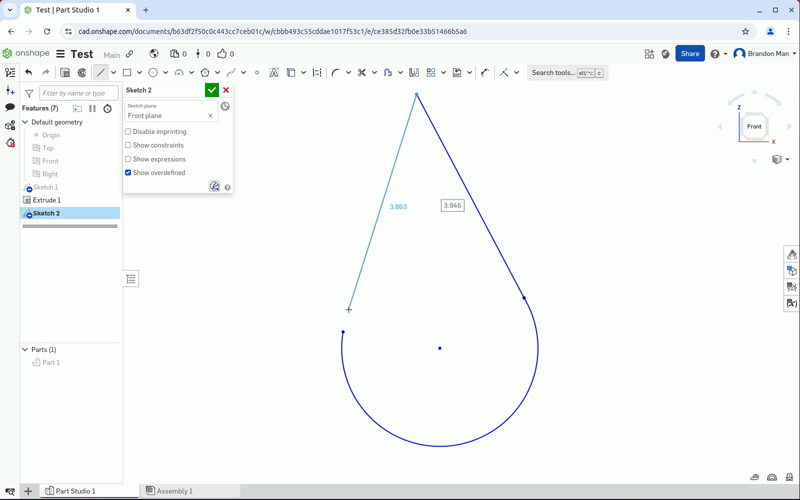
scroll(-6)
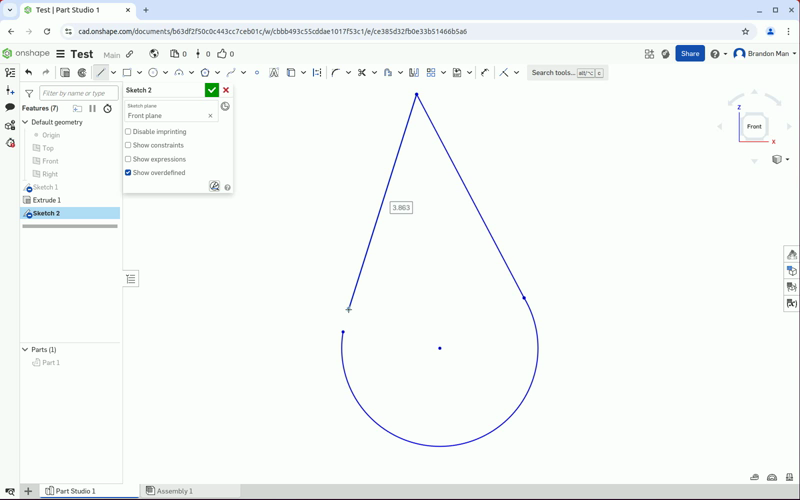
scroll(-6)
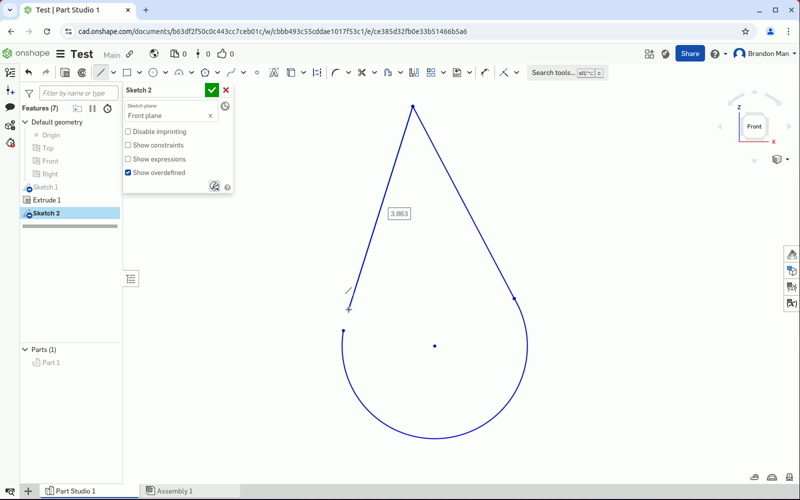
scroll(-6)
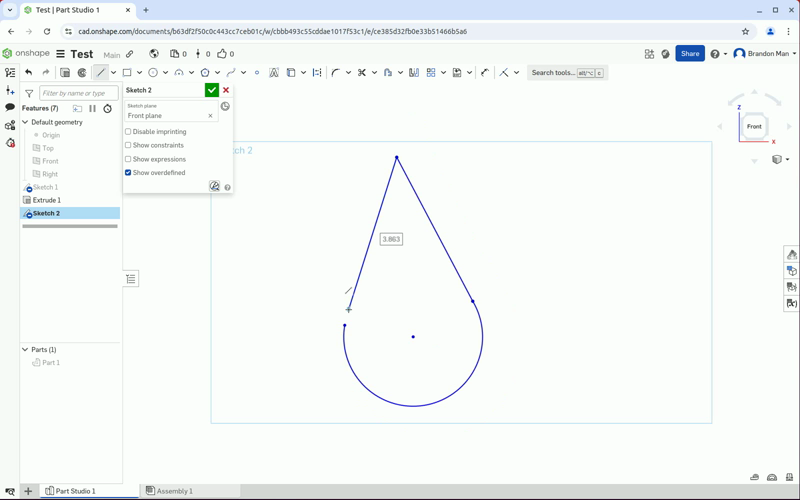
scroll(-6)
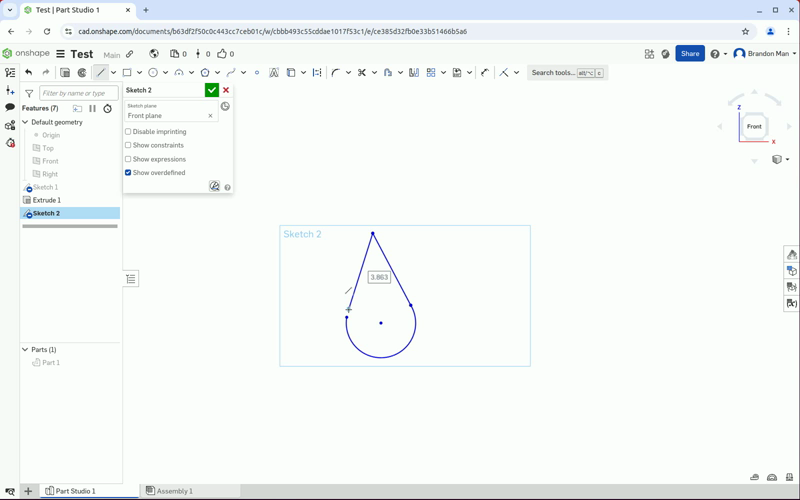
scroll(-6)
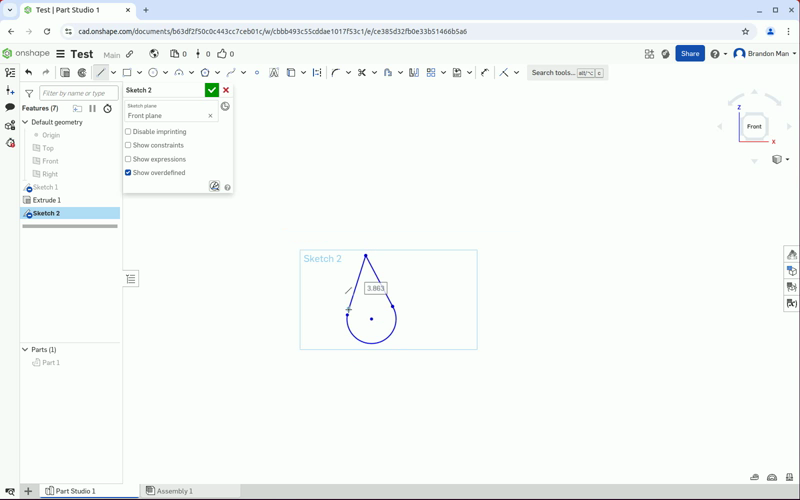
scroll(-6)
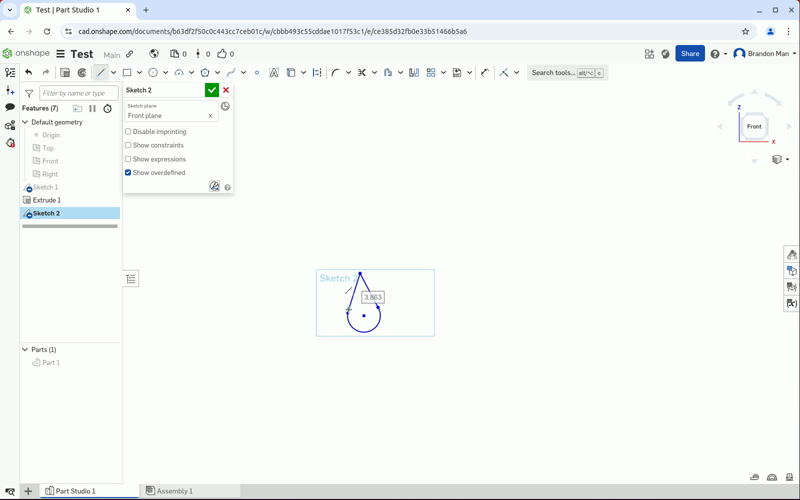
scroll(-6)
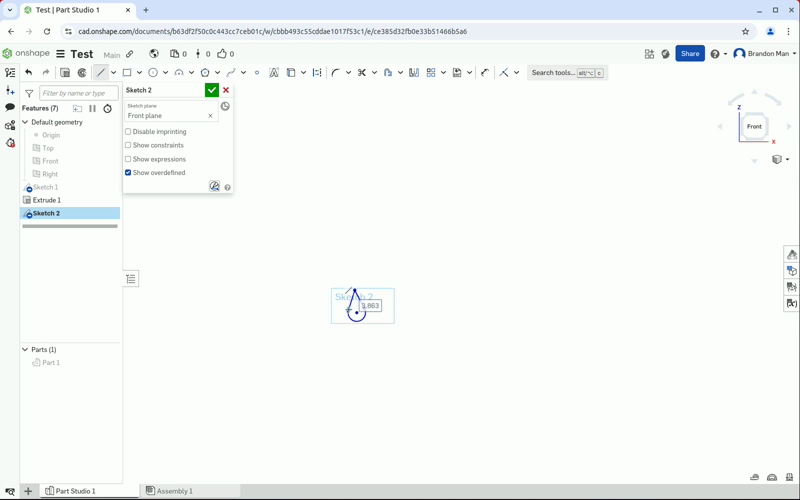
key_up(shift)
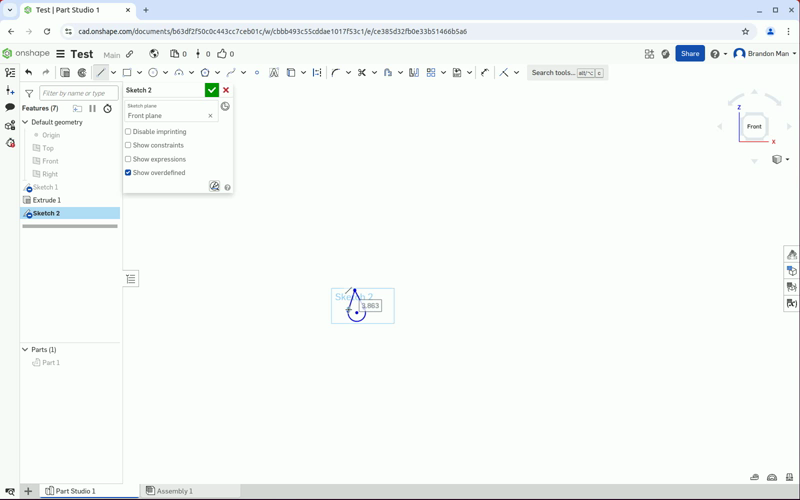
mouse_move(378, 309)
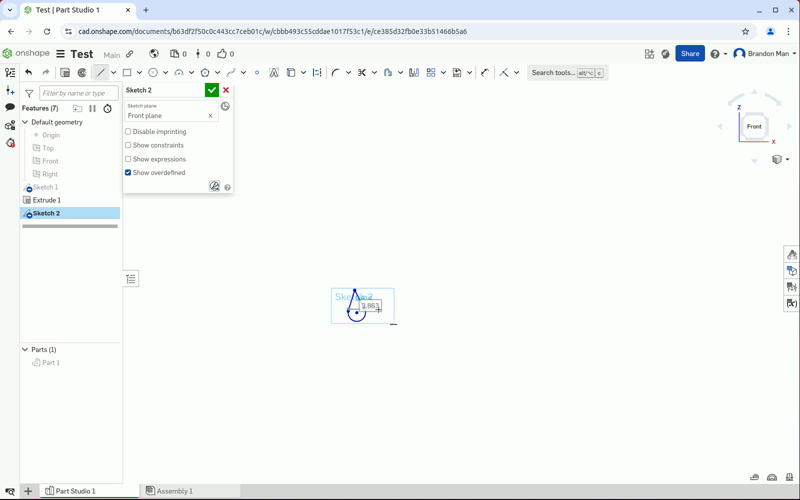
key_down(shift)
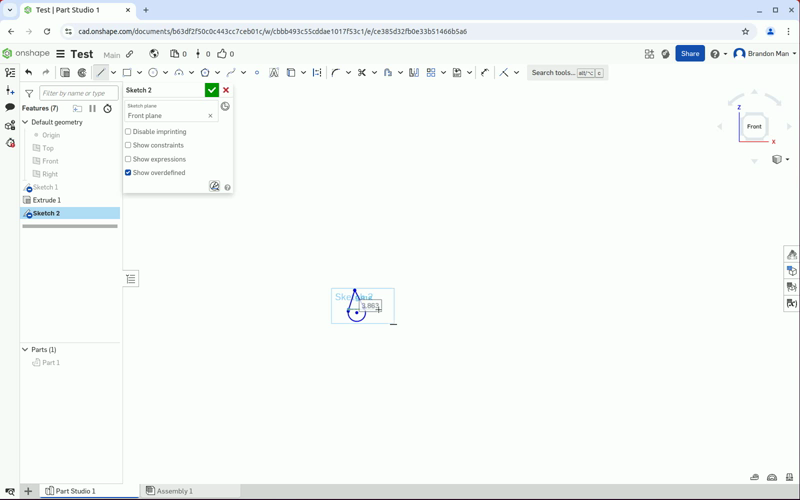
mouse_move(348, 311)
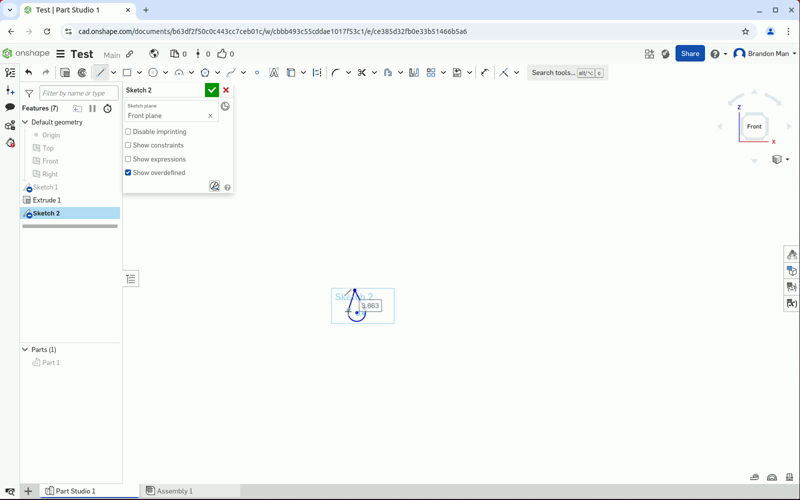
scroll(6)
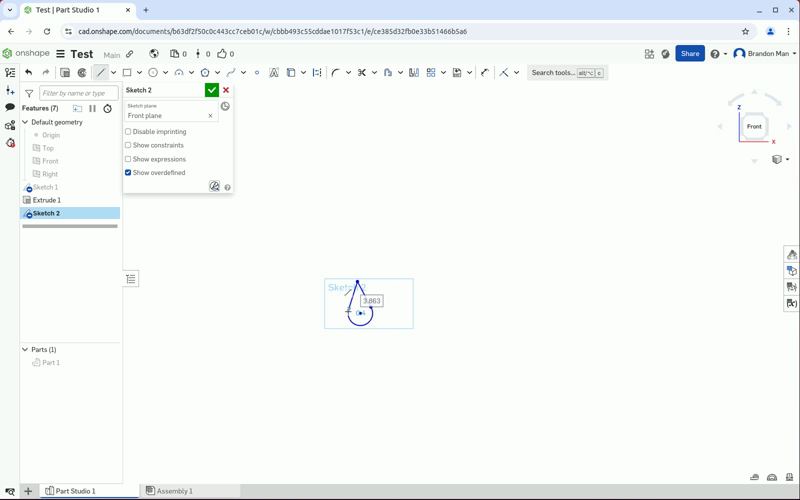
scroll(6)
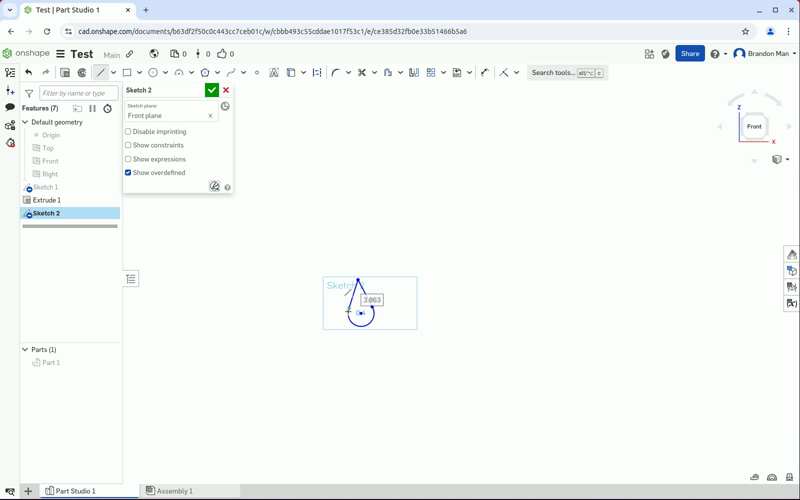
scroll(6)
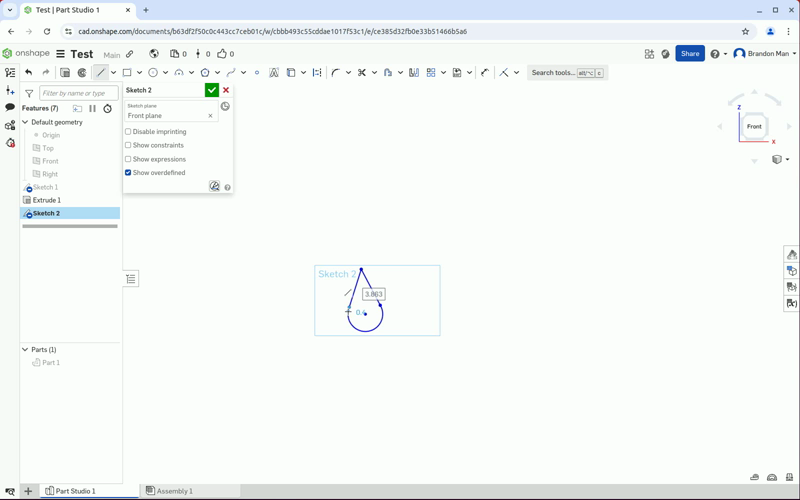
scroll(6)
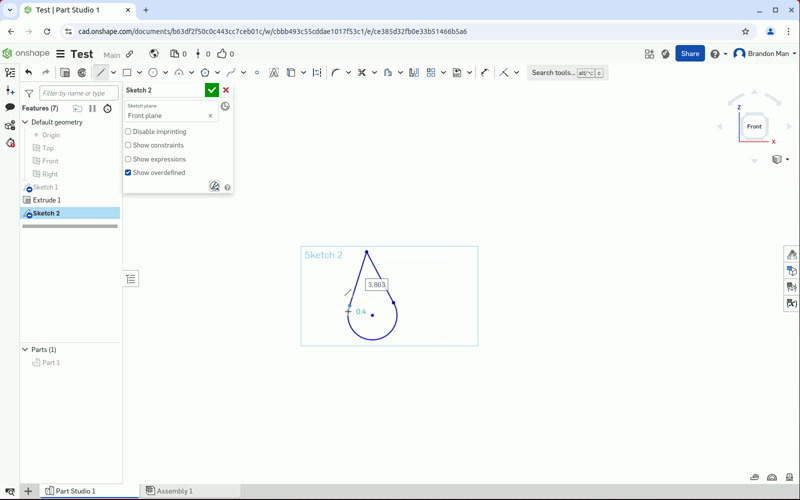
scroll(6)
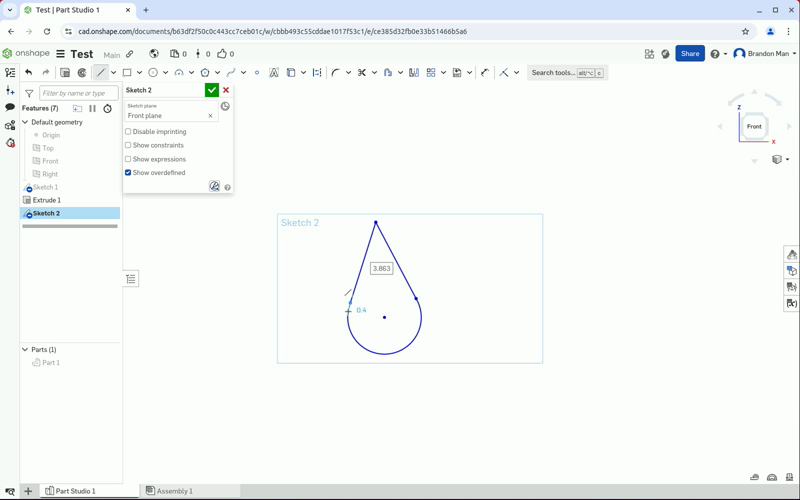
scroll(6)
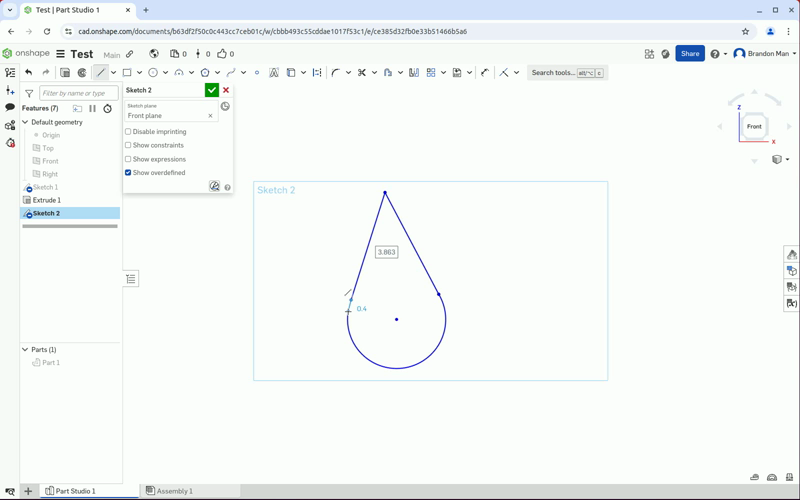
scroll(6)
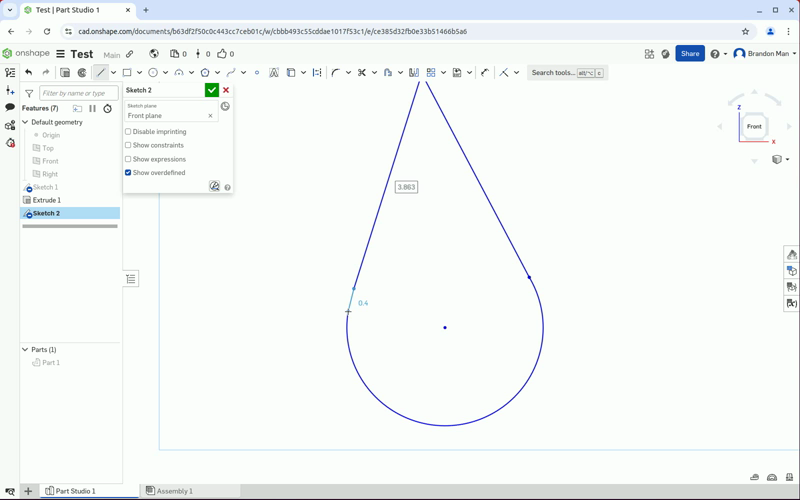
key_up(shift)
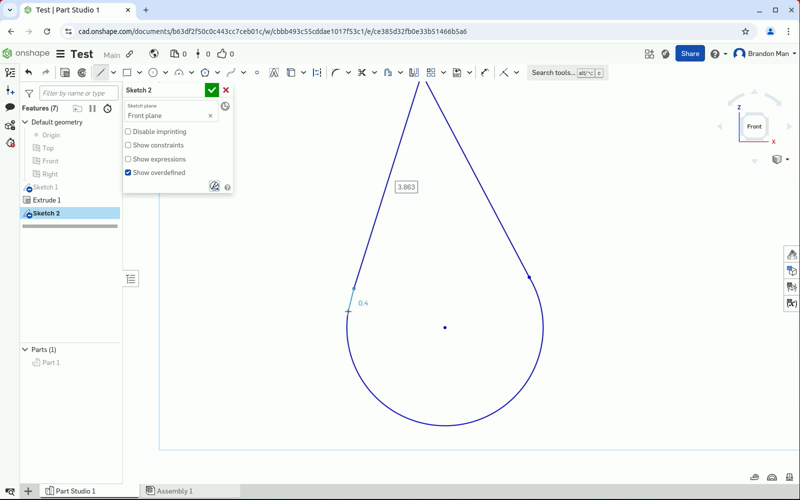
click(348, 311)
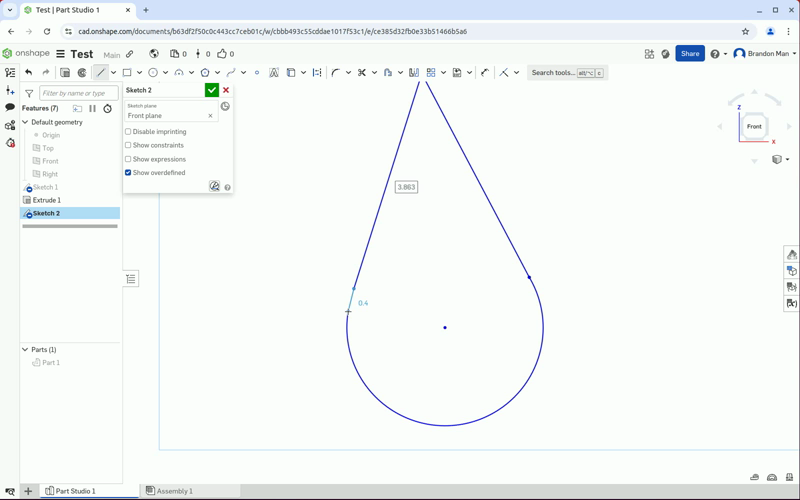
scroll(-6)
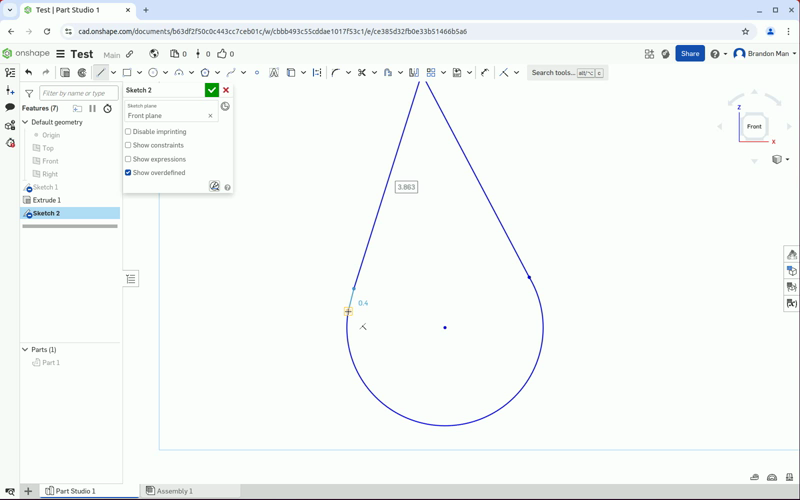
scroll(-6)
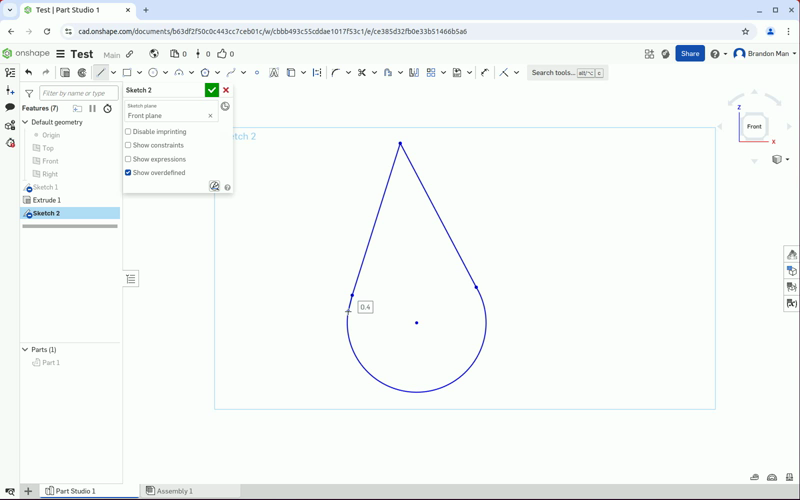
scroll(-6)
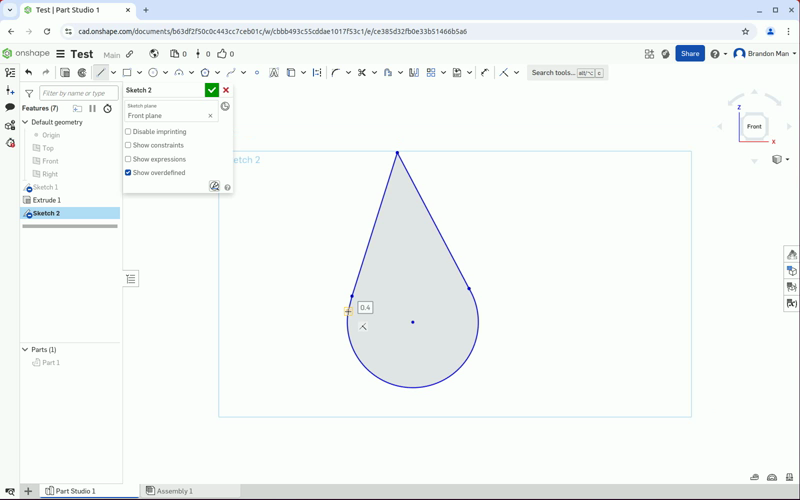
scroll(-6)
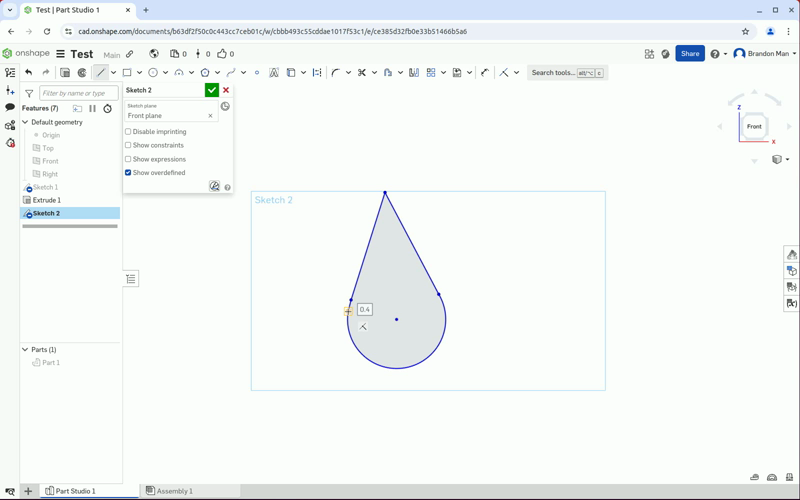
scroll(-6)
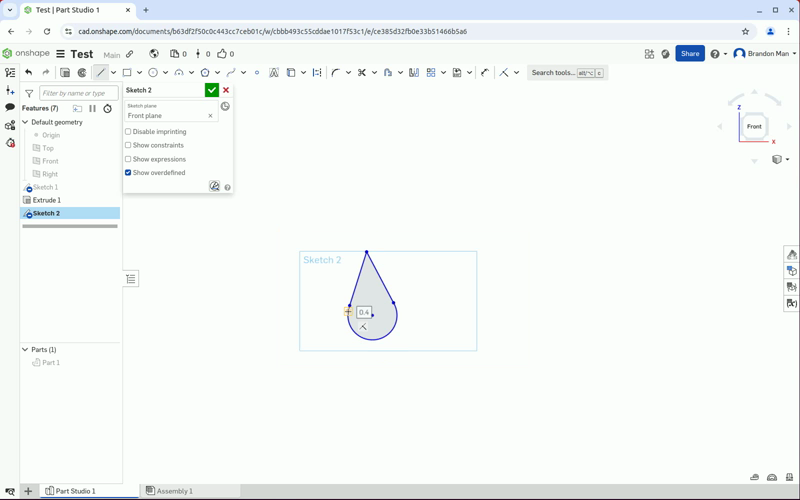
scroll(-6)
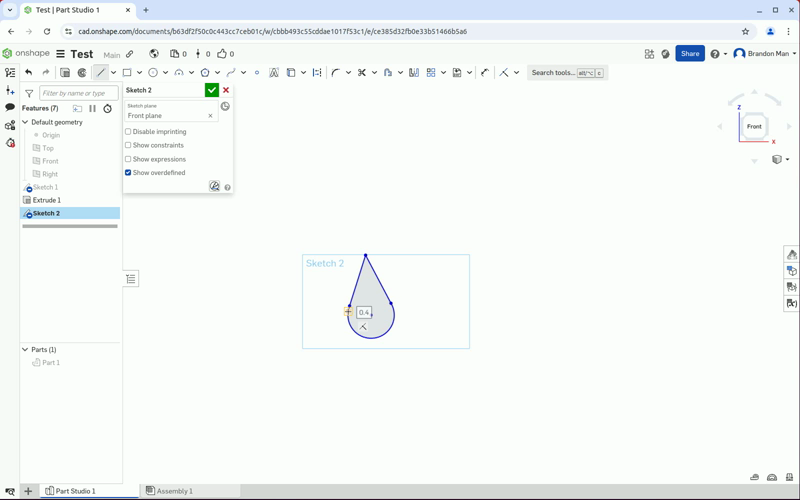
scroll(-6)
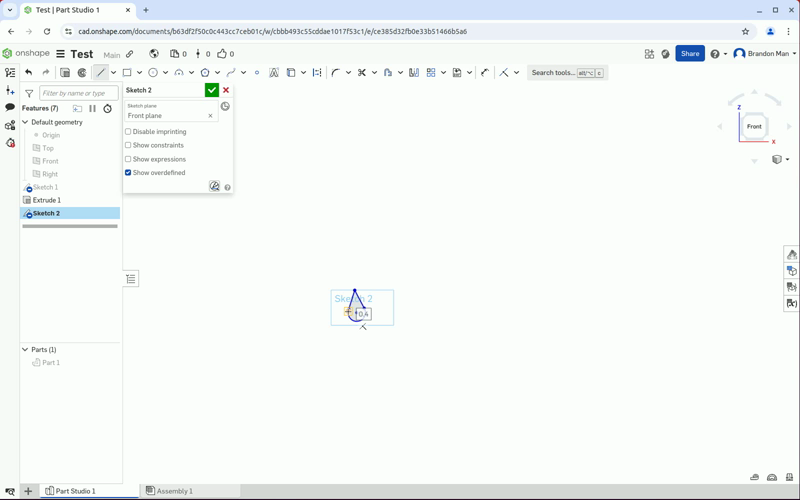
key(esc)
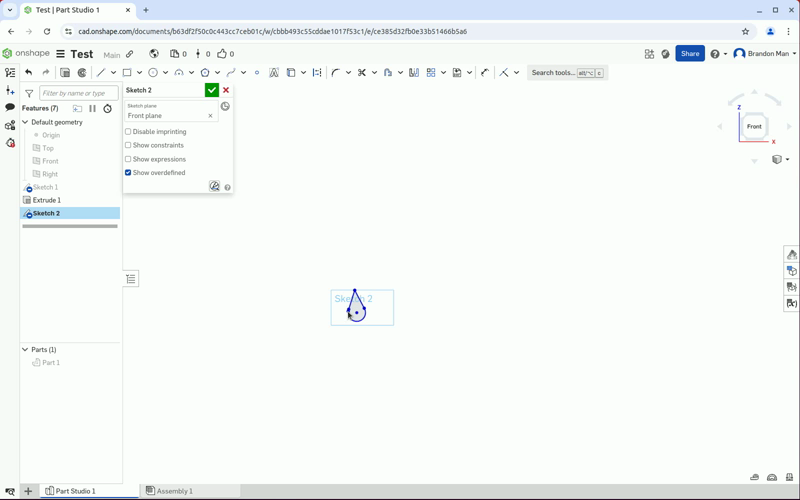
key(c)
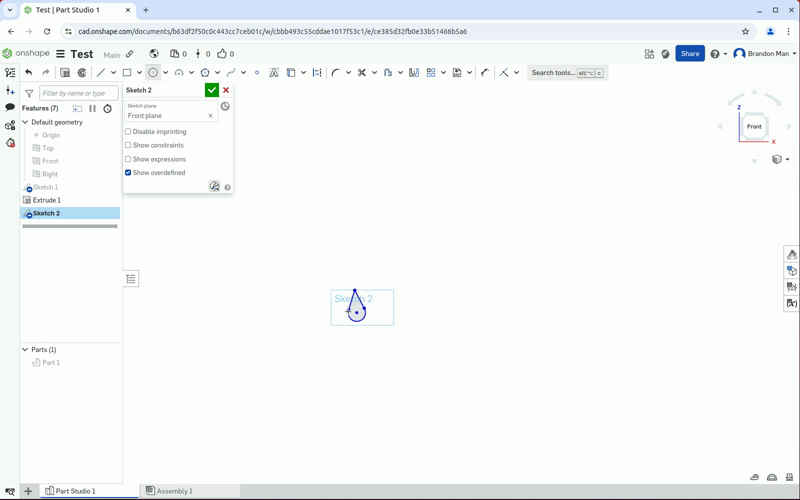
key_down(shift)
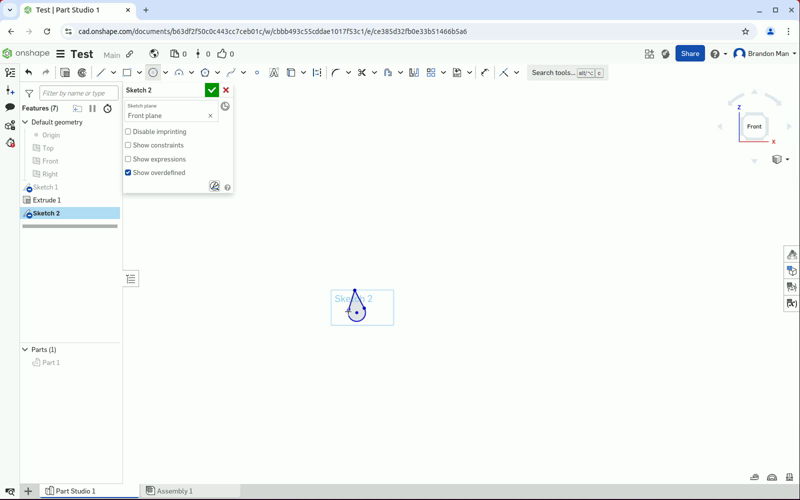
mouse_move(356, 312)
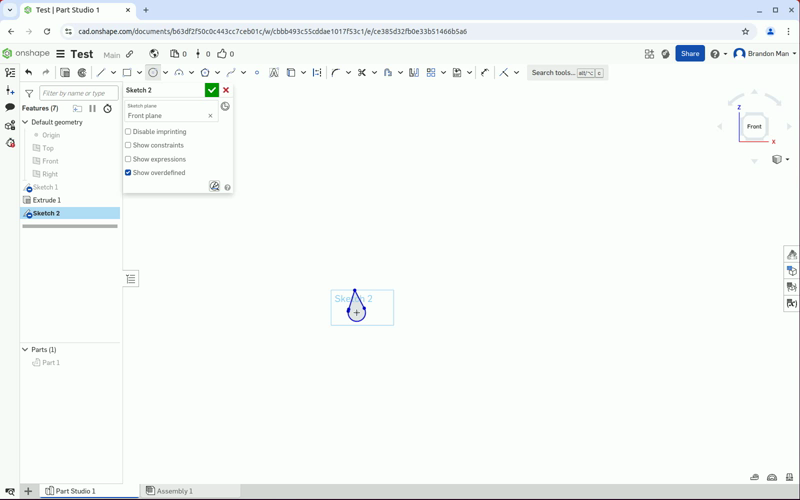
click(356, 312)
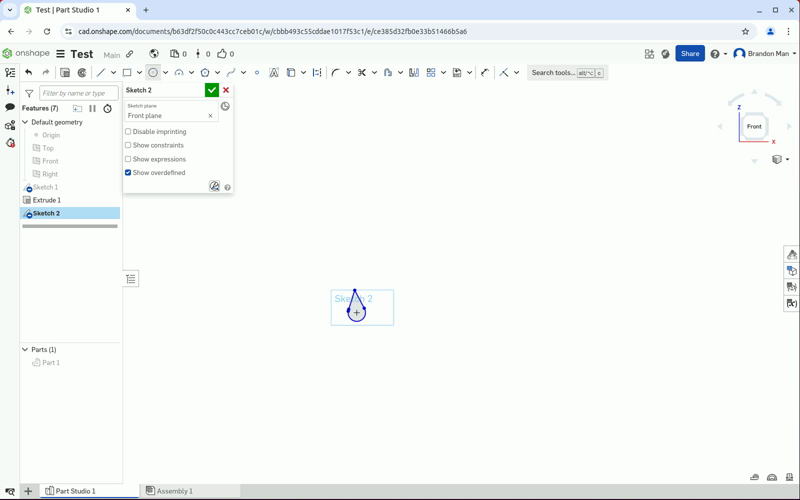
key_up(shift)
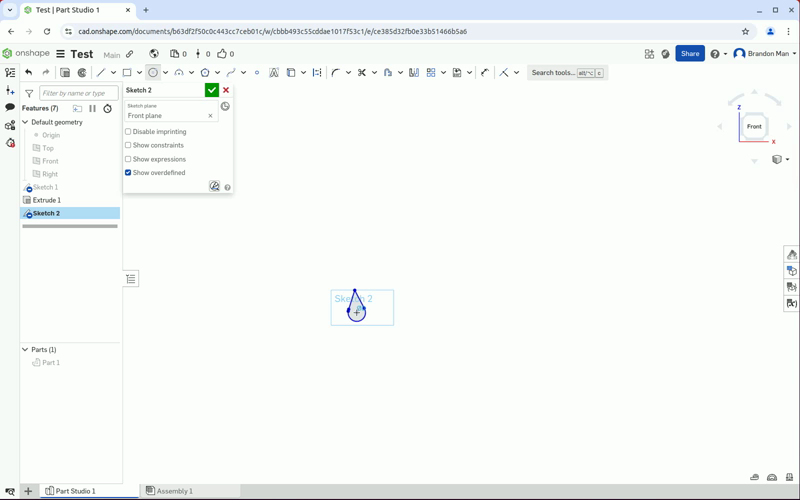
mouse_move(363, 312)
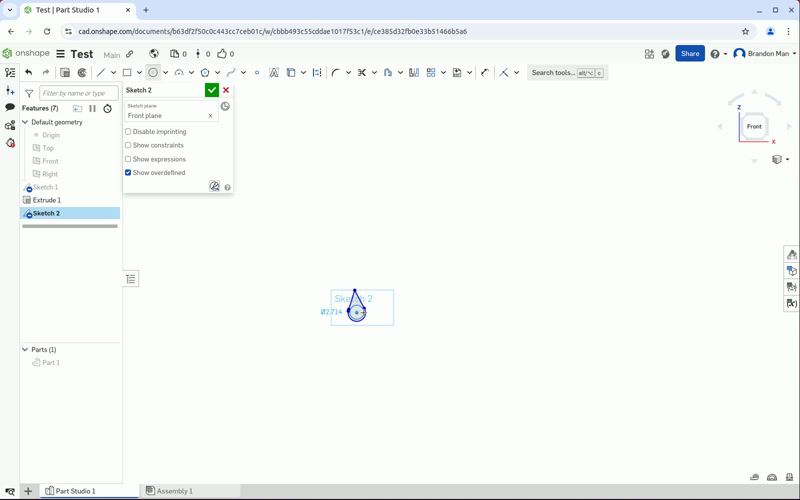
scroll(6)
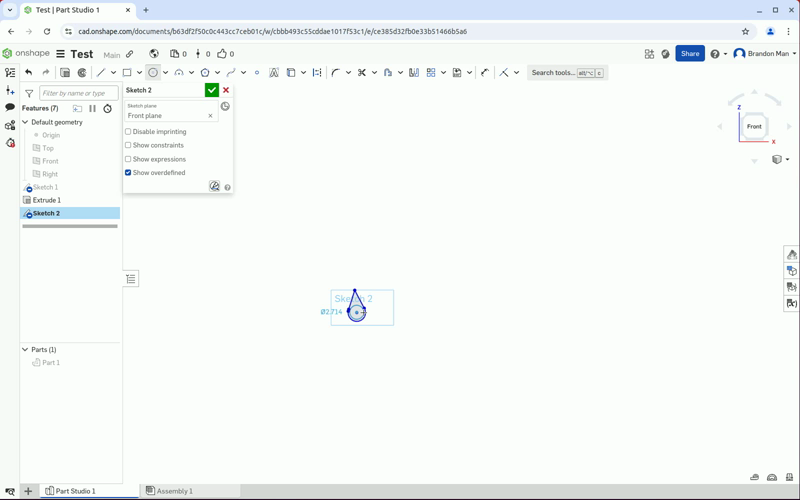
scroll(6)
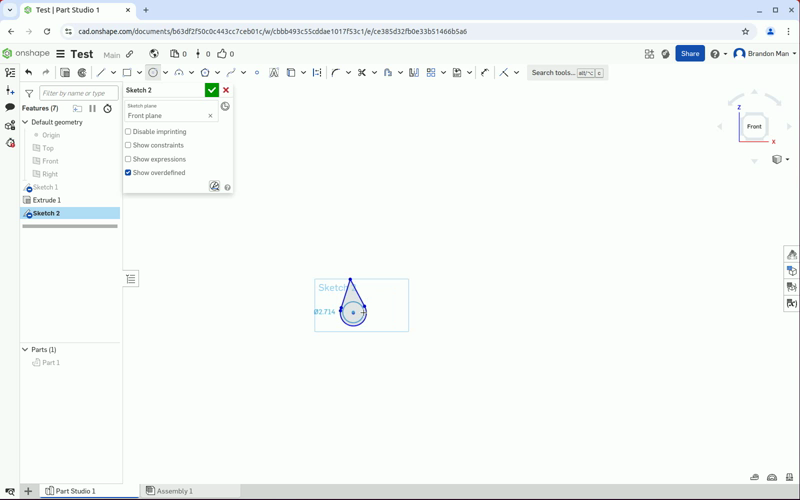
scroll(6)
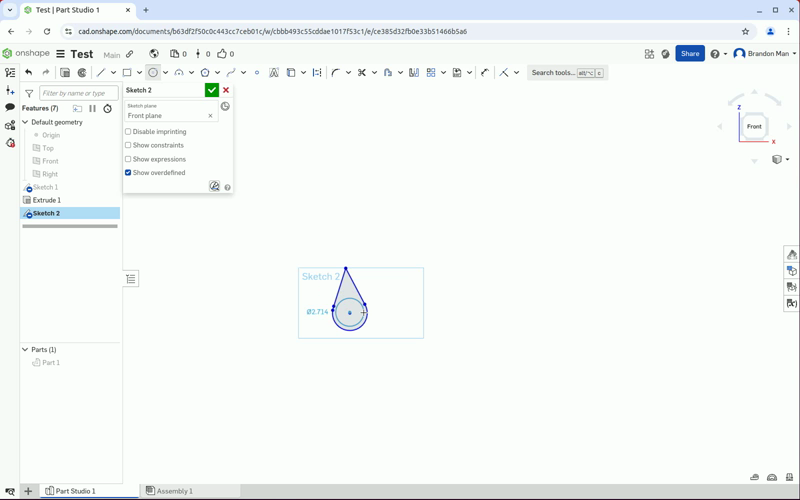
scroll(6)
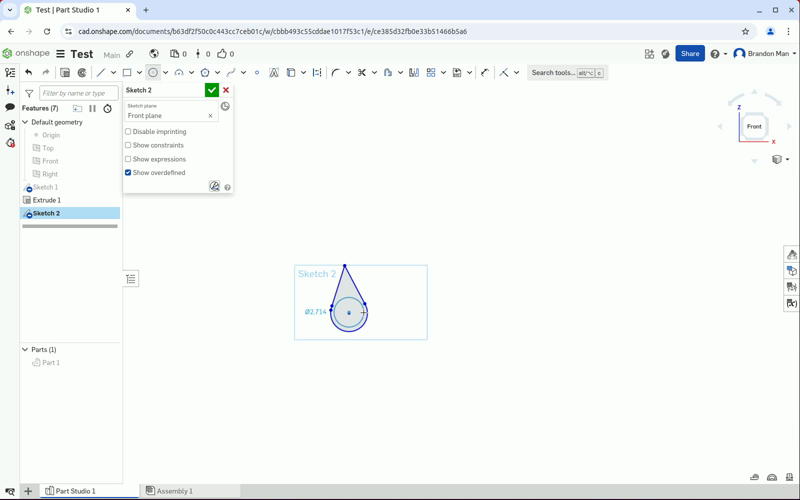
scroll(6)
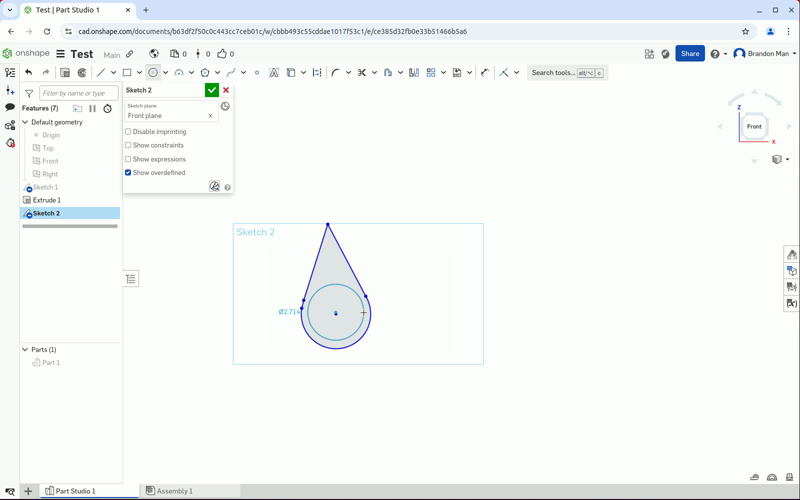
scroll(6)
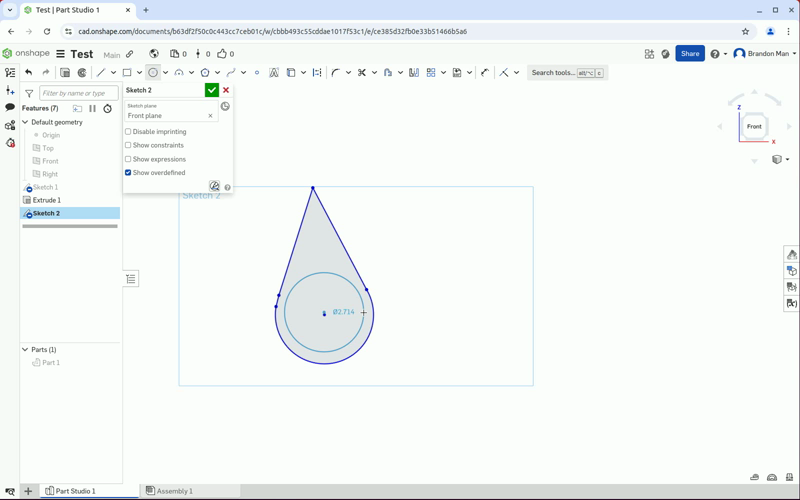
scroll(6)
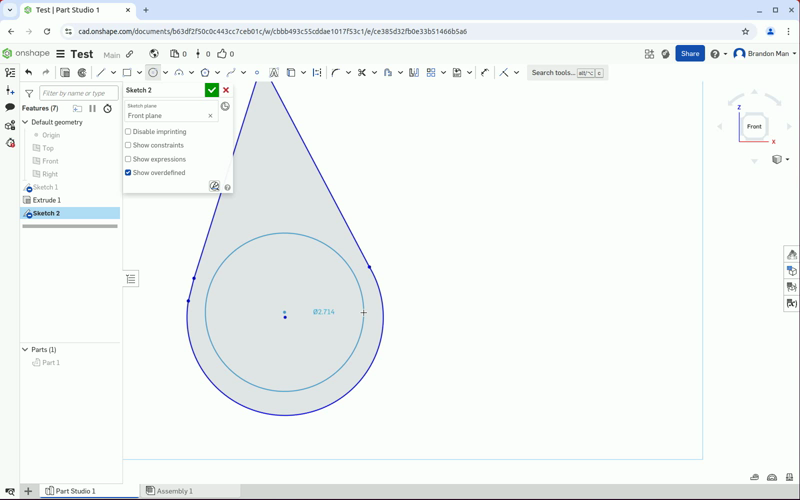
click(363, 312)
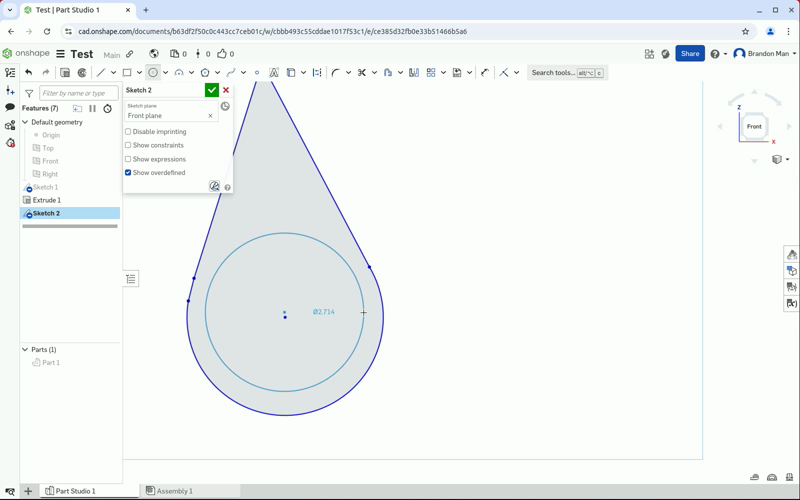
scroll(-6)
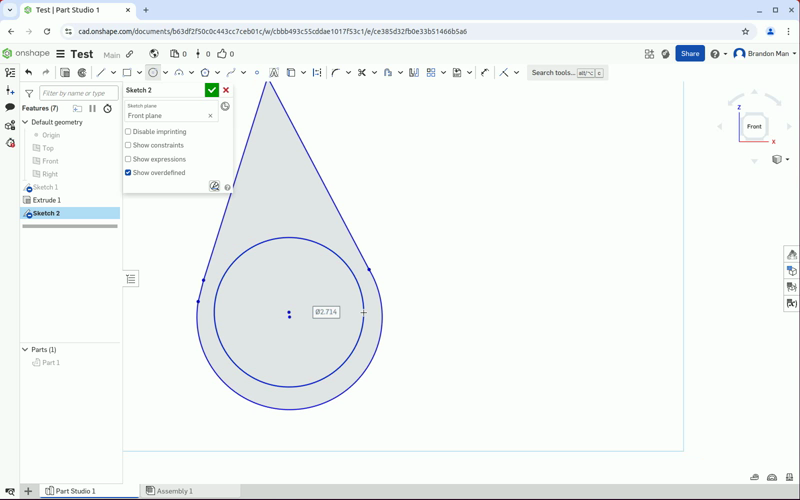
scroll(-6)
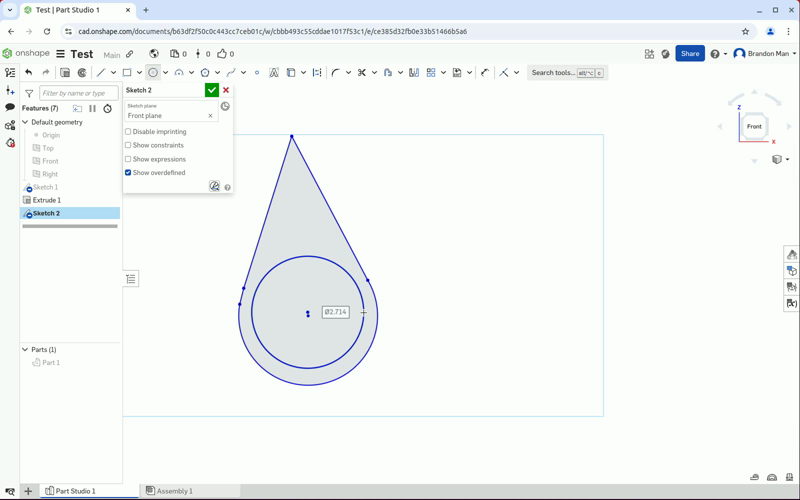
scroll(-6)
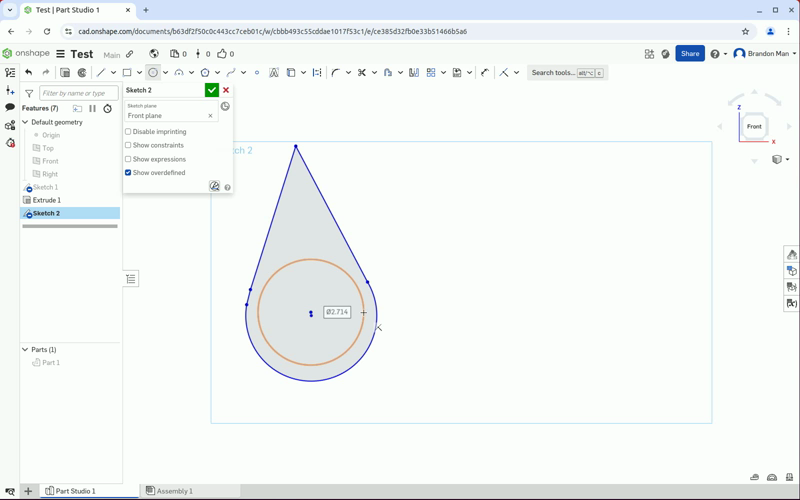
scroll(-6)
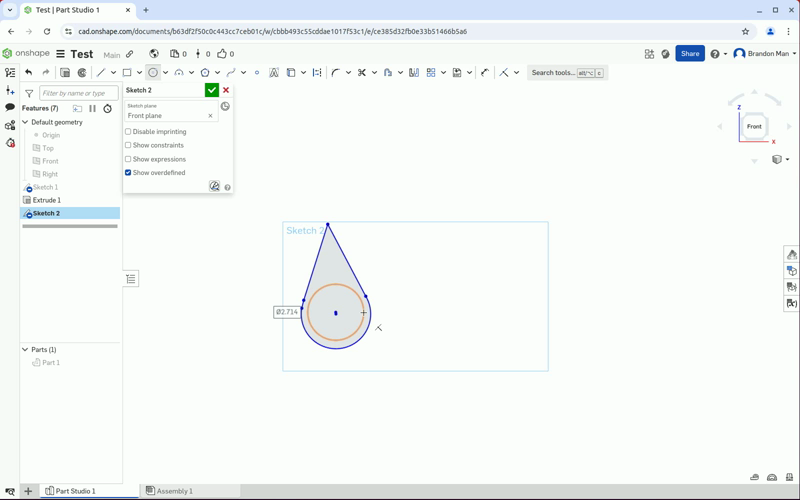
scroll(-6)
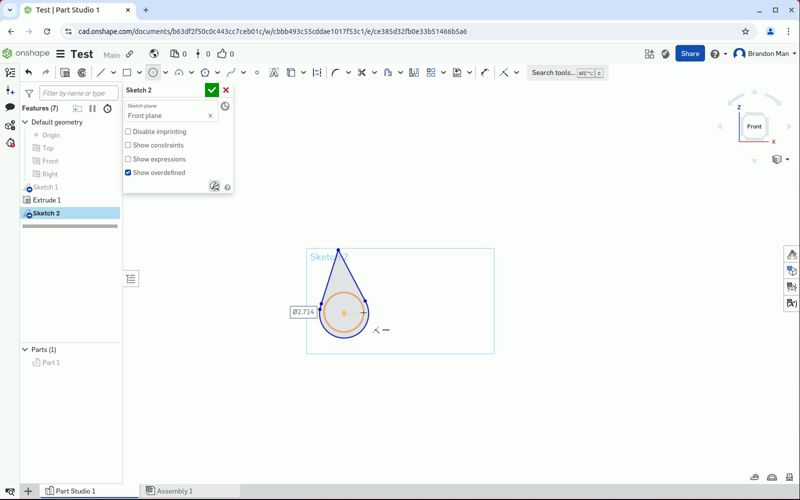
scroll(-6)
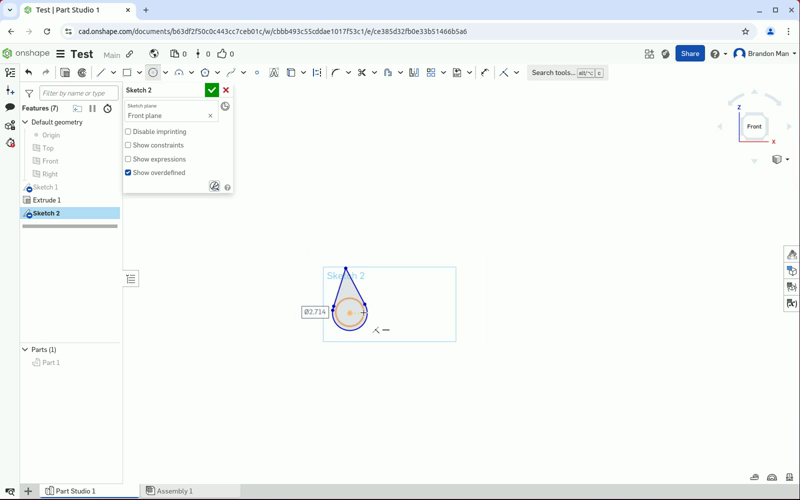
scroll(-6)
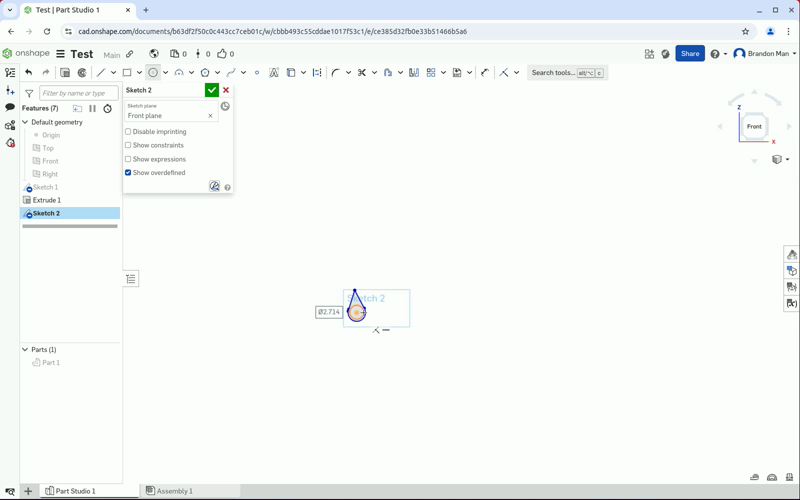
key(esc)
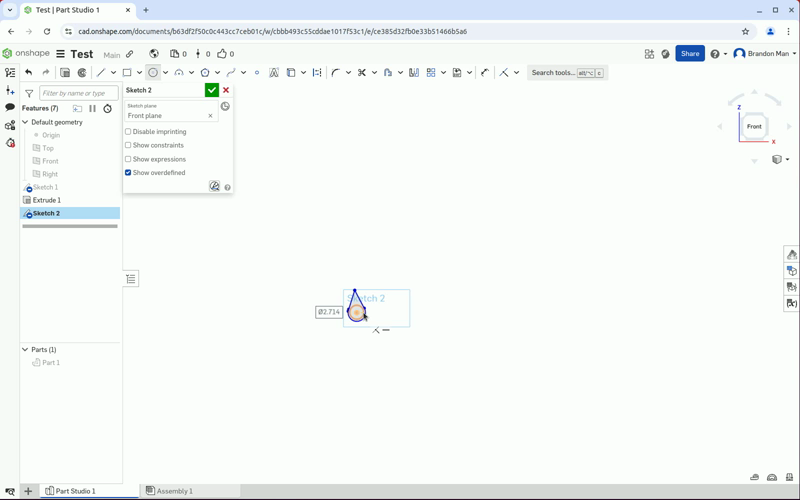
key(c)
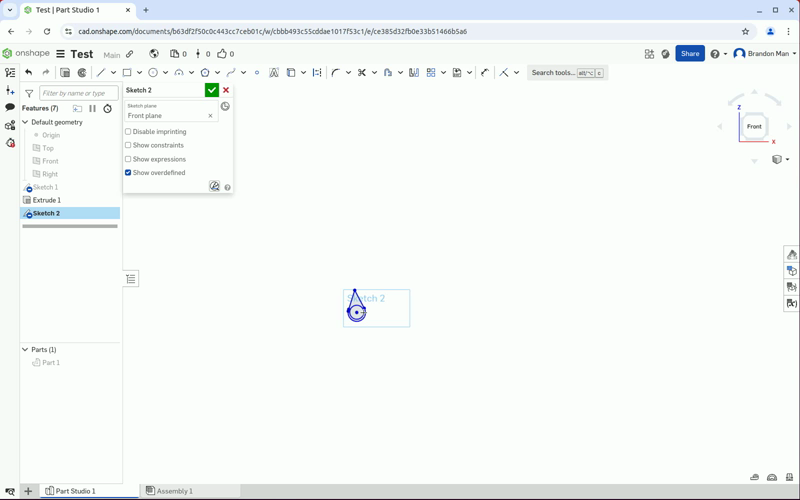
key_down(shift)
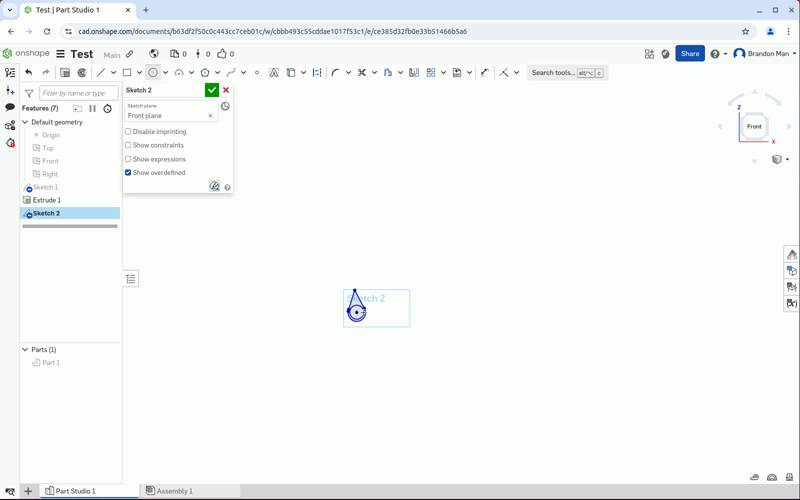
mouse_move(355, 296)
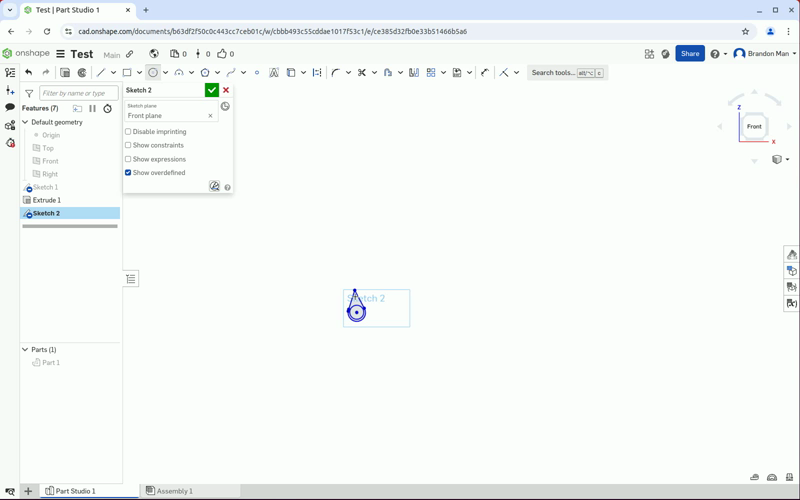
click(355, 296)
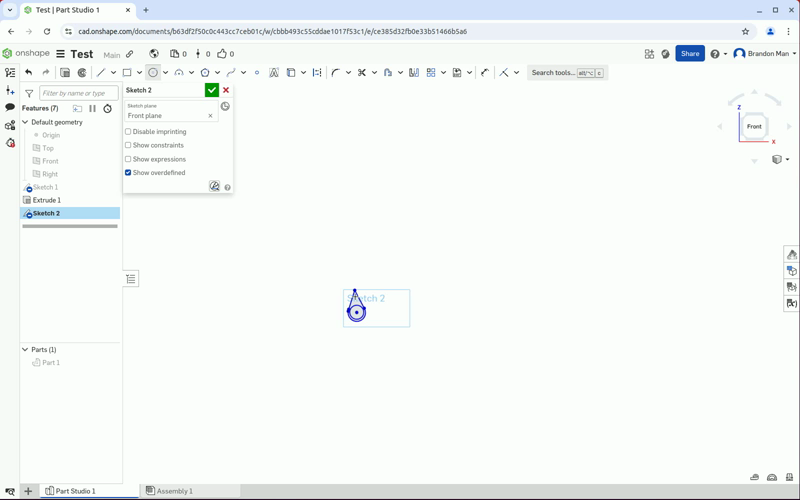
key_up(shift)
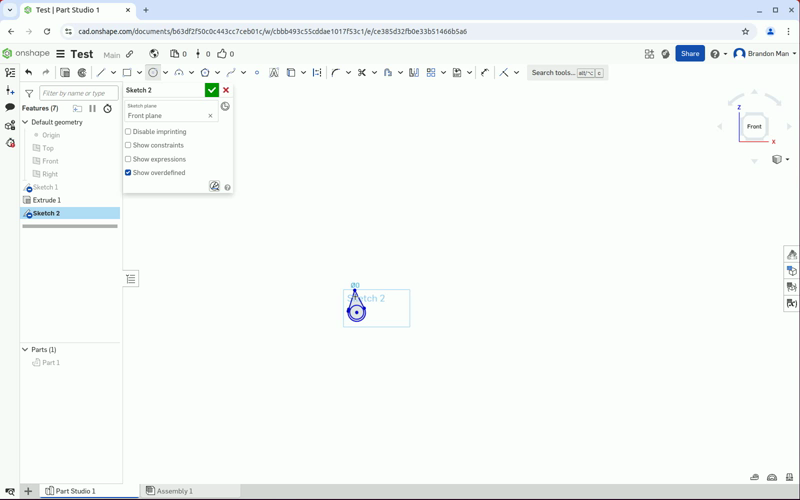
mouse_move(356, 296)
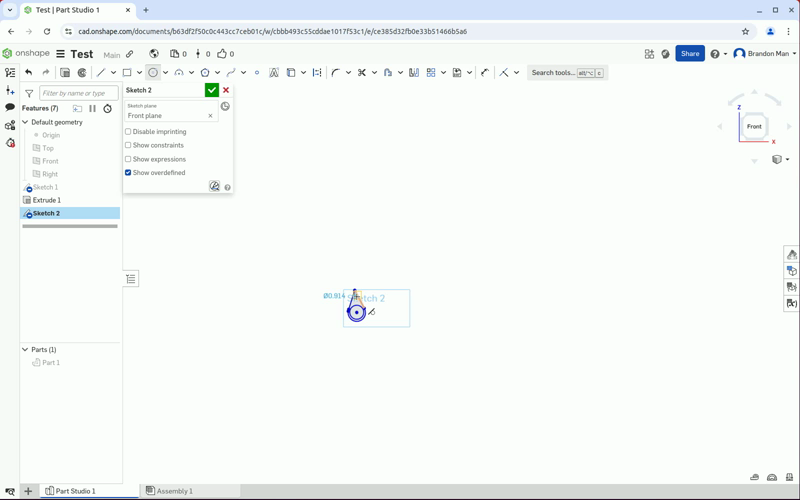
scroll(6)
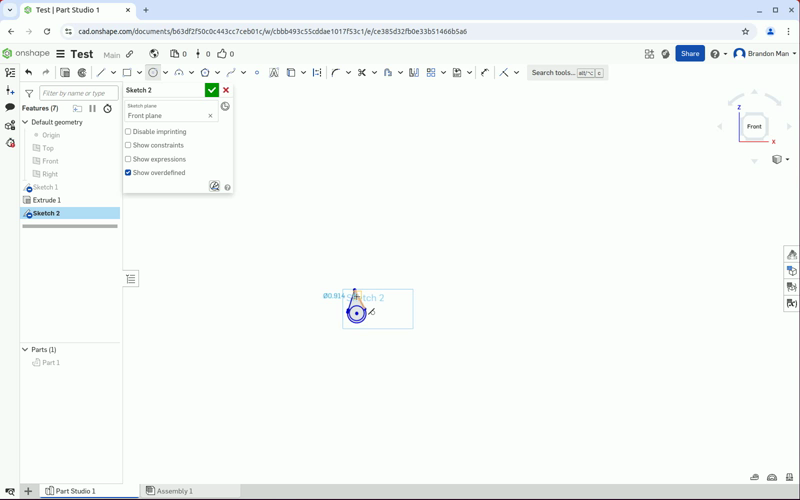
scroll(6)
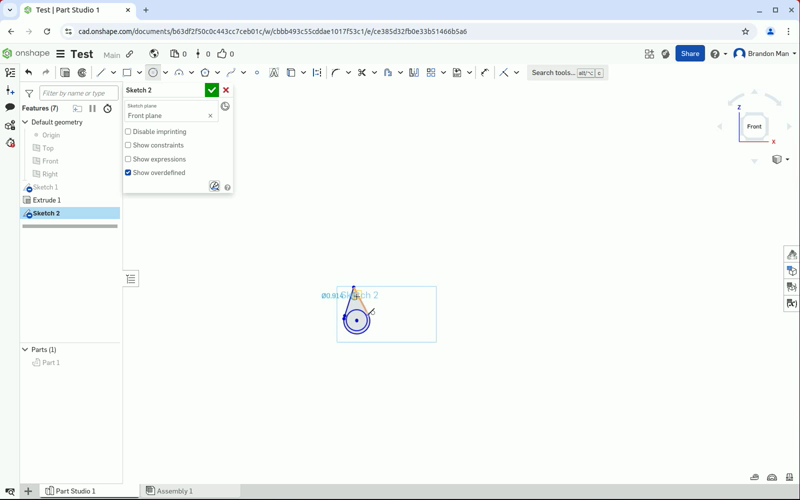
scroll(6)
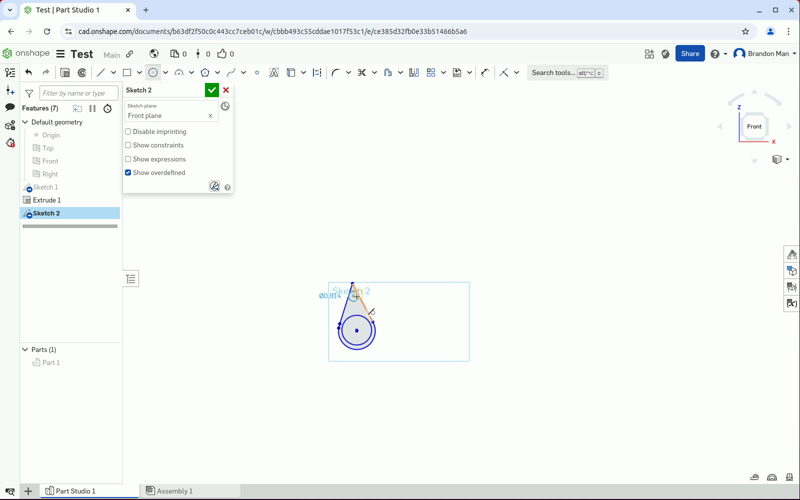
scroll(6)
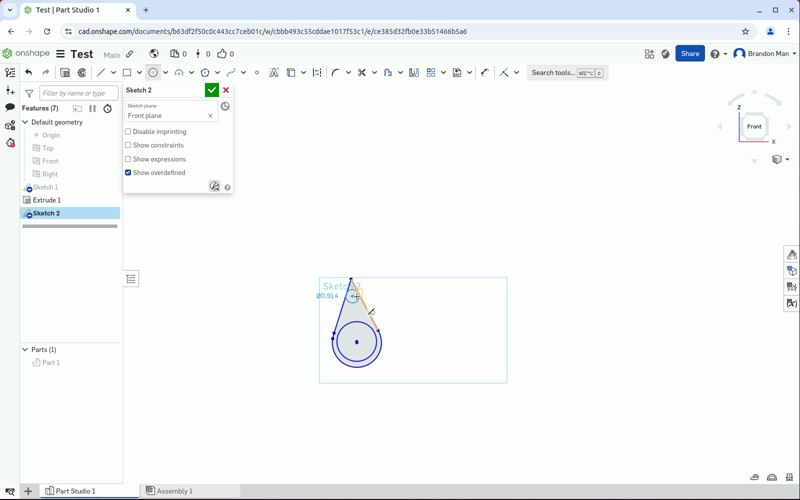
scroll(6)
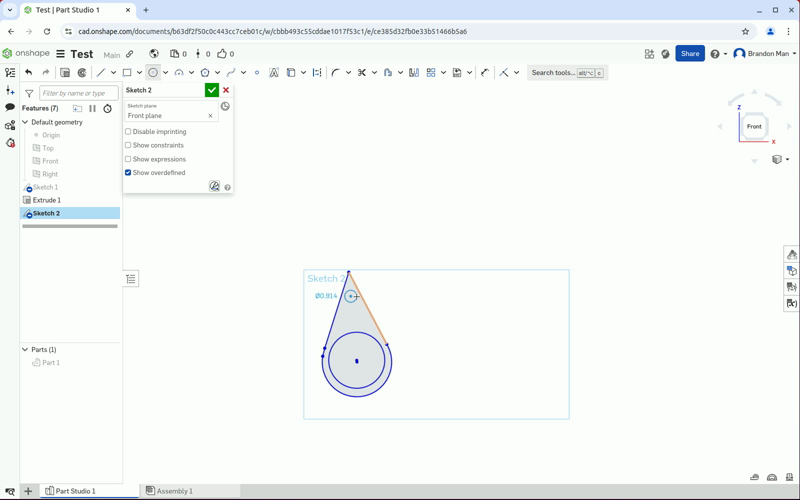
scroll(6)
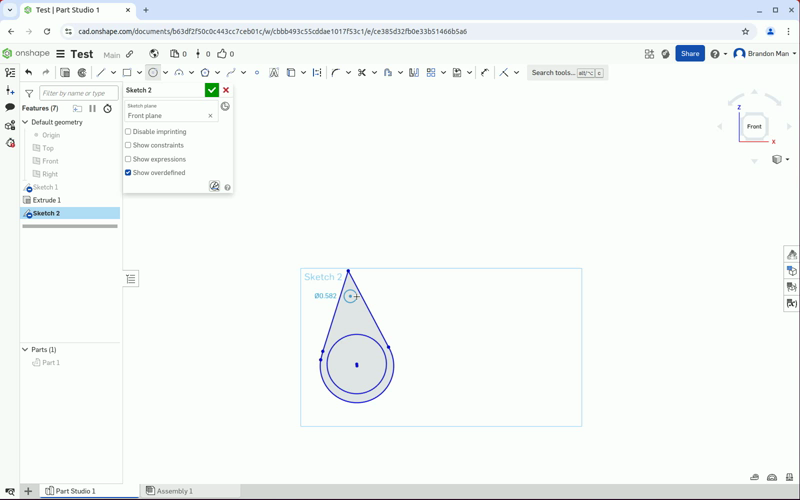
scroll(6)
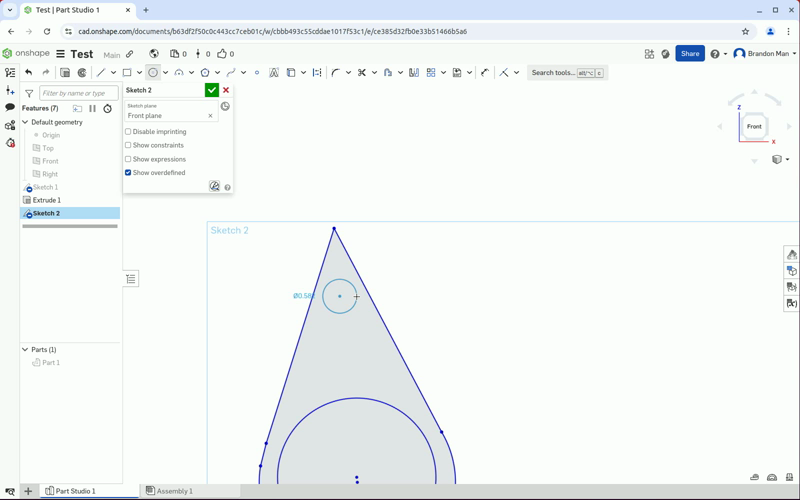
click(356, 296)
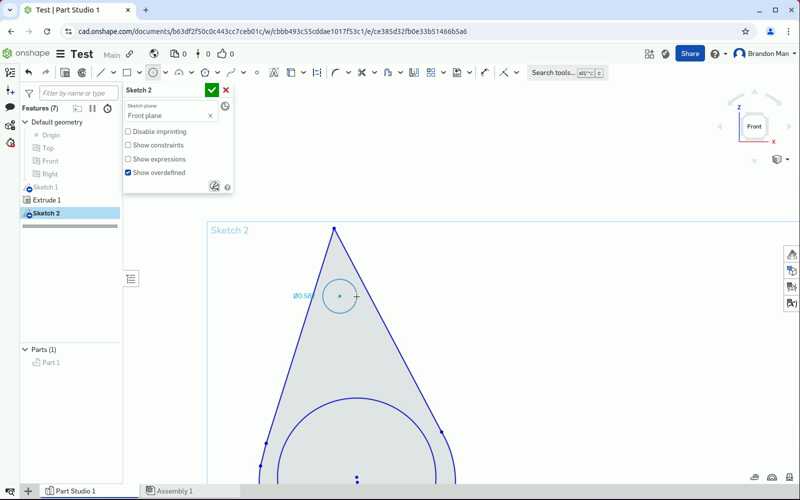
scroll(-6)
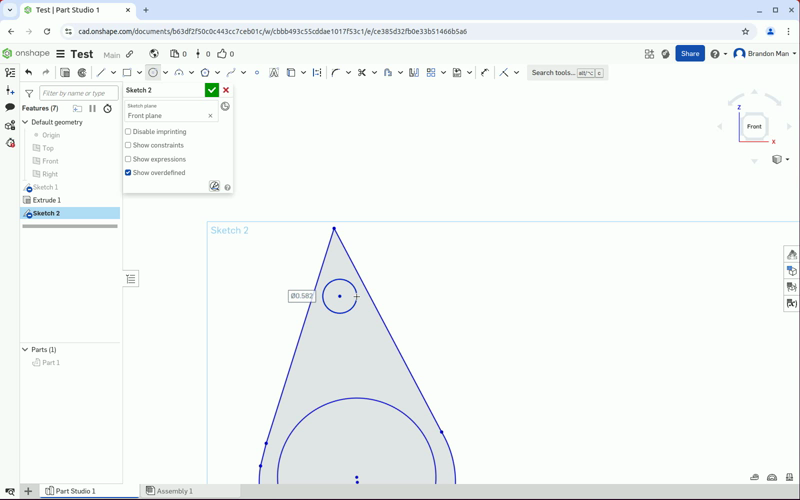
scroll(-6)
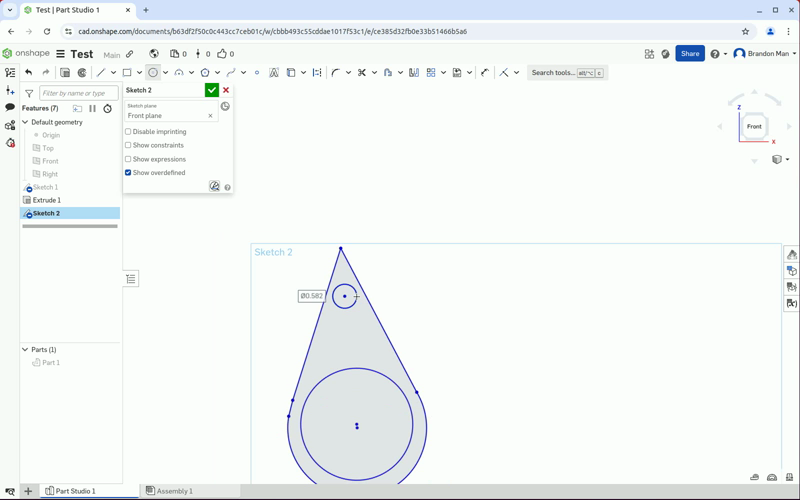
scroll(-6)
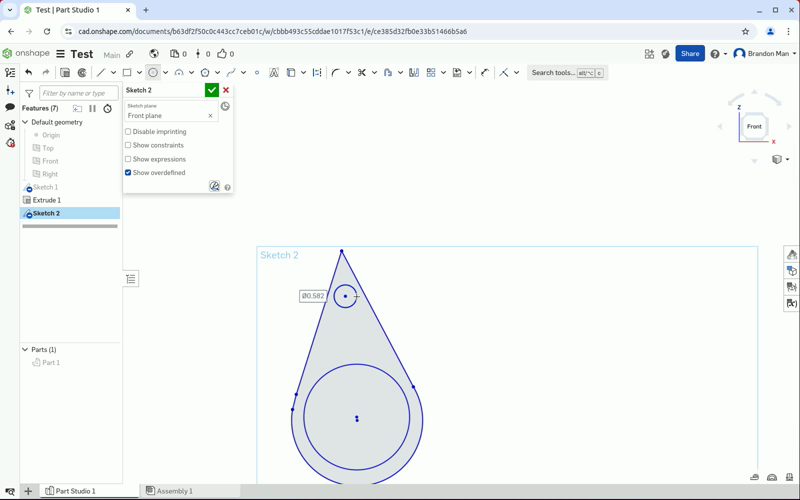
scroll(-6)
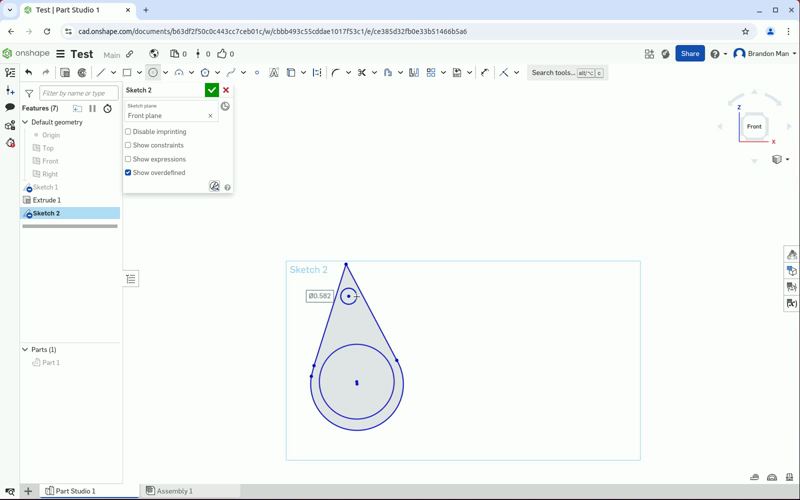
scroll(-6)
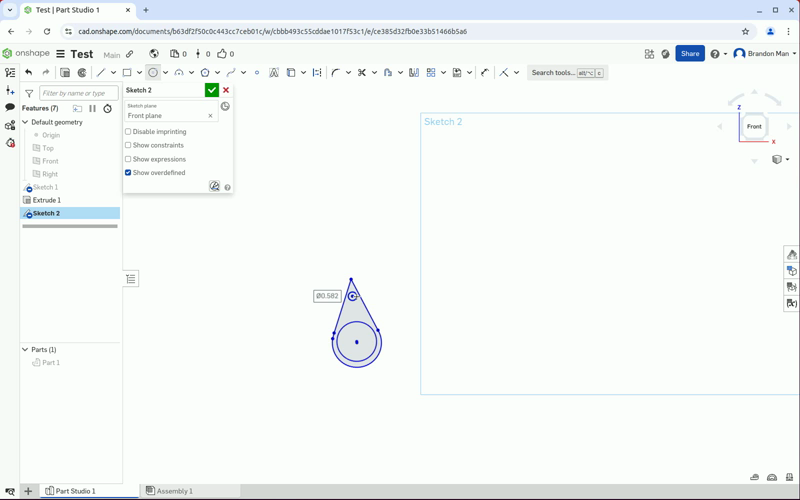
scroll(-6)
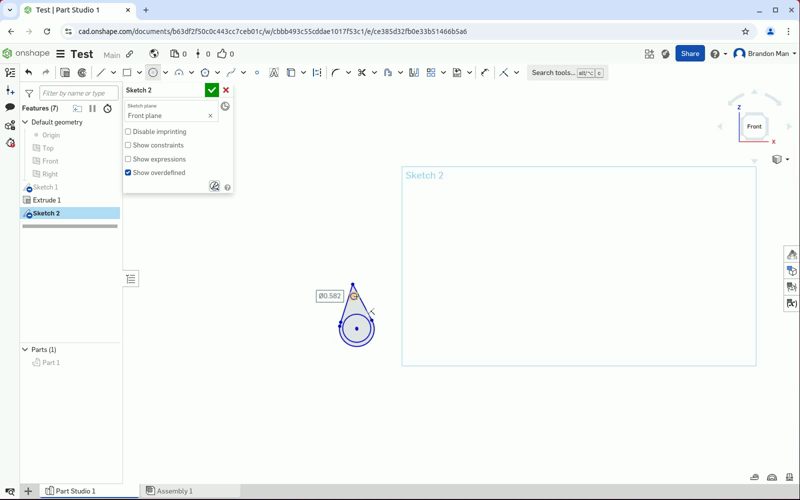
scroll(-6)
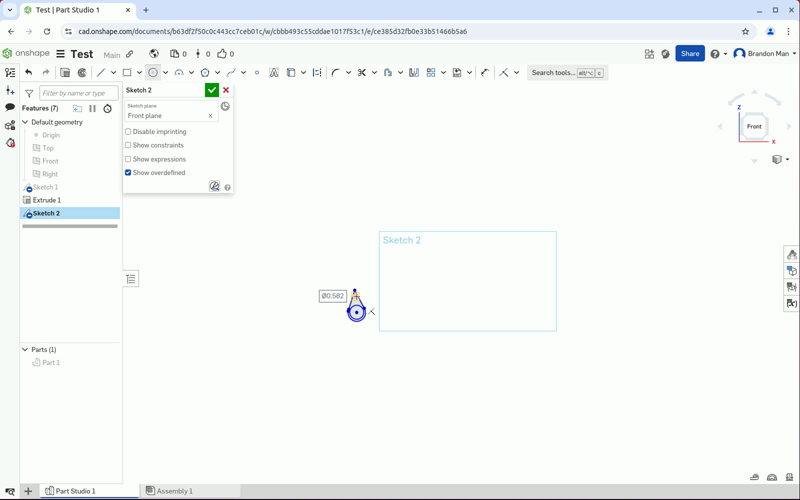
key(esc)
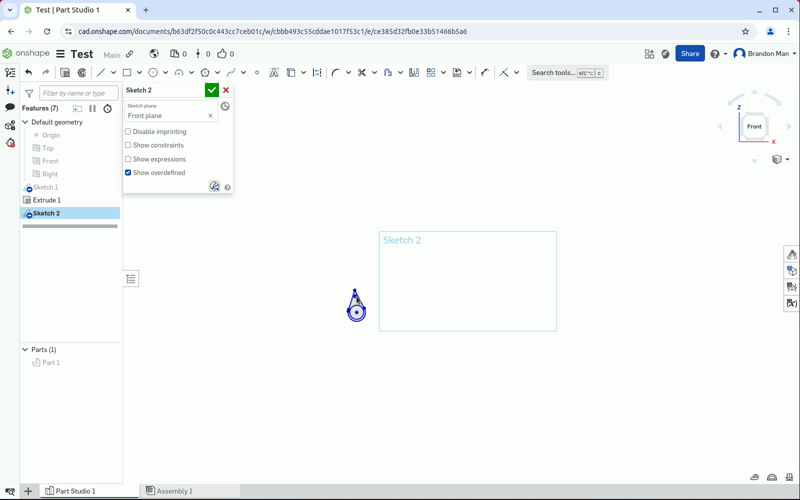
mouse_move(362, 306)
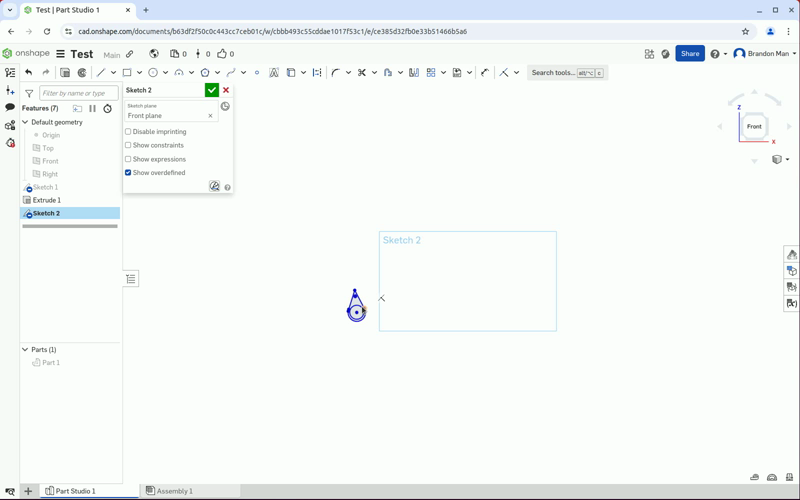
scroll(6)
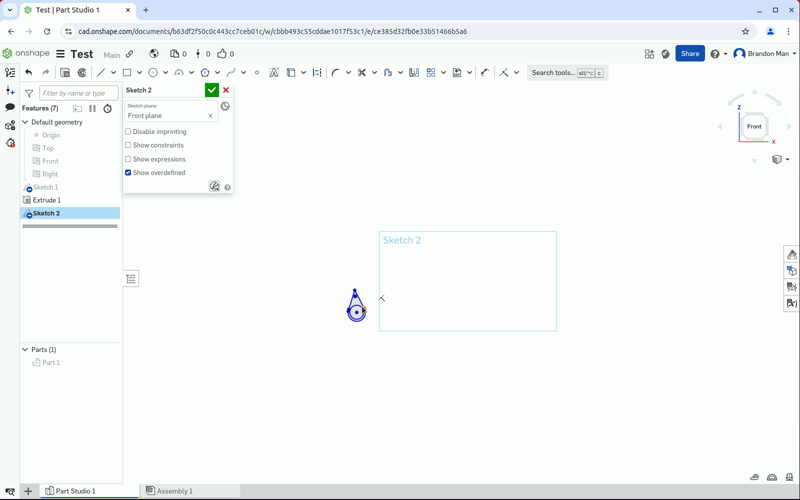
scroll(6)
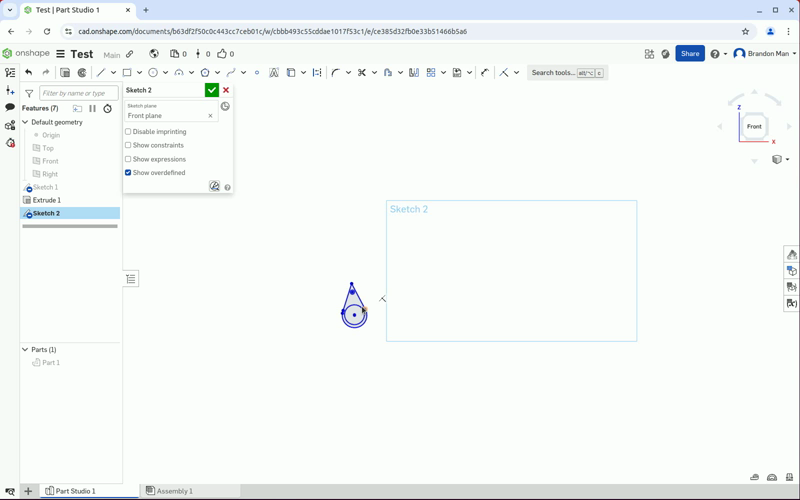
scroll(6)
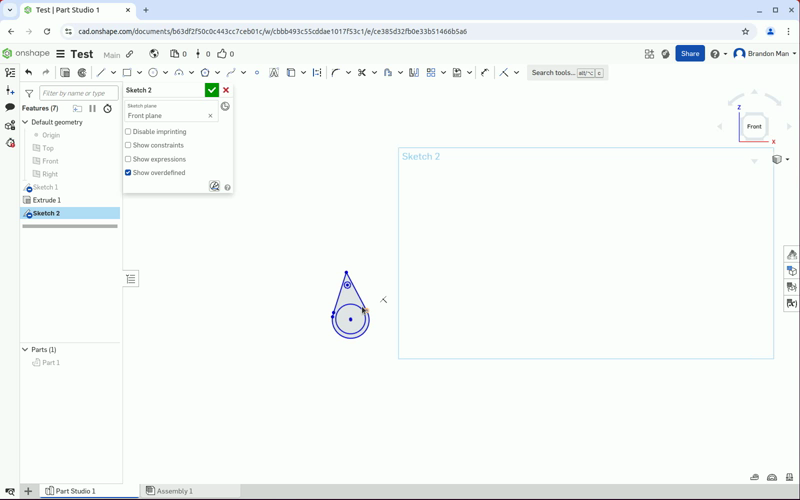
scroll(6)
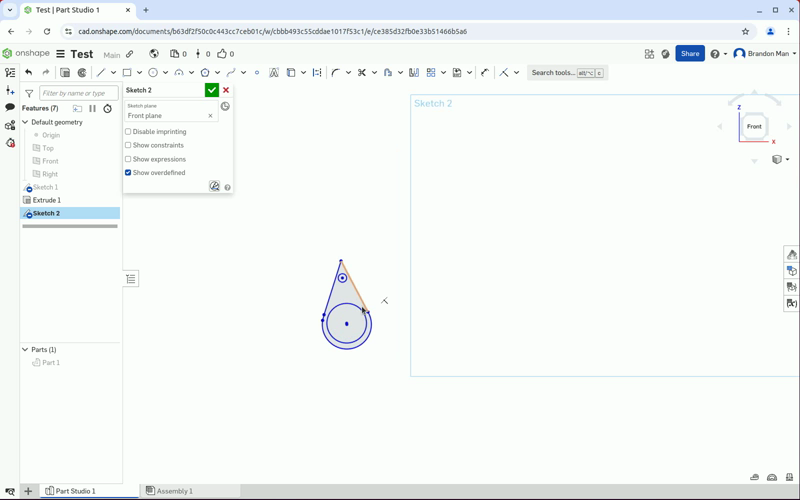
scroll(6)
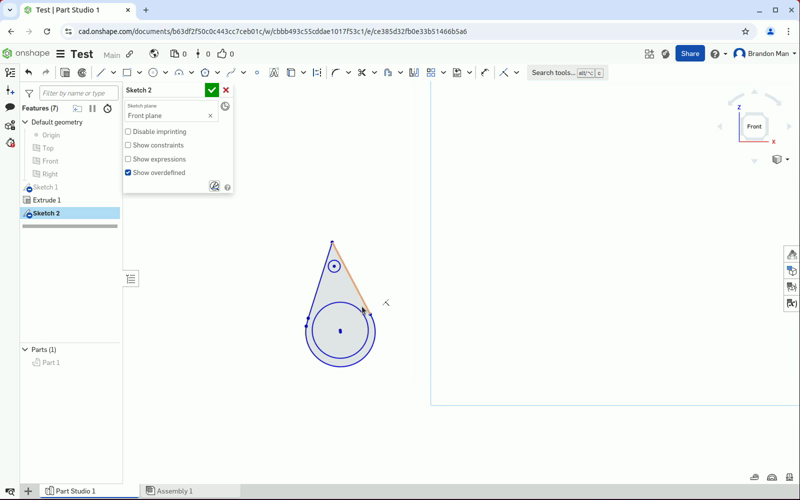
scroll(6)
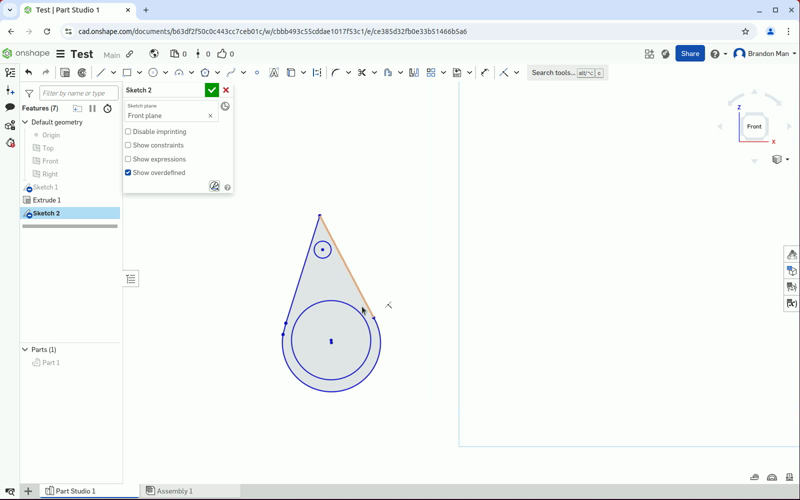
scroll(6)
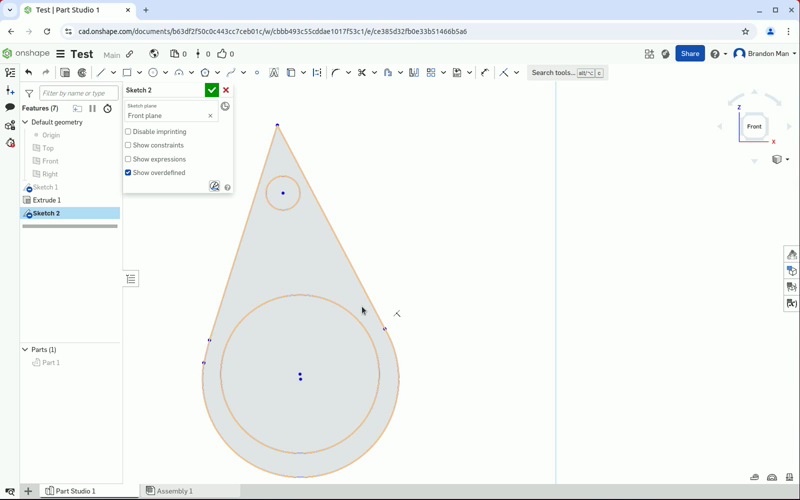
click(362, 306)
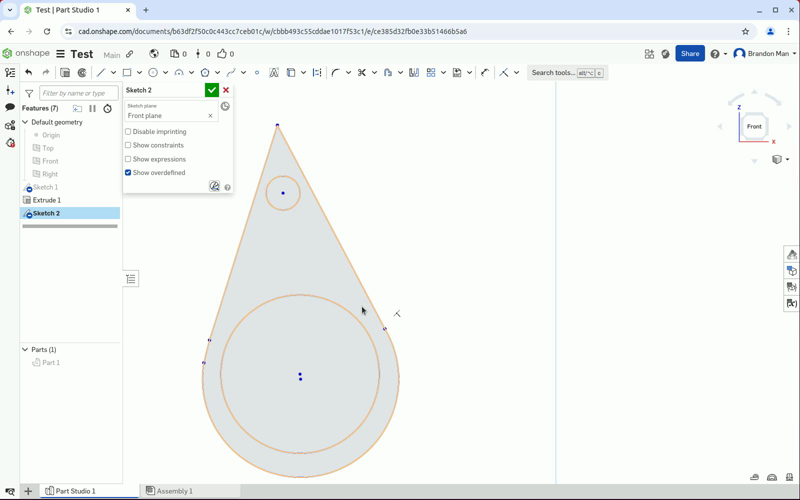
scroll(-6)
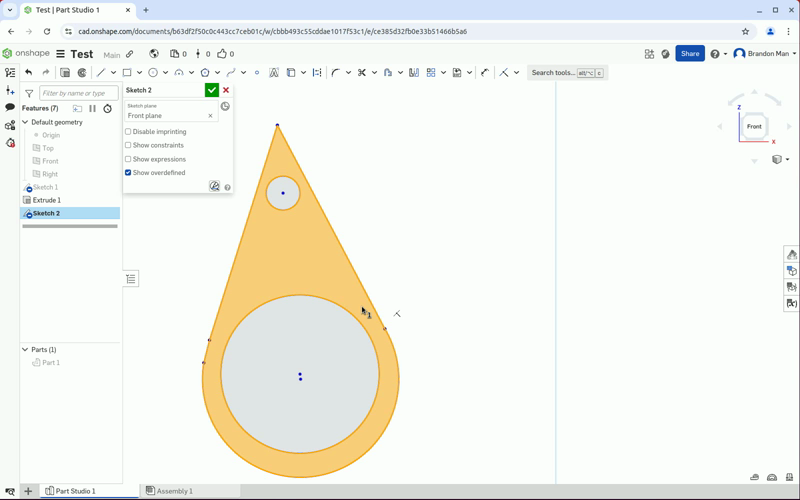
scroll(-6)
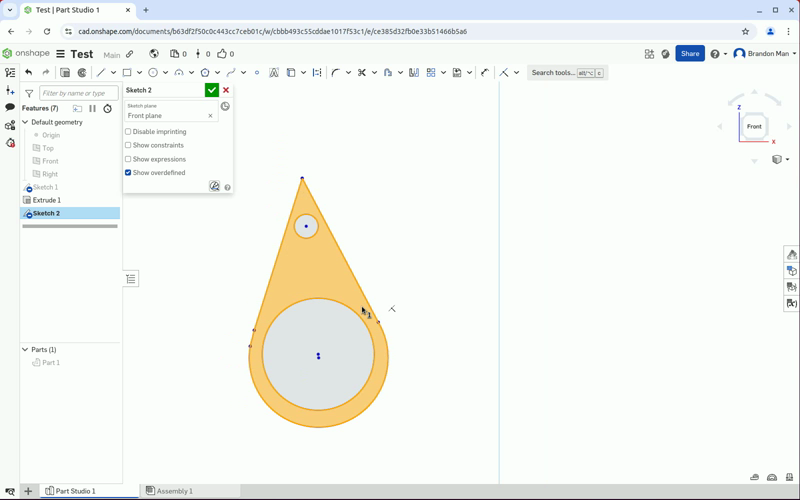
scroll(-6)
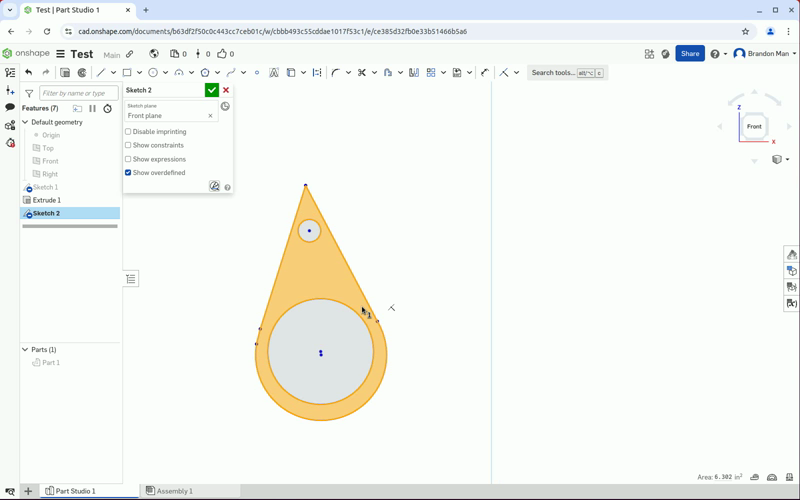
scroll(-6)
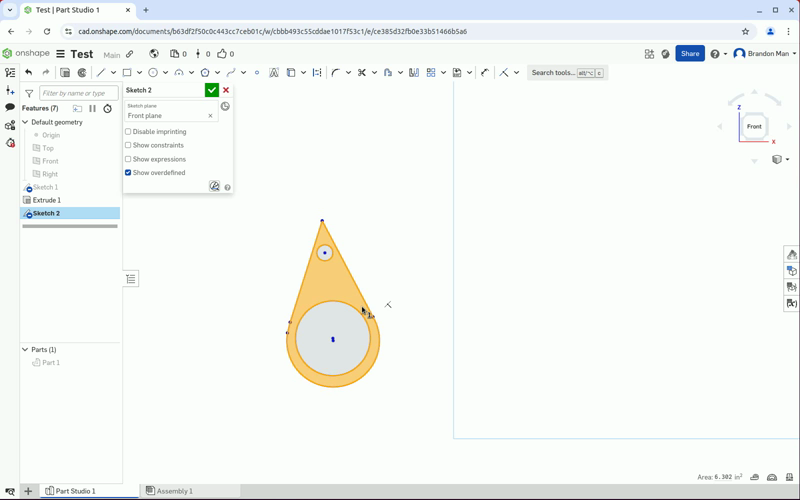
scroll(-6)
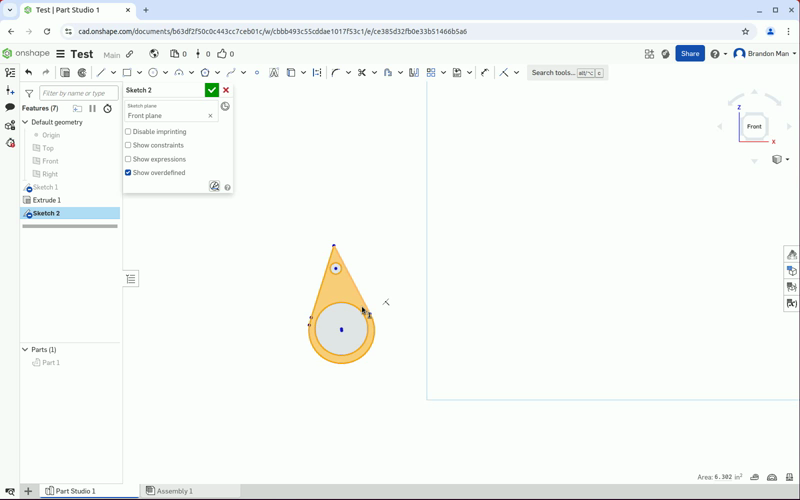
scroll(-6)
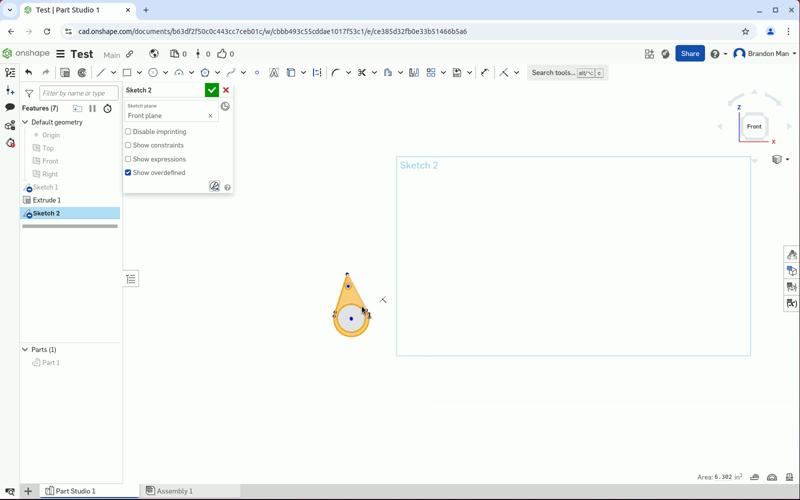
scroll(-6)
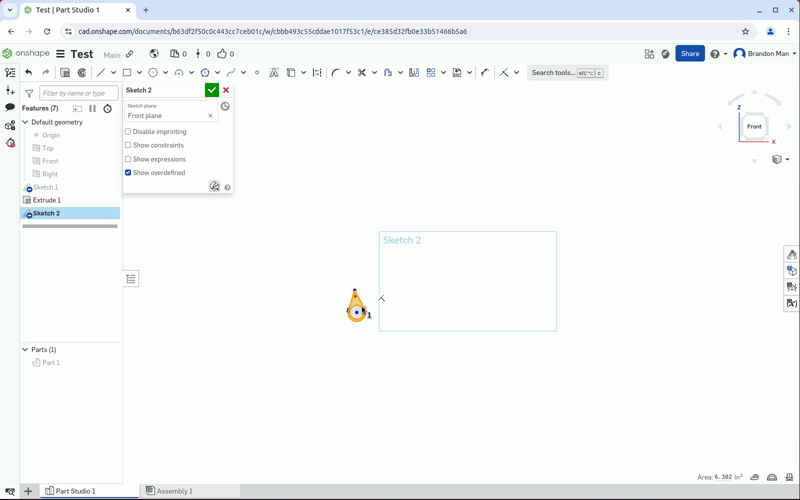
mouse_move(73, 352)
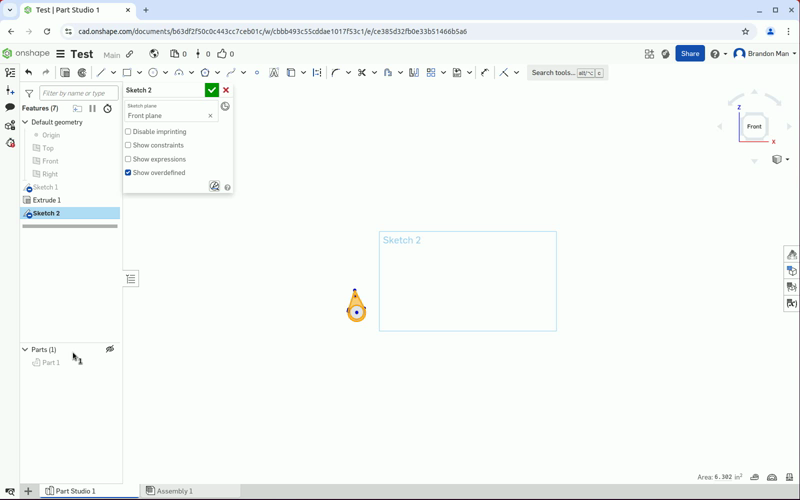
key(shift+y)
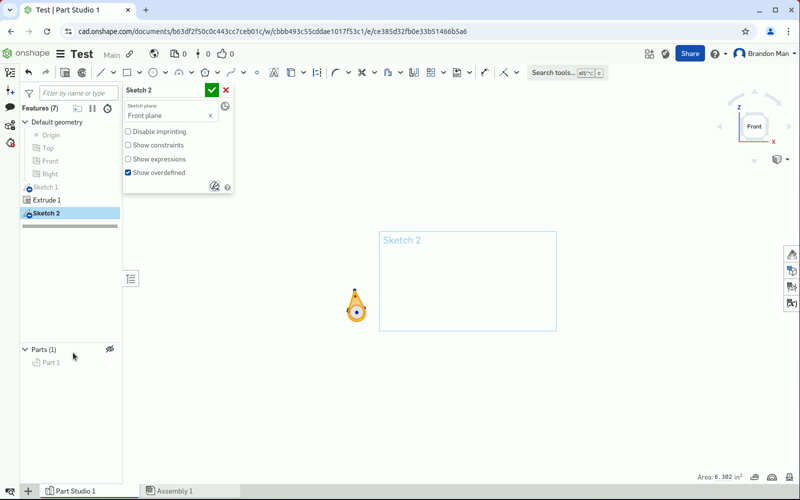
key(shift+e)
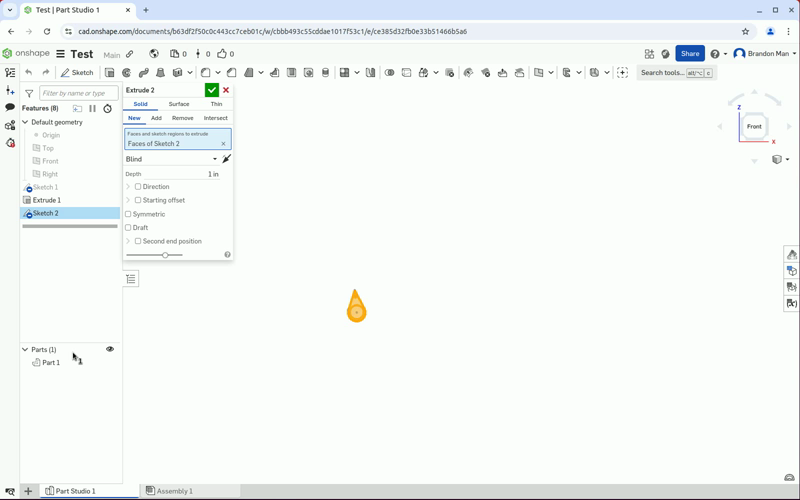
mouse_move(143, 106)
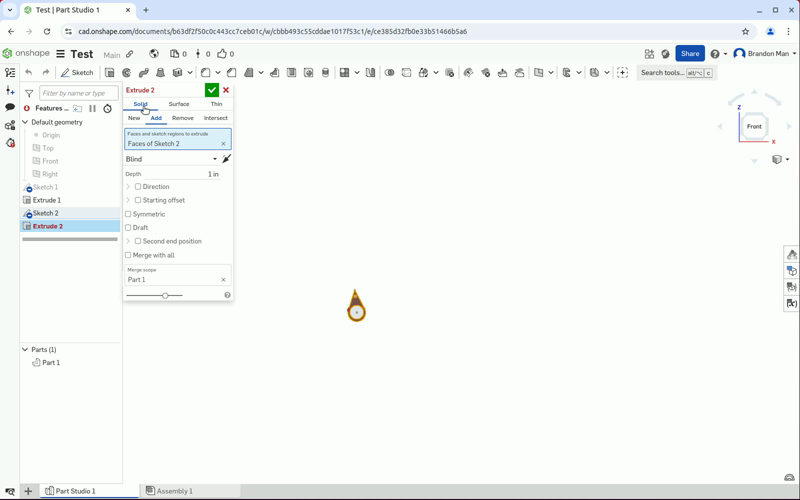
click(143, 106)
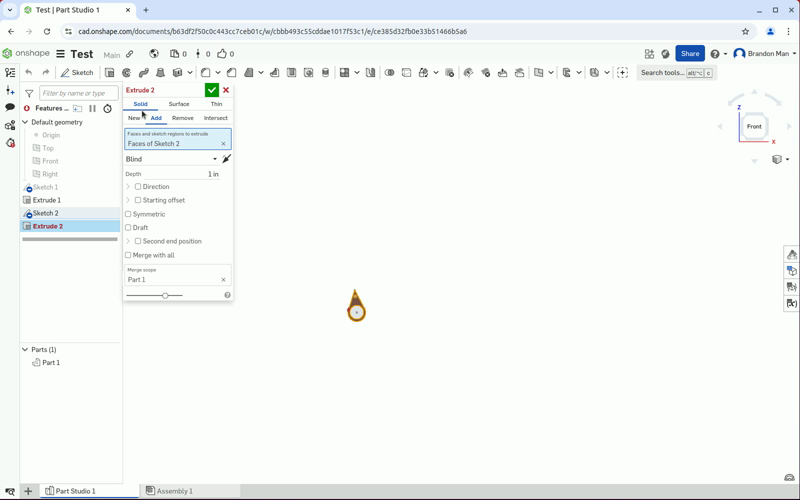
mouse_move(137, 120)
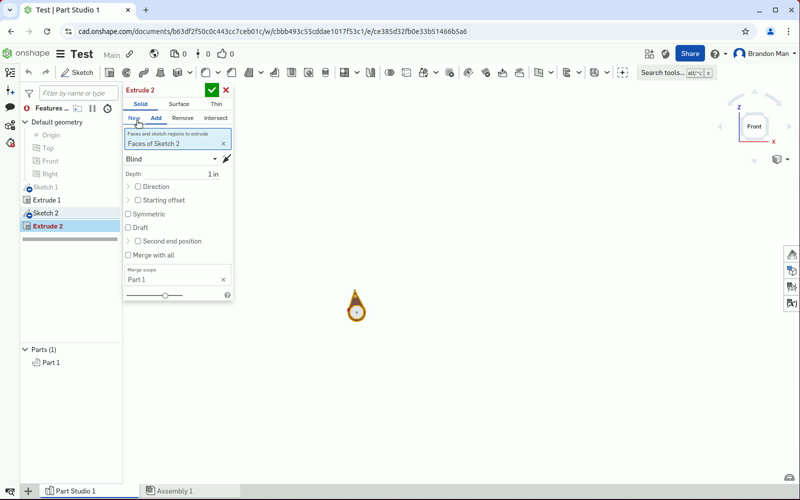
click(137, 120)
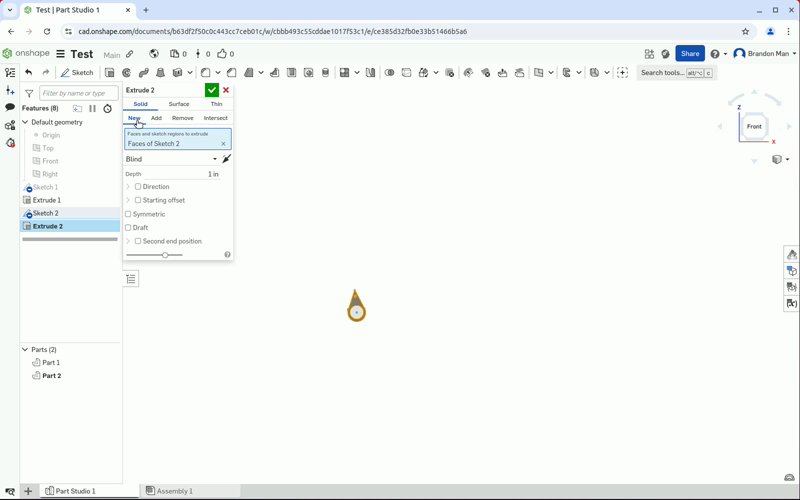
key(tab, 4)
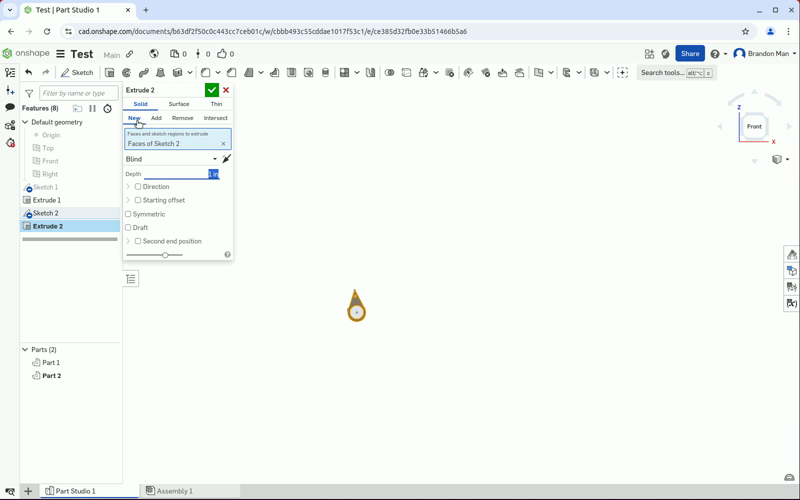
text(0.481)
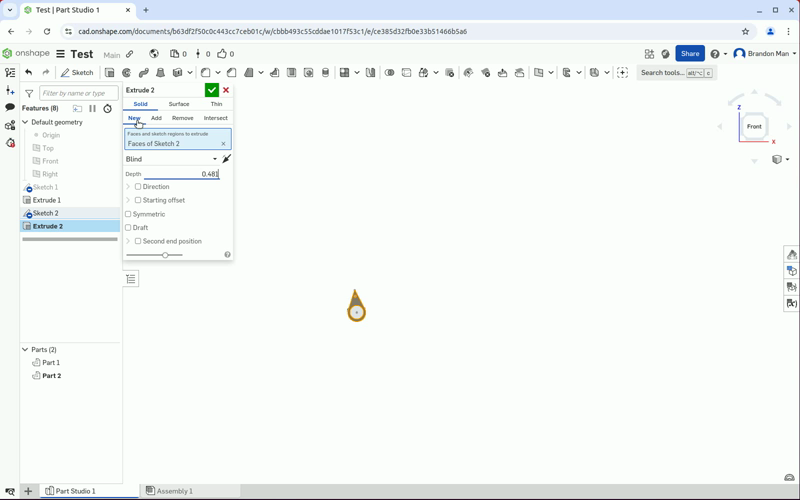
key(enter)
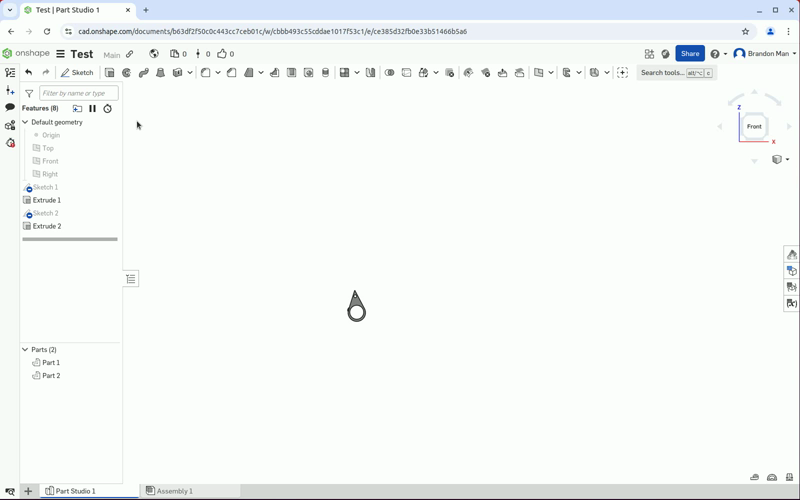
key(shift+h)
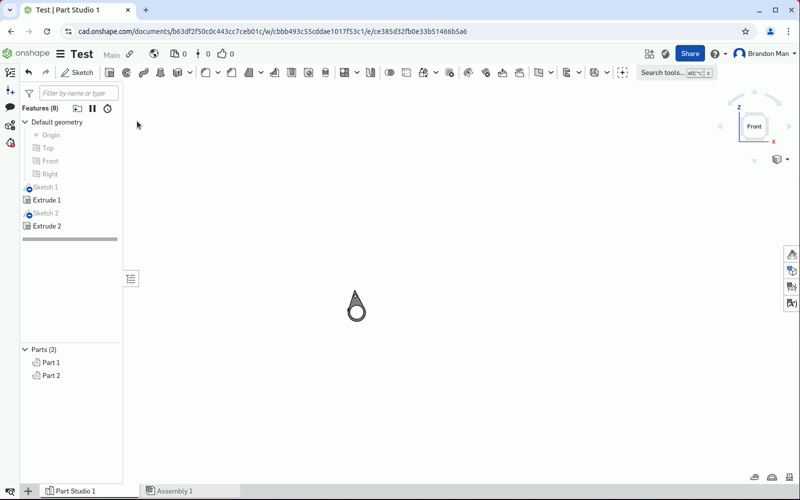
key(shift+h)
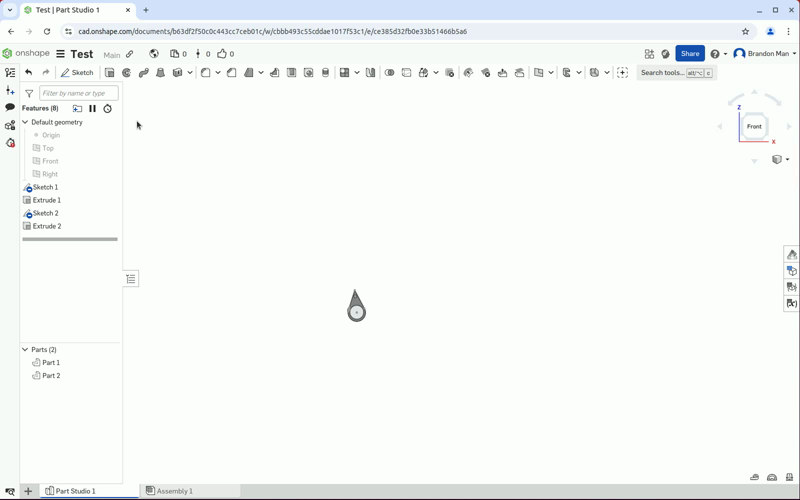
key(shift+7)
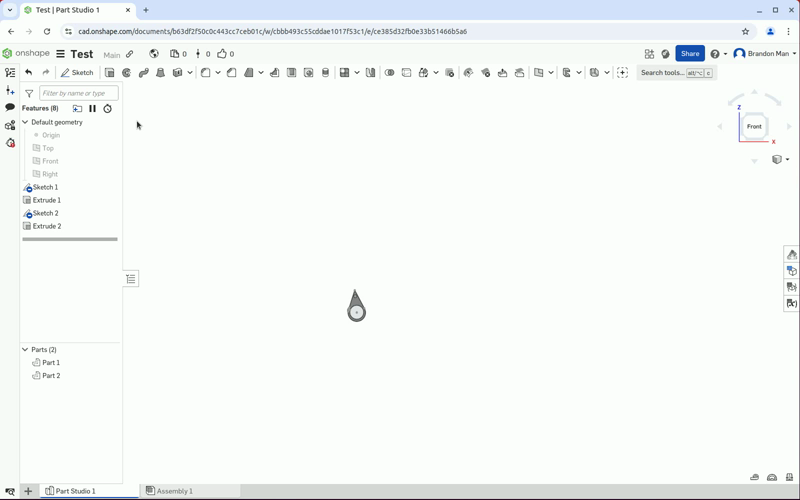
key(left, 2)
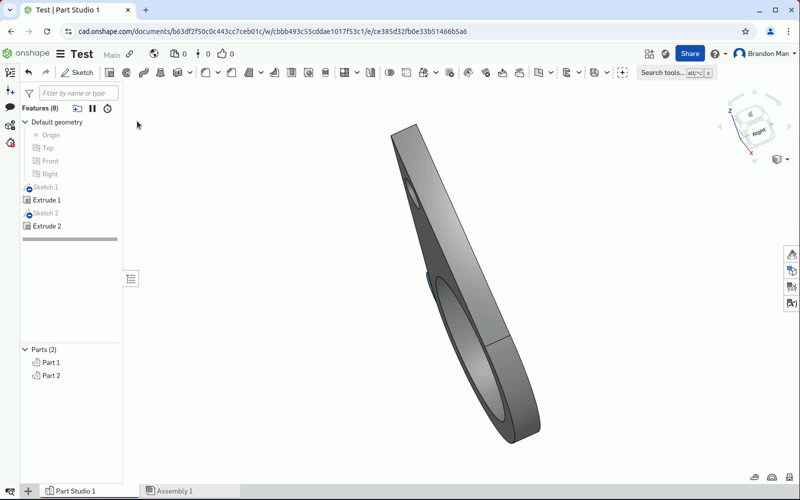
key(down, 2)
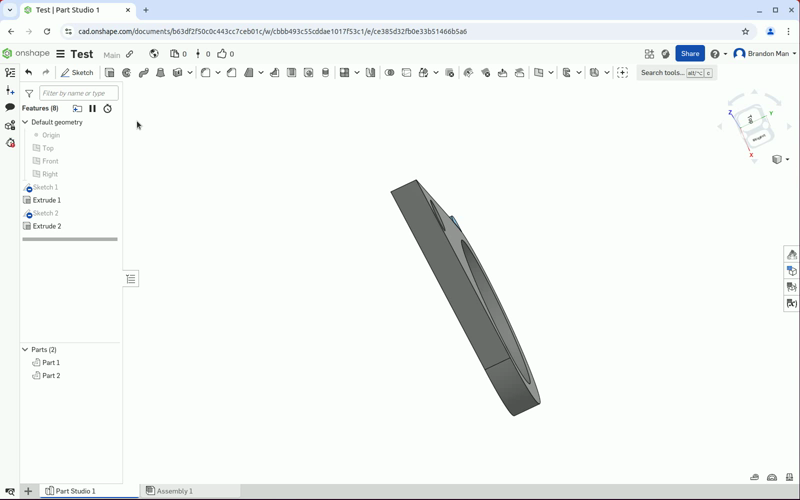
key(up, 2)
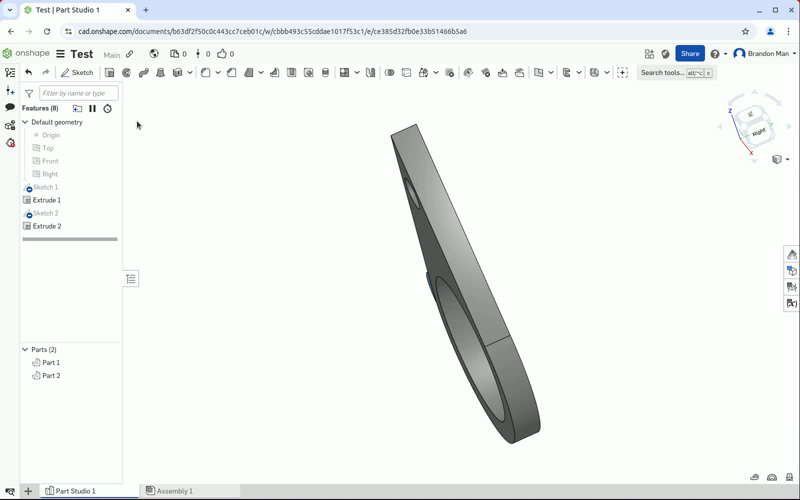
key(right, 2)
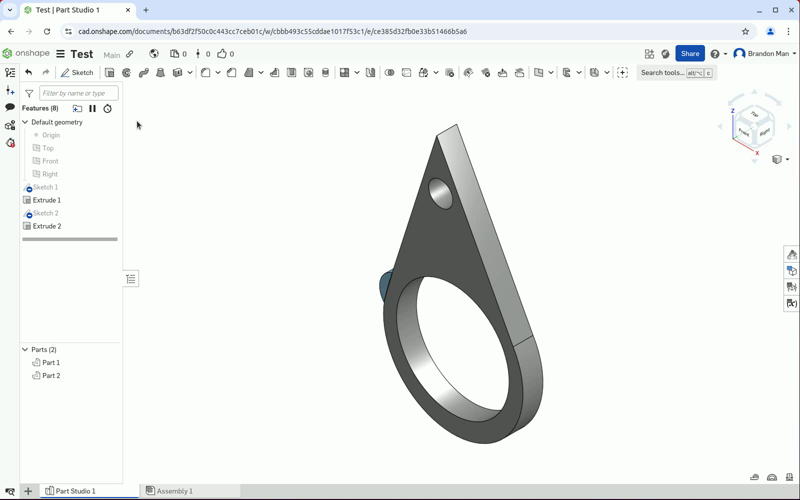
mouse_move(73, 189)
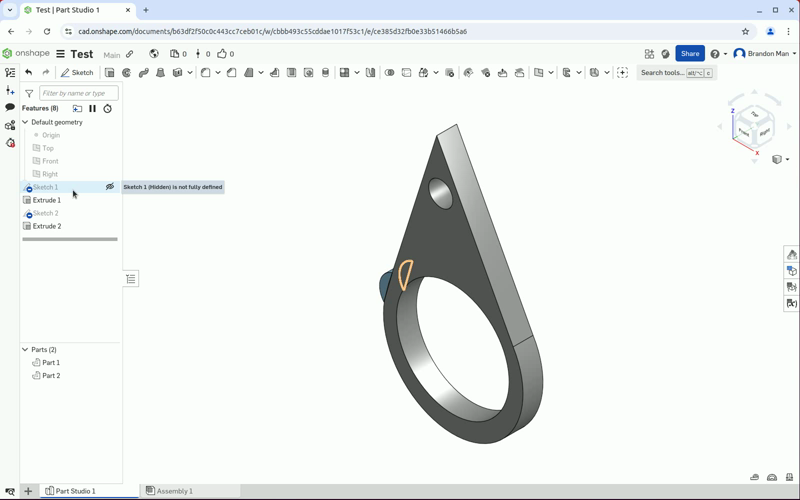
click(73, 189)